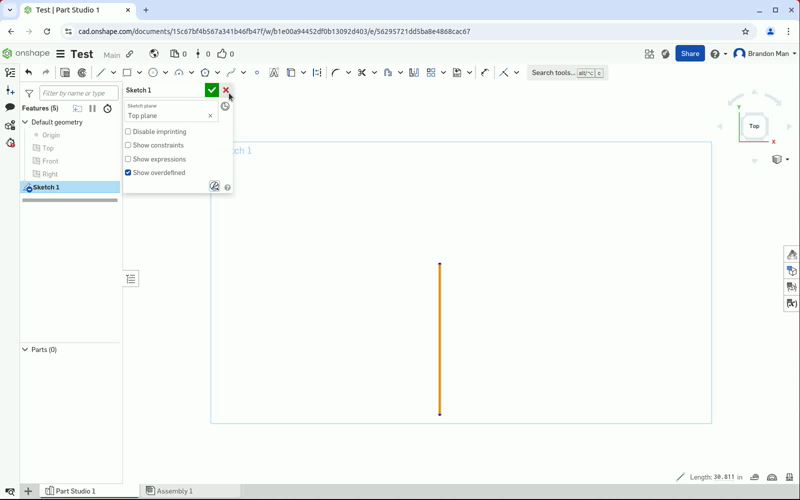
key(shift+h)
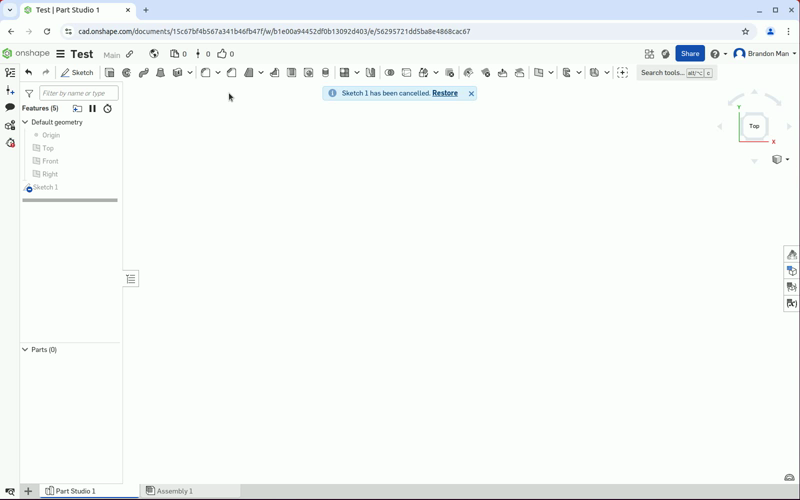
mouse_move(73, 352)
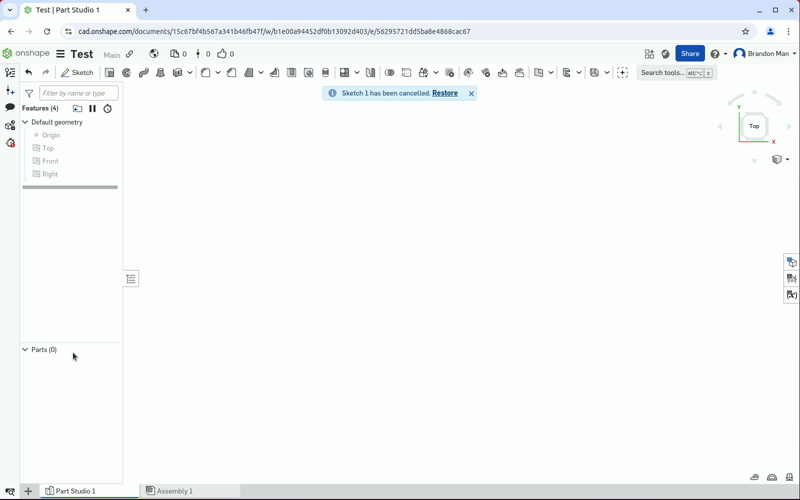
key(y)
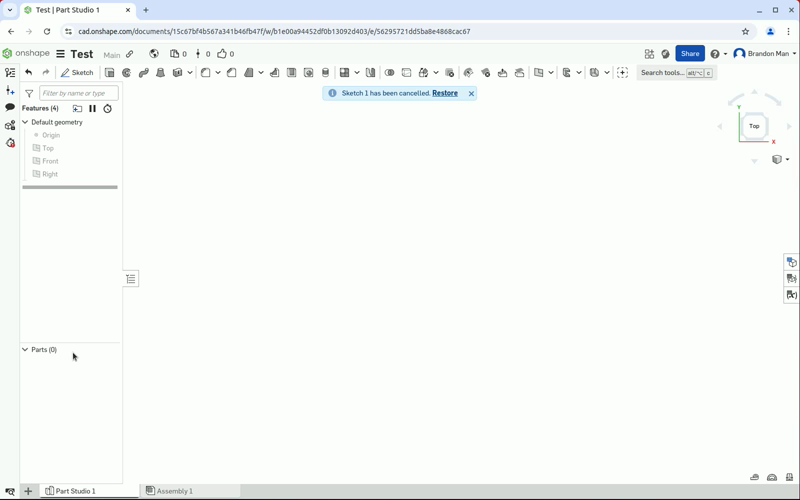
key(shift+p)
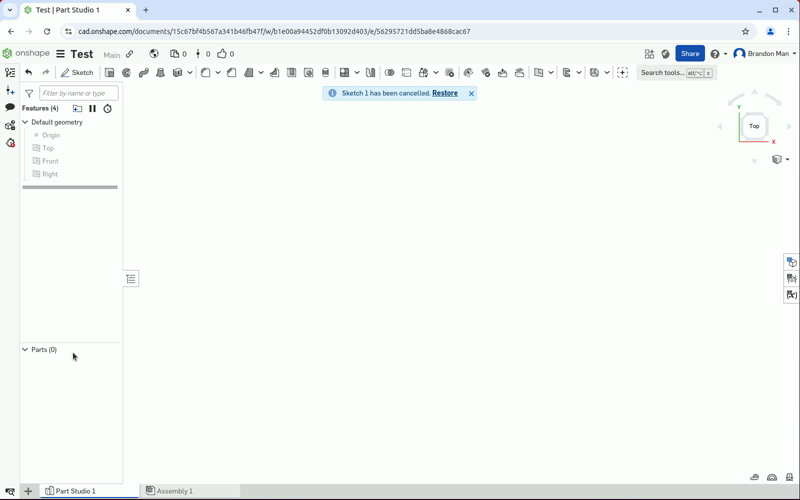
key(space)
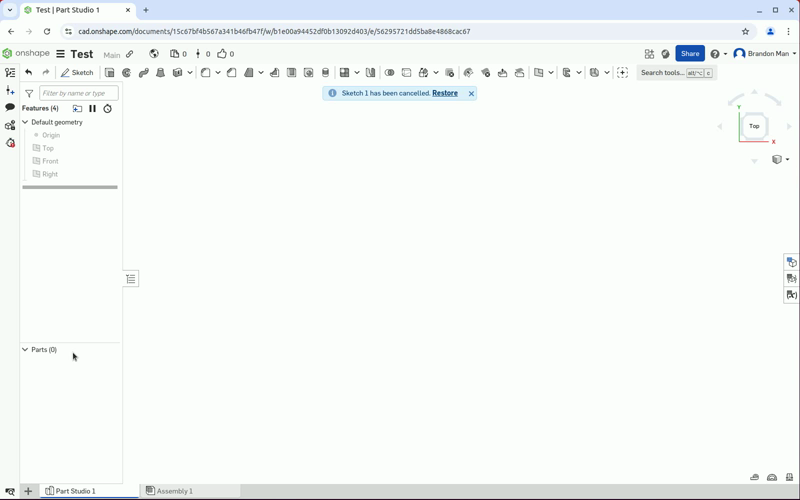
key_down(shift)
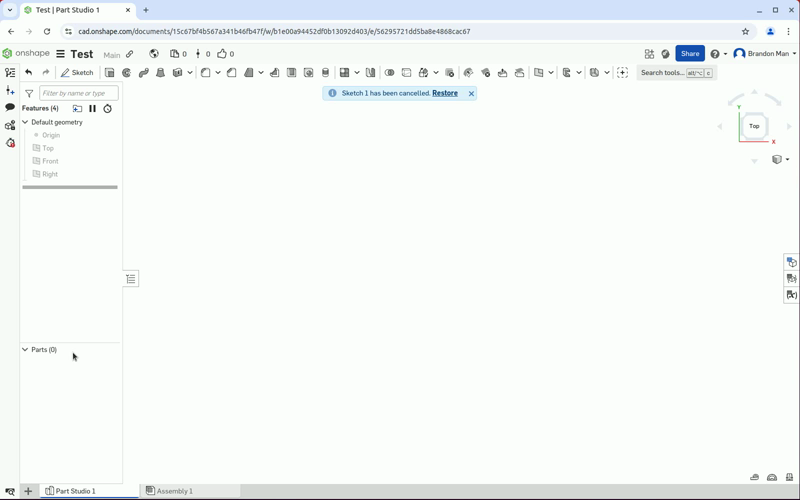
key(up)
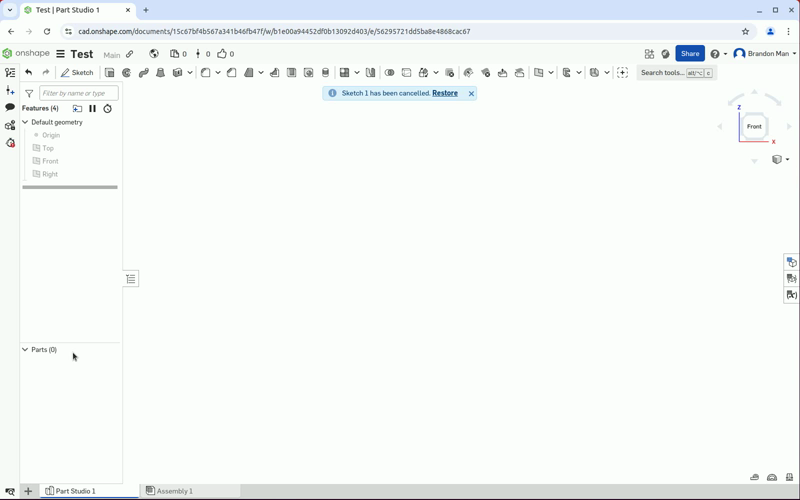
key_up(shift)
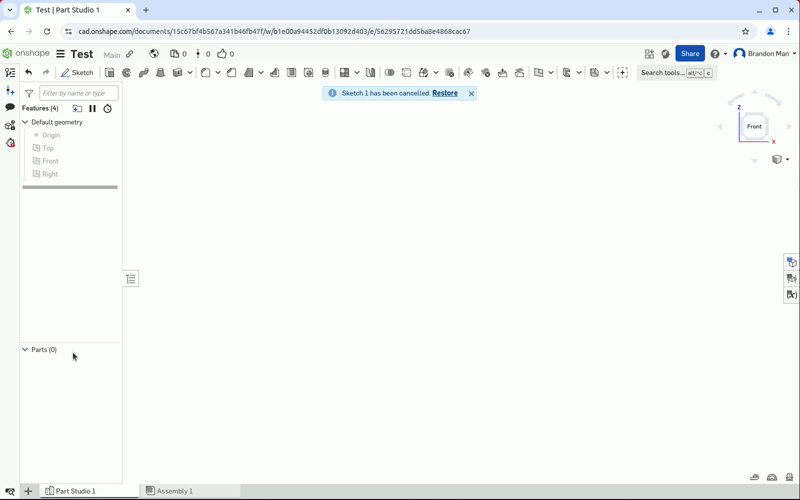
key(space)
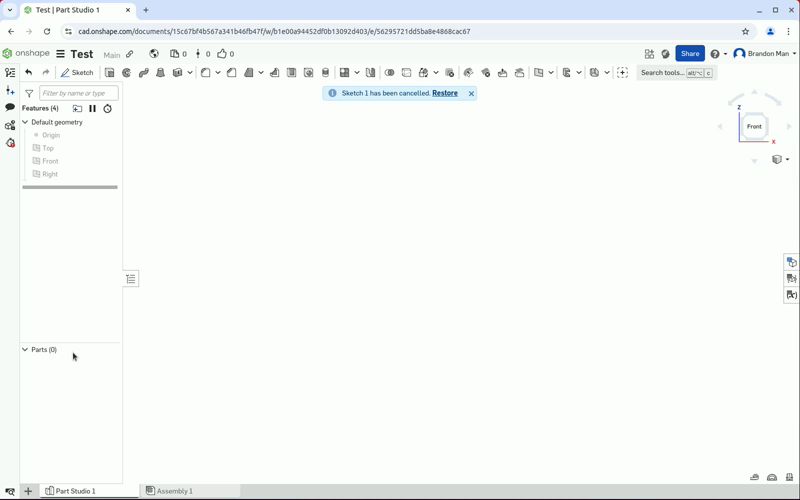
key_down(shift)
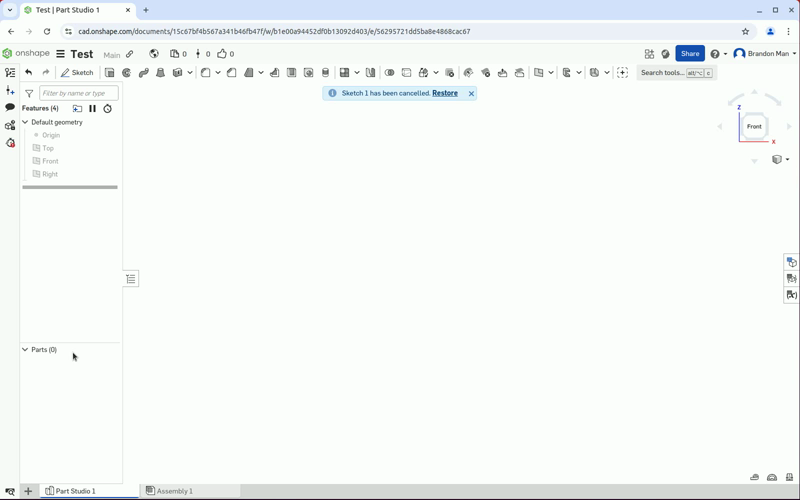
key(left)
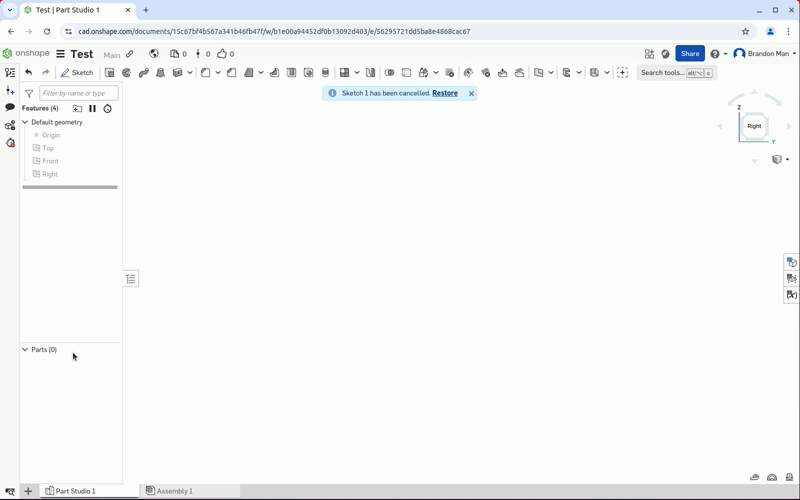
key_up(shift)
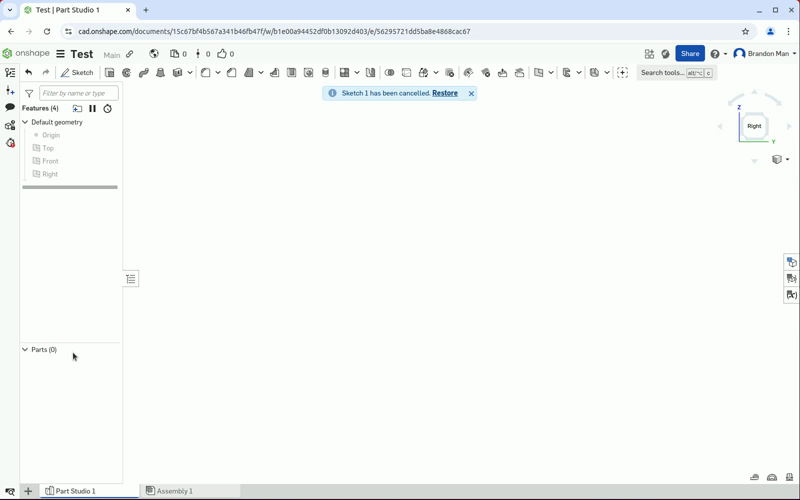
mouse_move(73, 352)
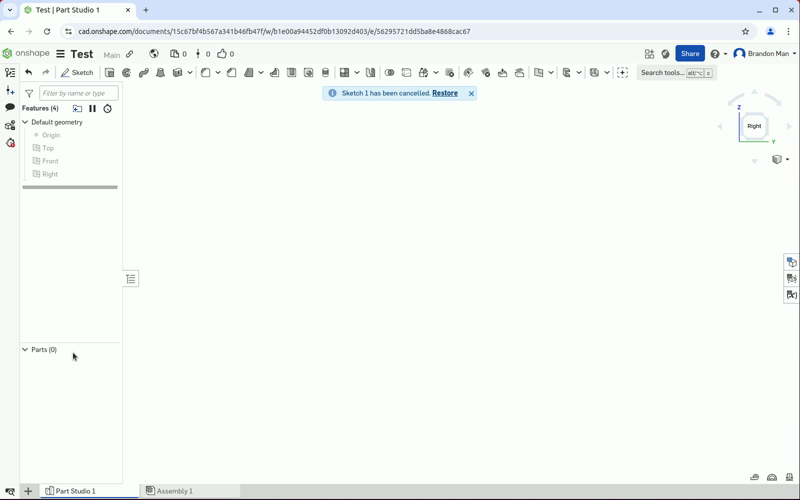
key(shift+y)
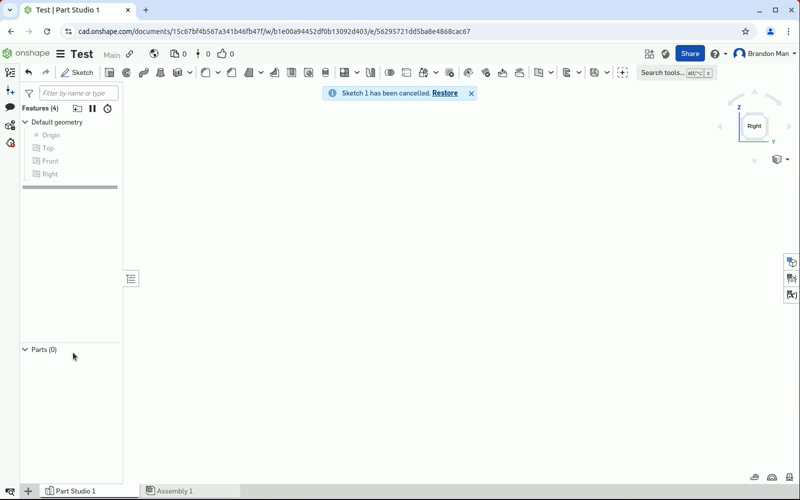
key(shift+s)
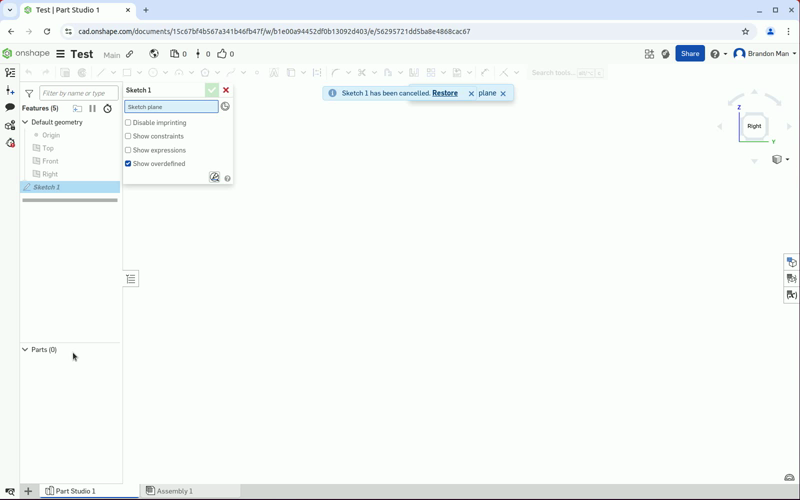
mouse_move(73, 176)
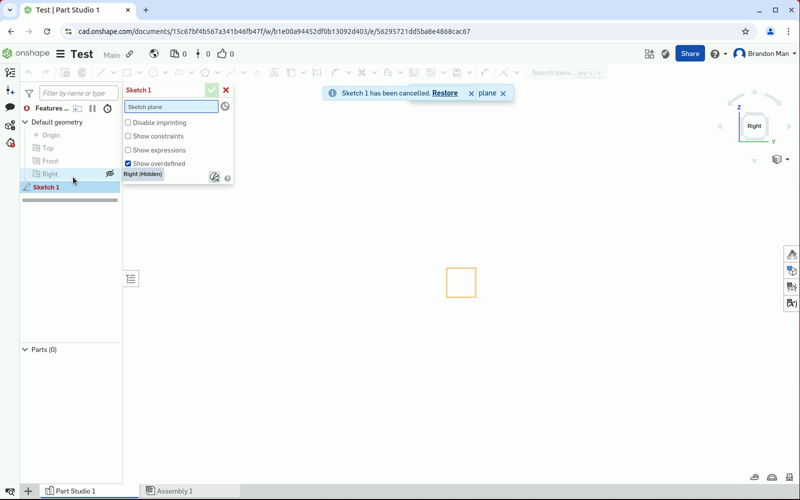
click(73, 176)
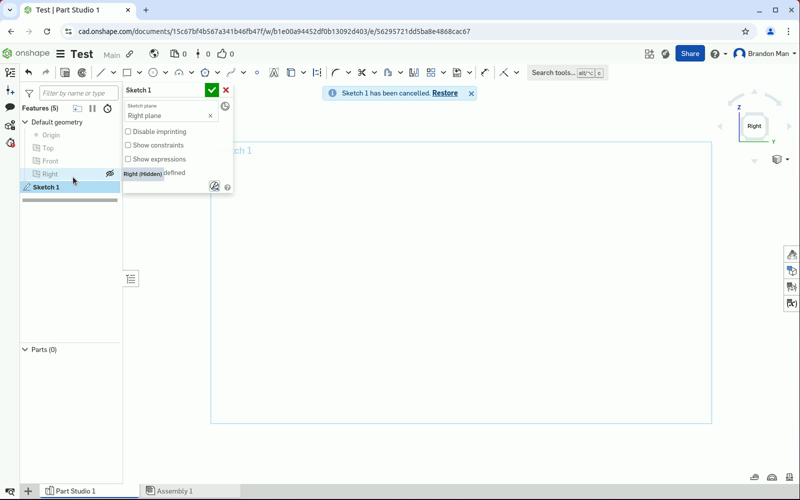
mouse_move(73, 352)
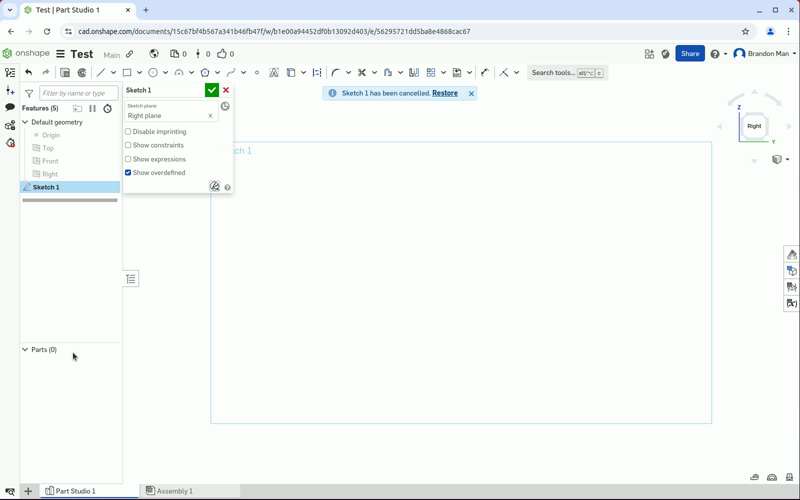
key(y)
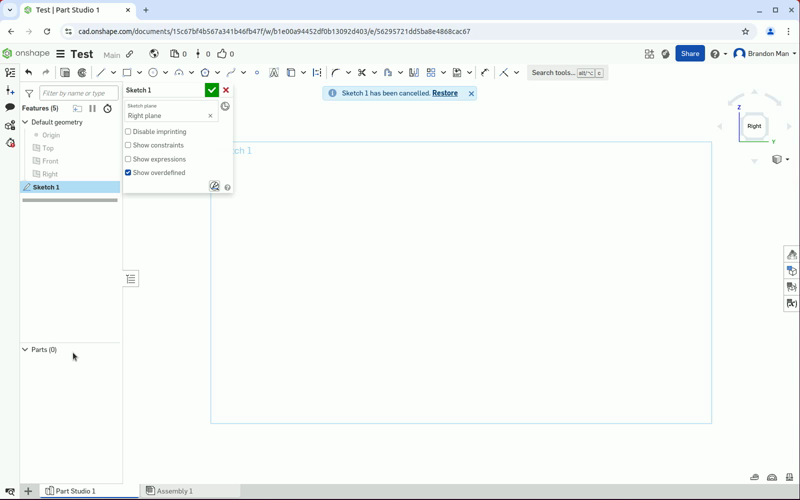
key(l)
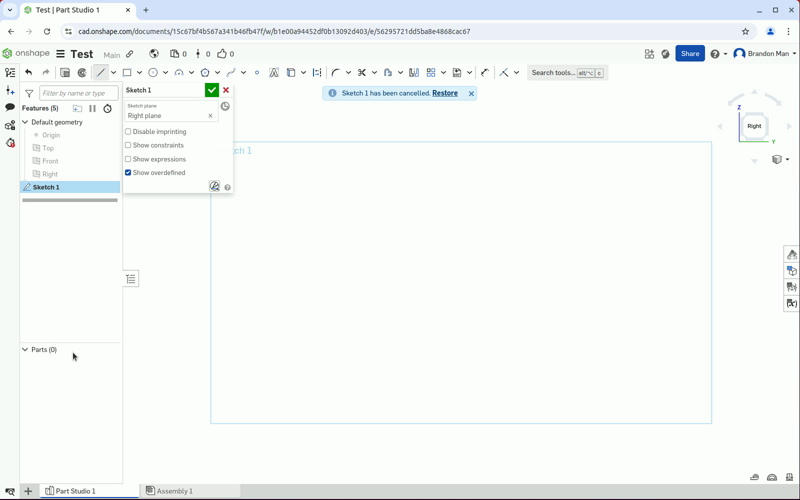
key_down(shift)
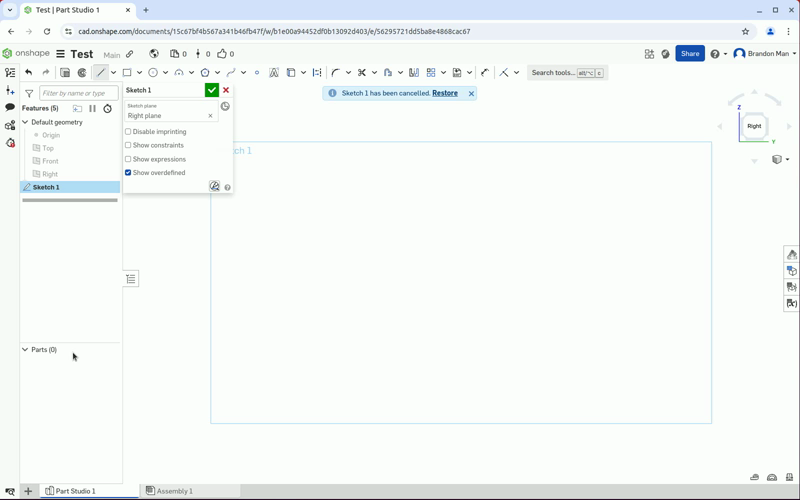
mouse_move(426, 297)
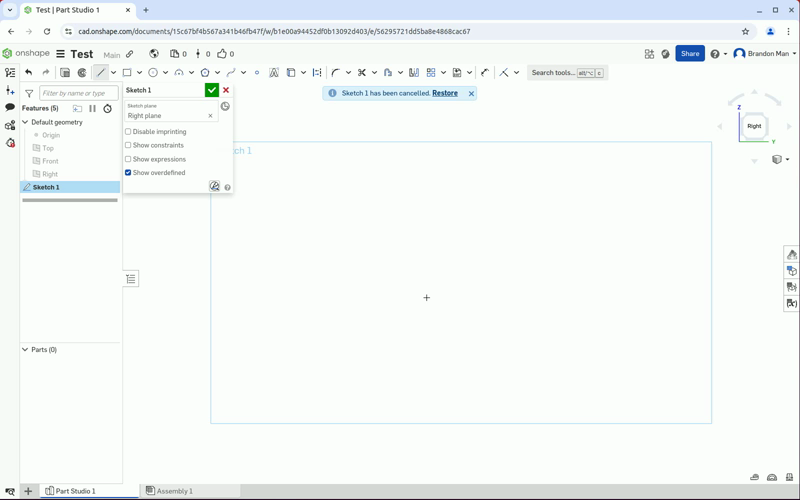
click(426, 297)
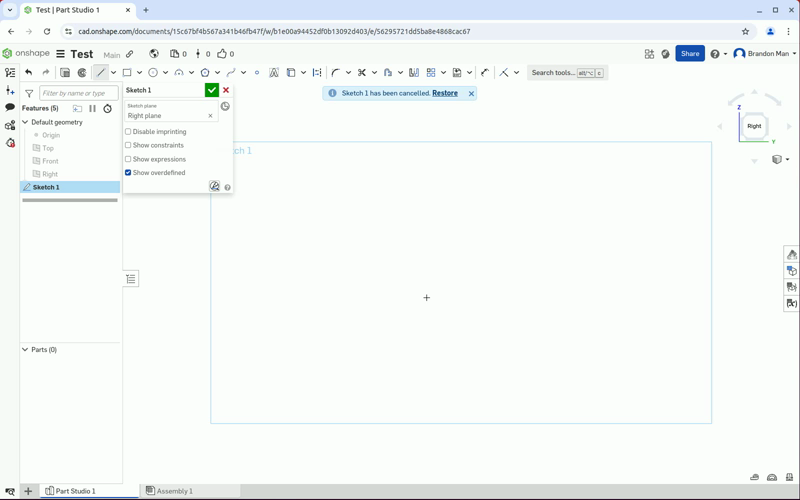
key_up(shift)
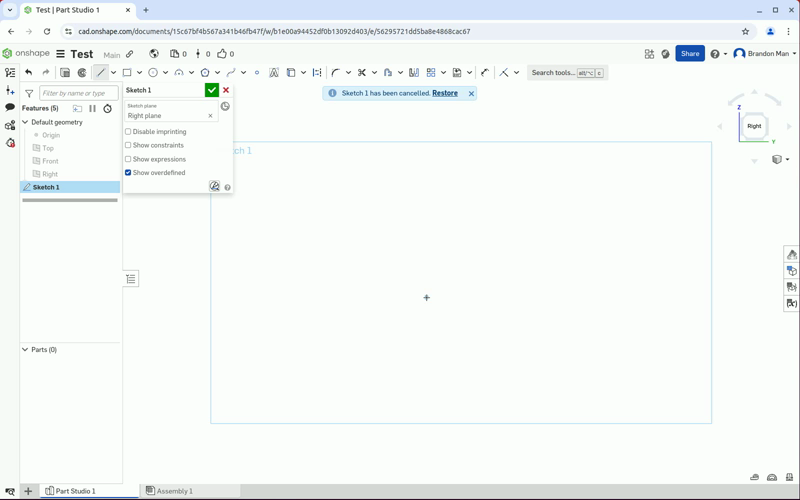
key_down(shift)
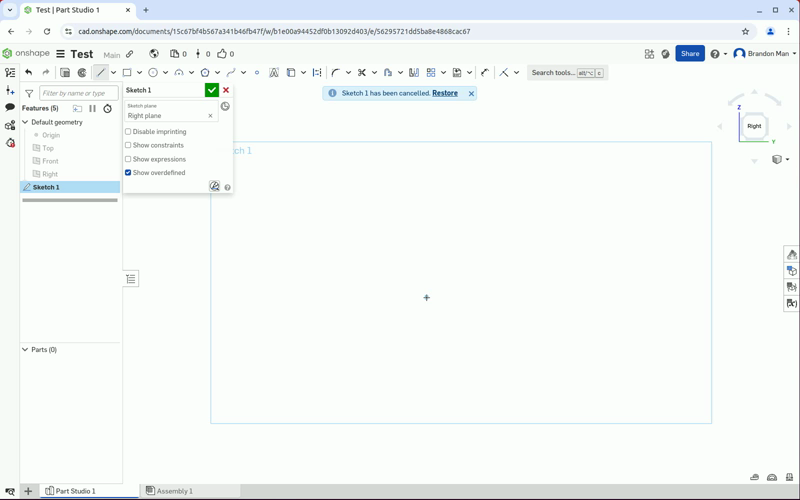
mouse_move(484, 277)
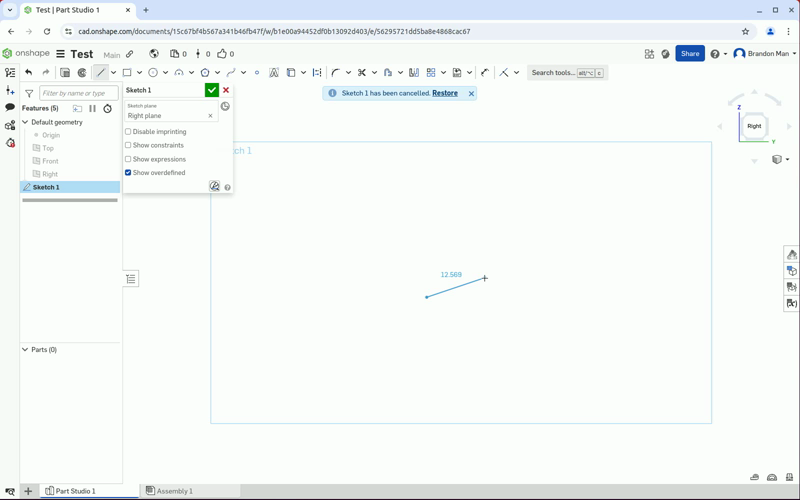
click(484, 277)
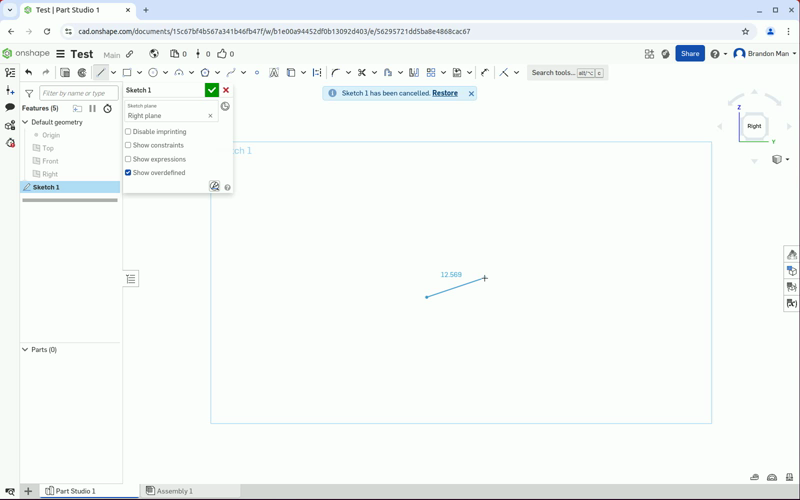
key_up(shift)
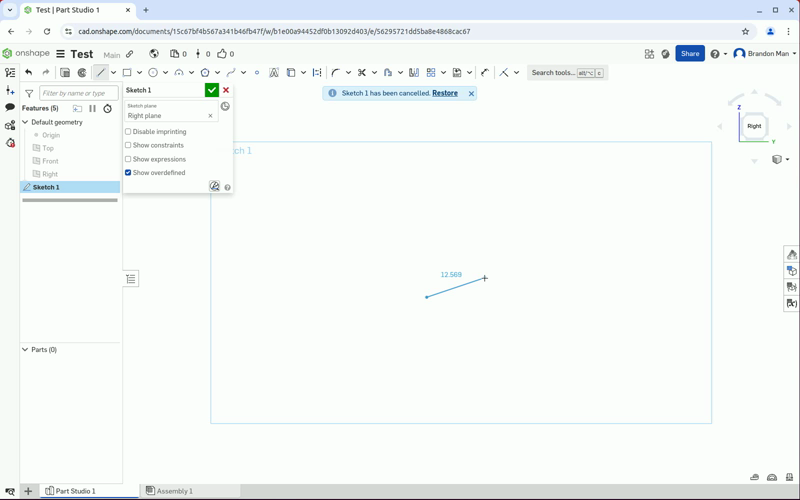
key(esc)
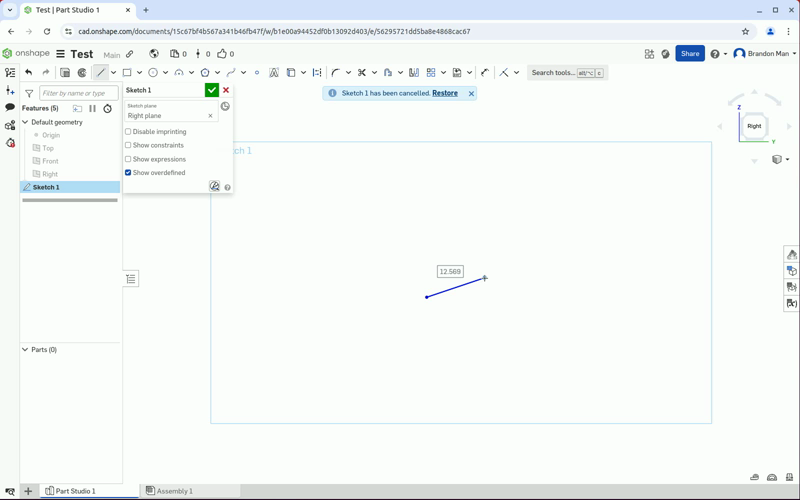
key(a)
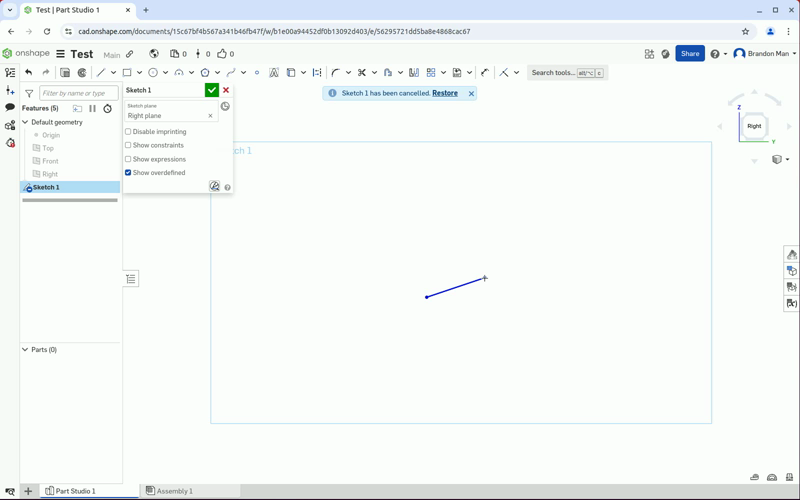
mouse_move(484, 277)
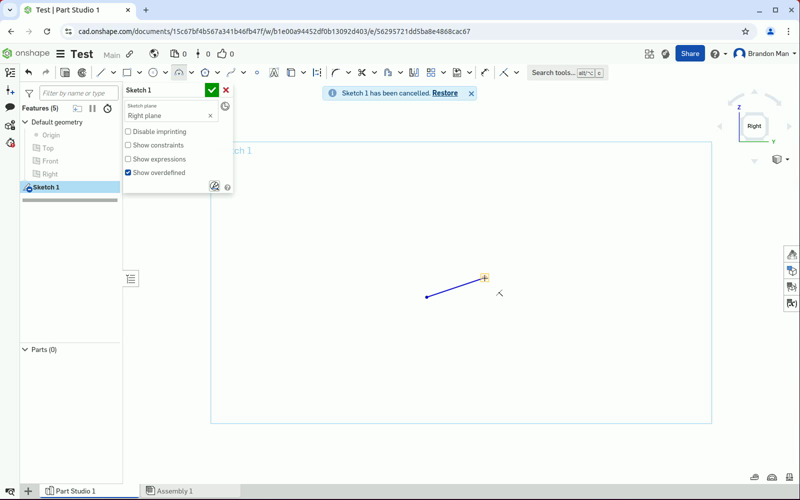
click(484, 277)
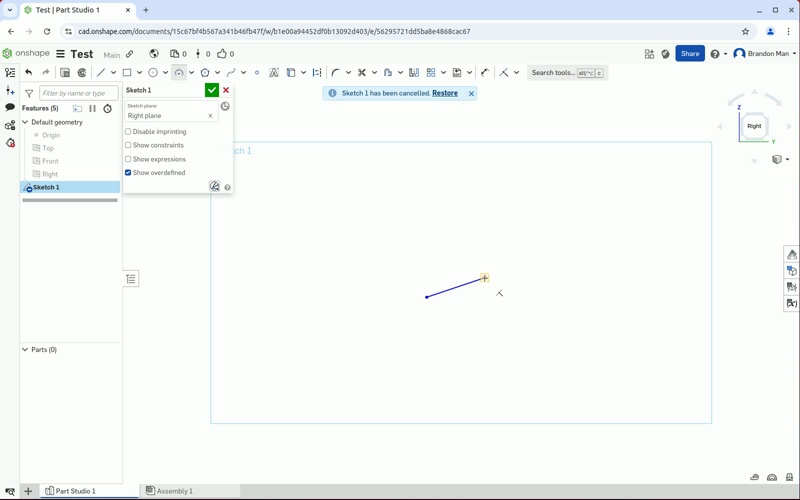
key_down(shift)
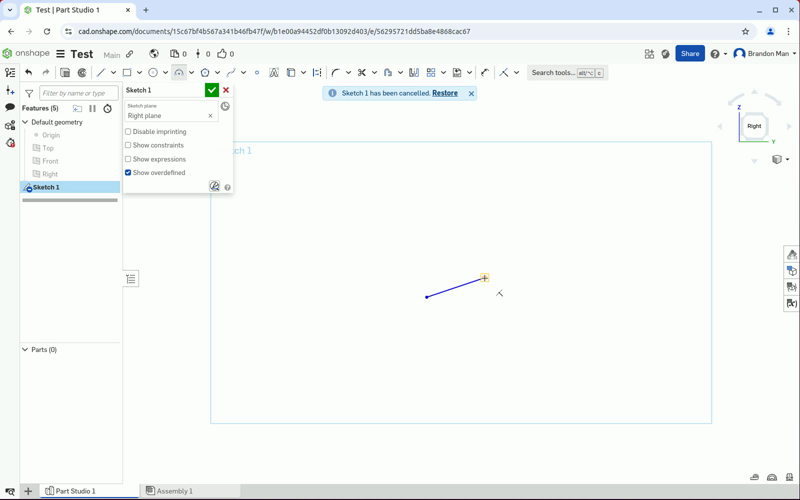
mouse_move(492, 269)
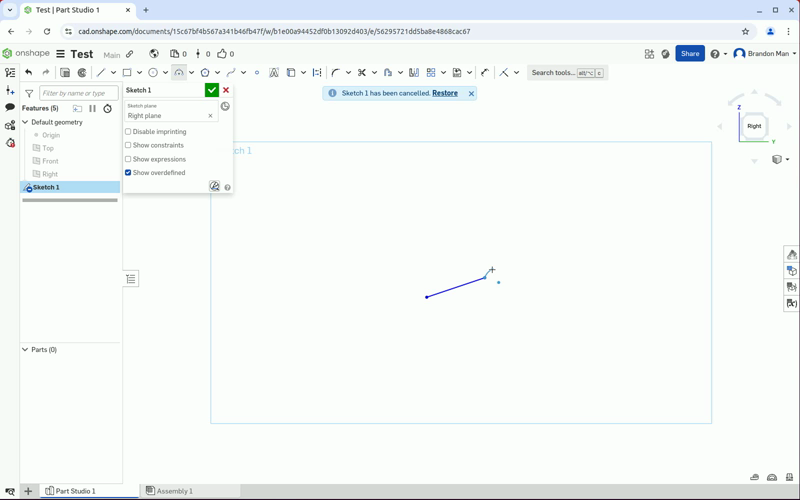
click(492, 269)
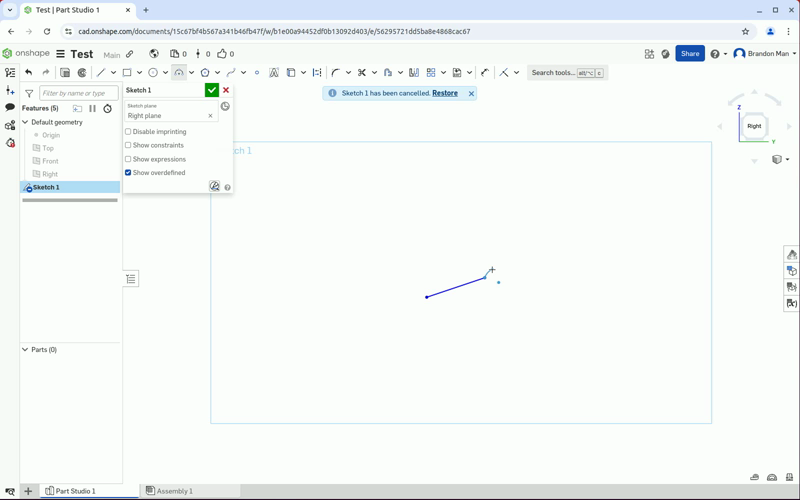
mouse_move(497, 282)
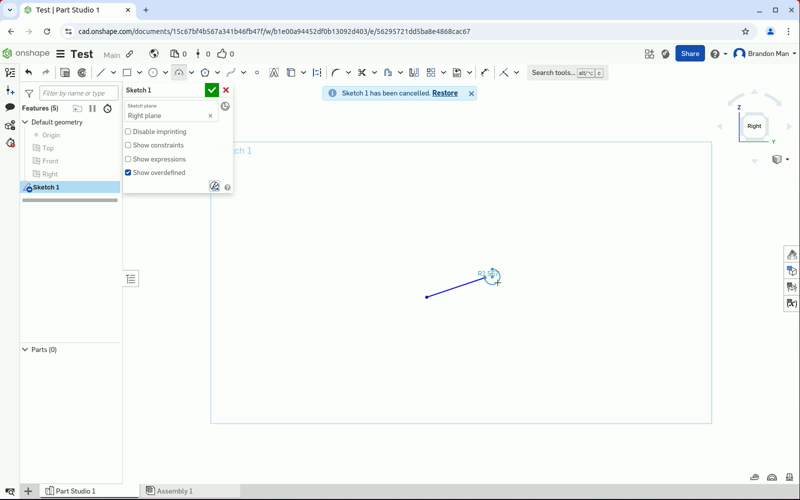
click(497, 282)
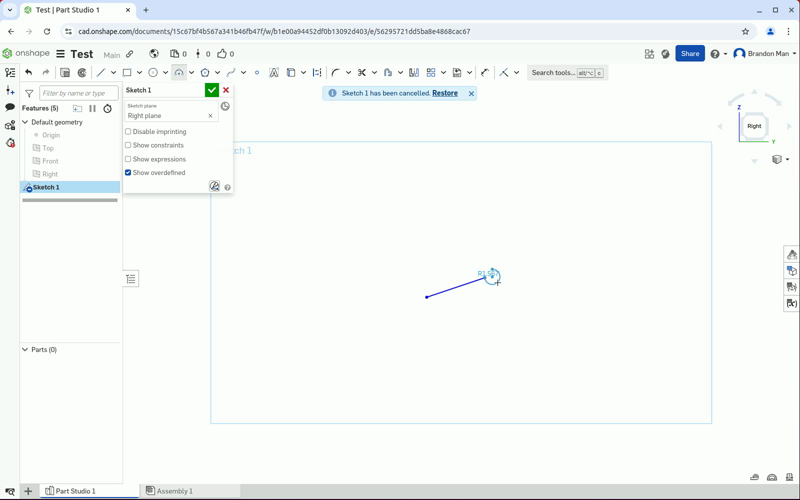
key_up(shift)
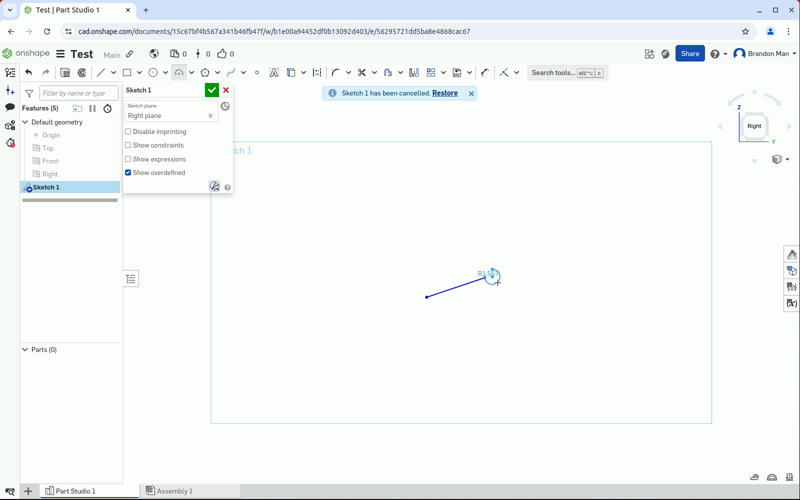
key(esc)
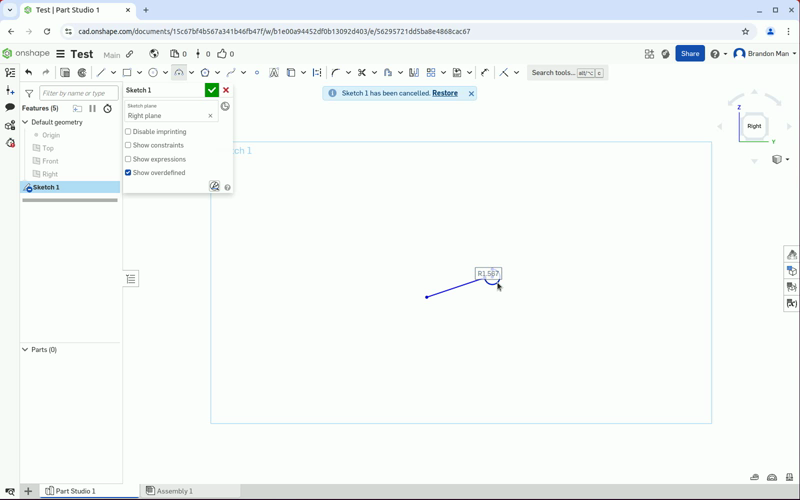
key(l)
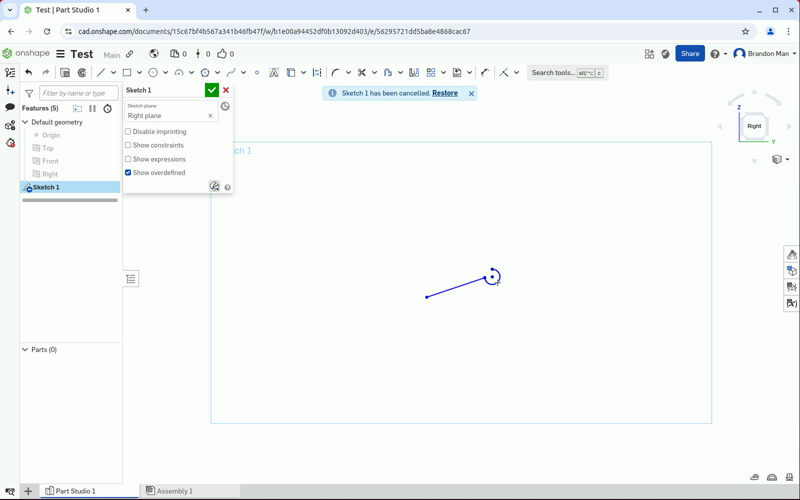
mouse_move(492, 269)
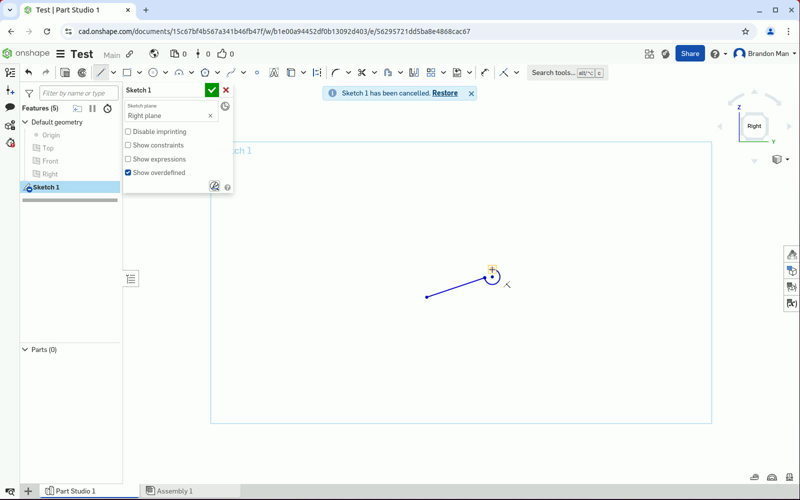
click(492, 269)
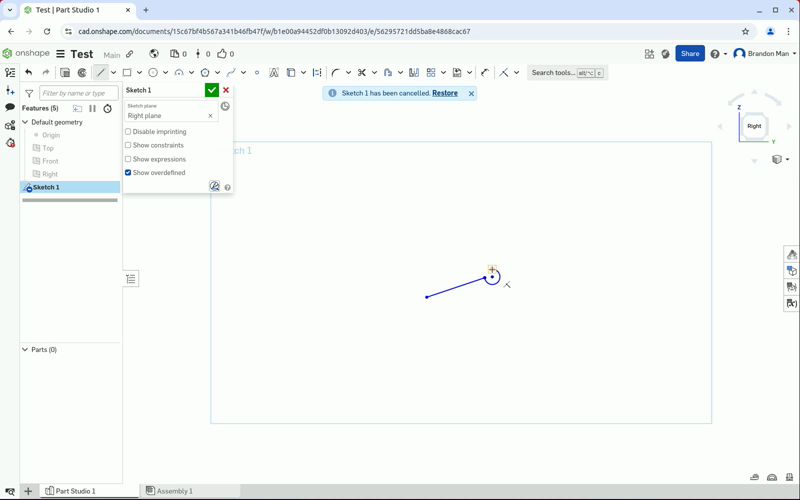
key_down(shift)
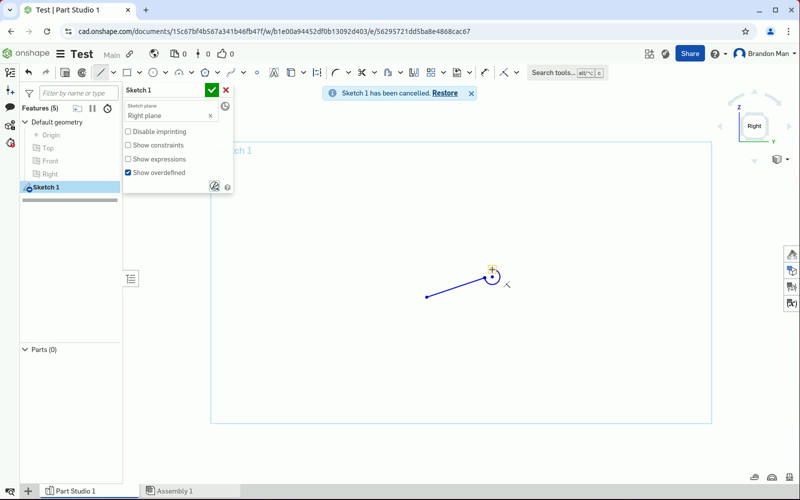
mouse_move(426, 269)
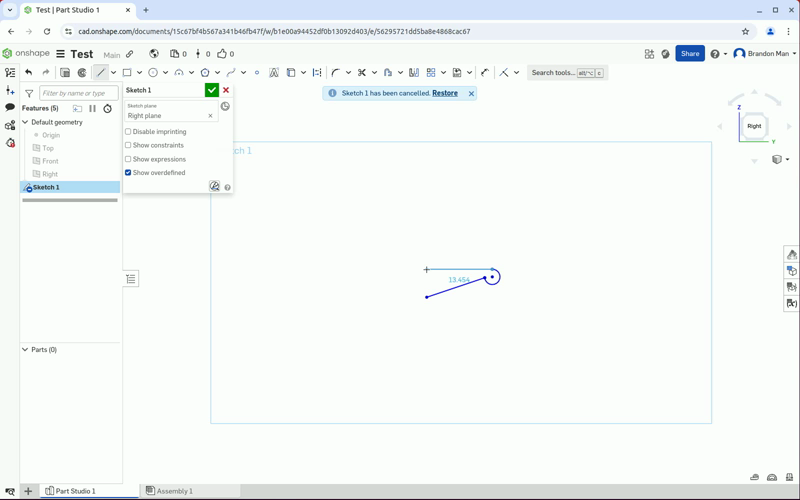
click(426, 269)
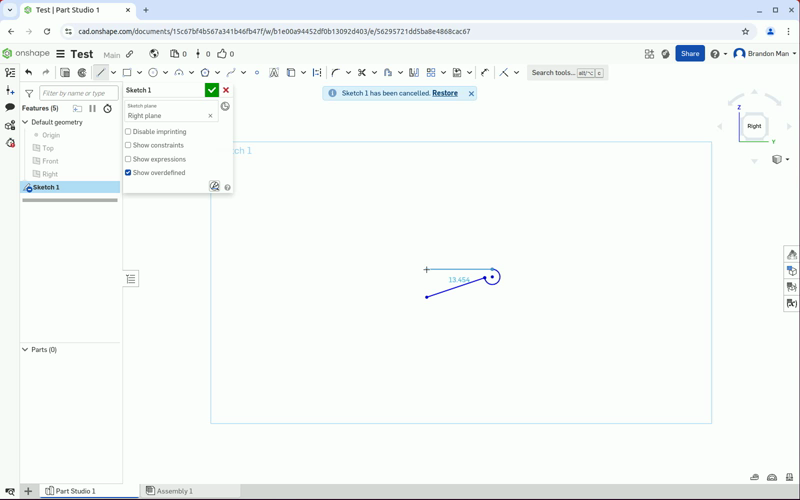
key_up(shift)
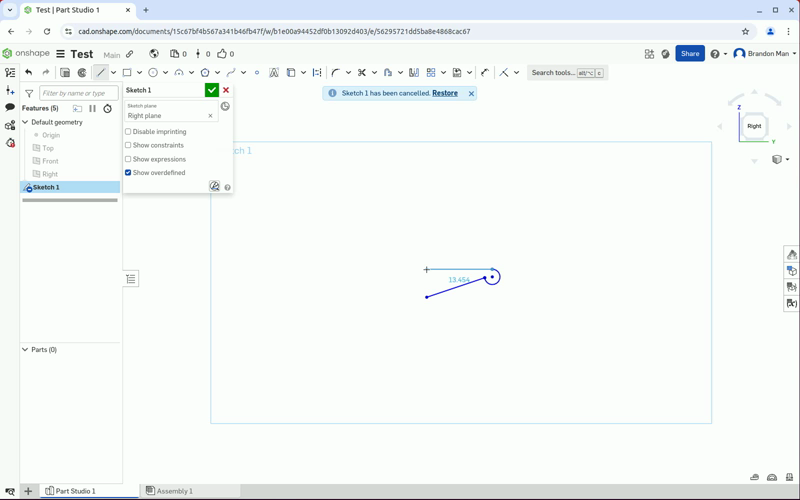
mouse_move(456, 269)
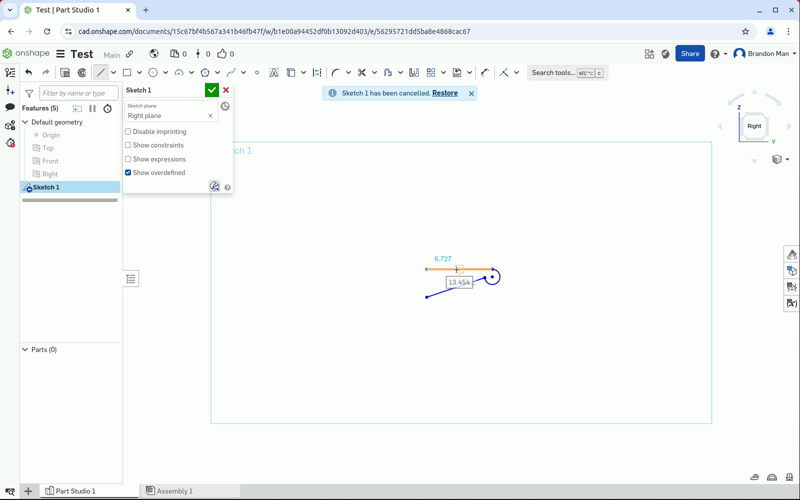
key_down(shift)
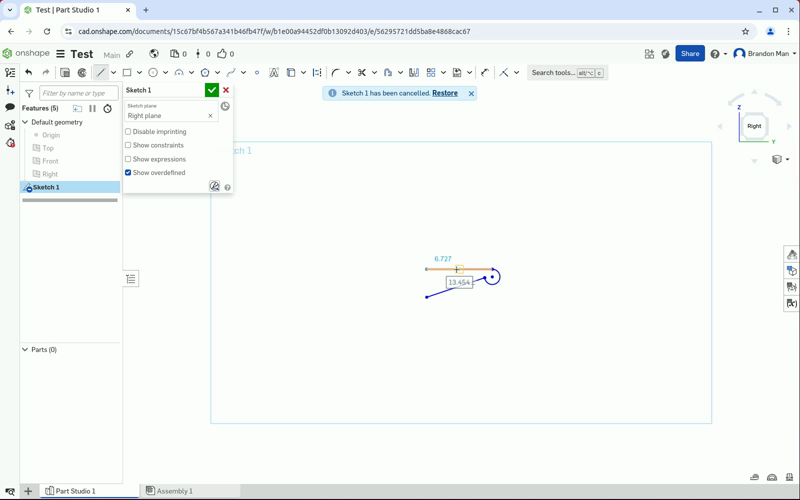
mouse_move(426, 297)
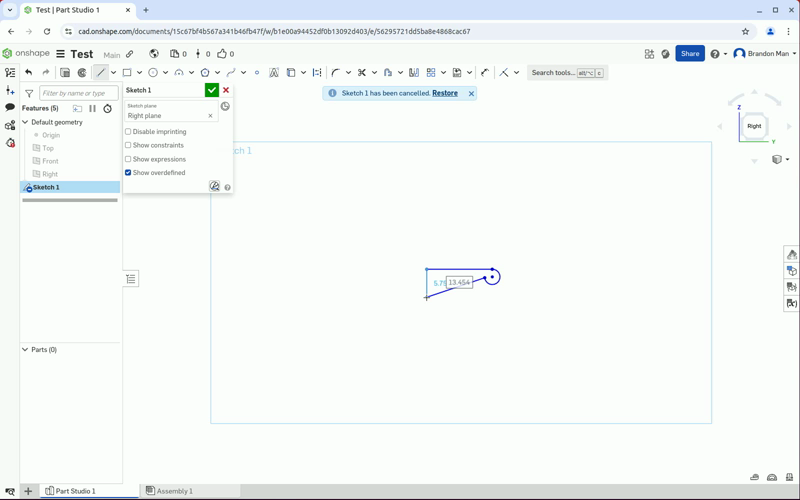
key_up(shift)
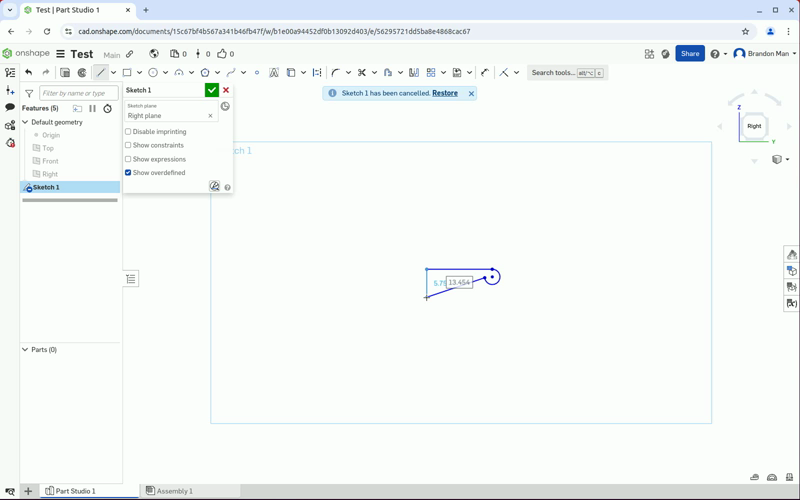
click(426, 297)
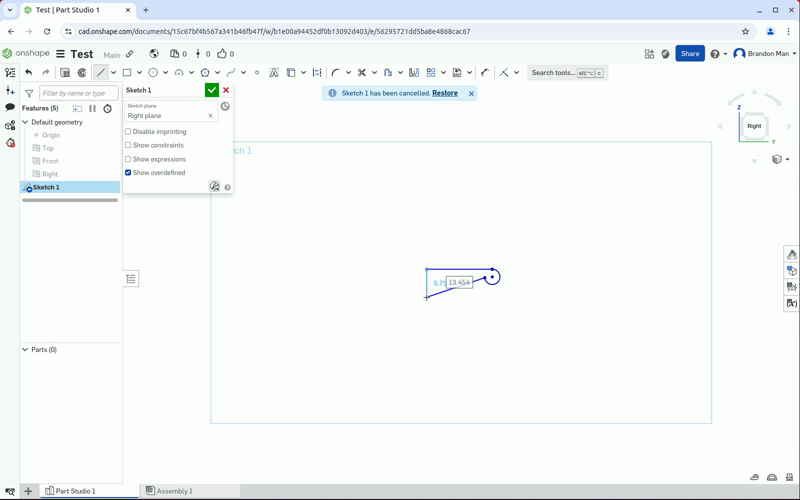
key(esc)
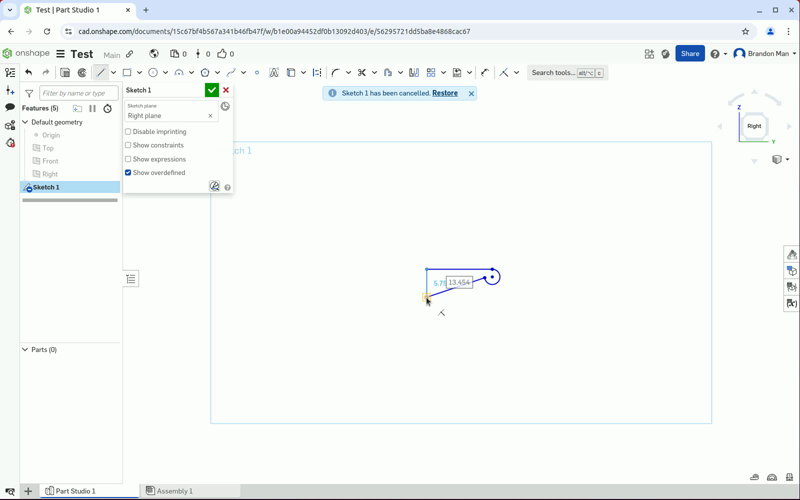
mouse_move(452, 280)
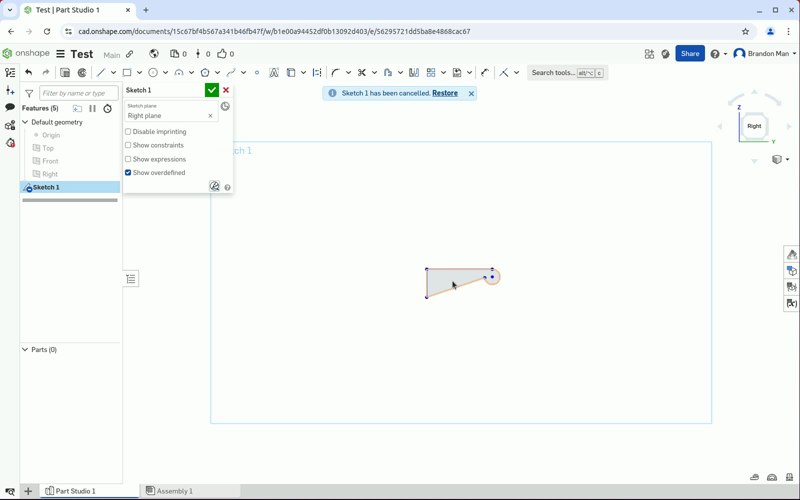
scroll(6)
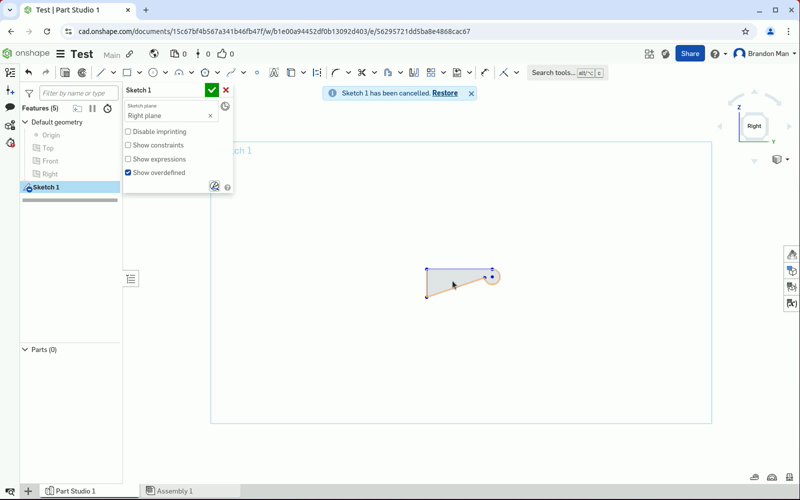
scroll(6)
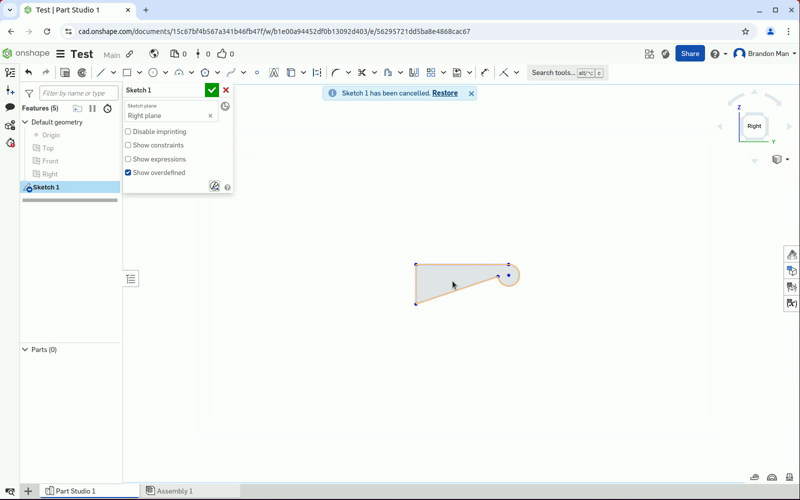
scroll(6)
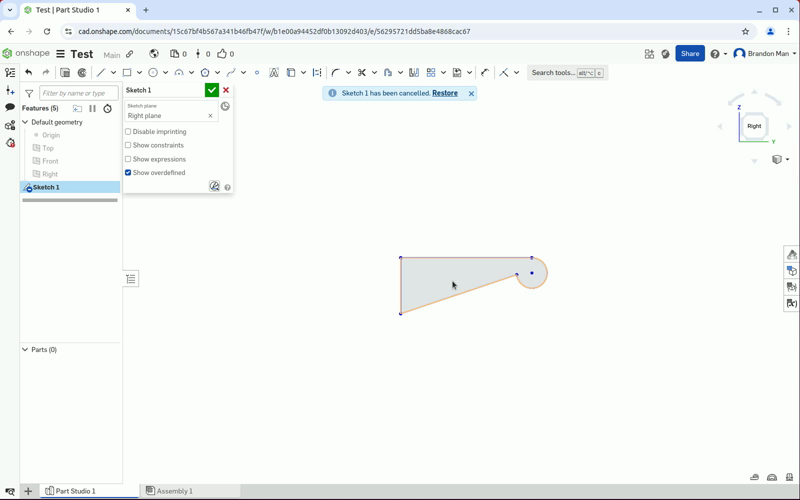
scroll(6)
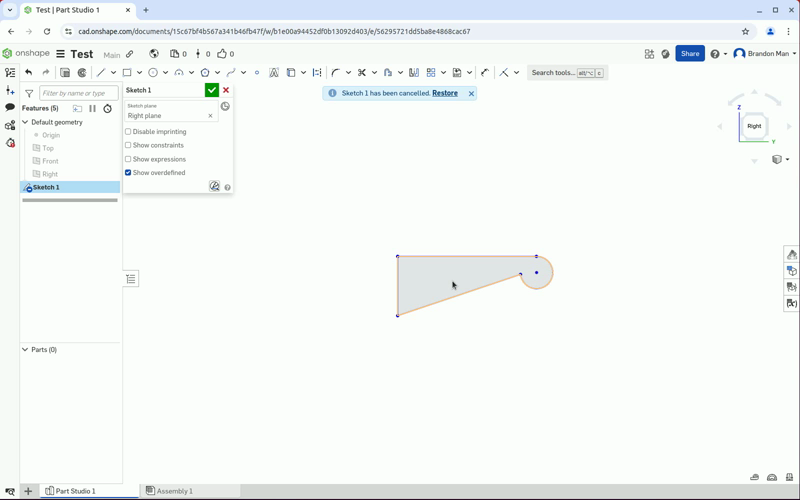
scroll(6)
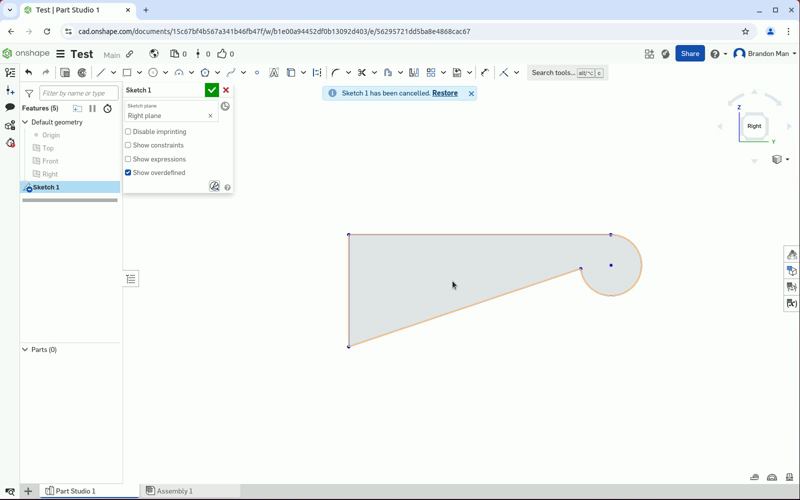
scroll(6)
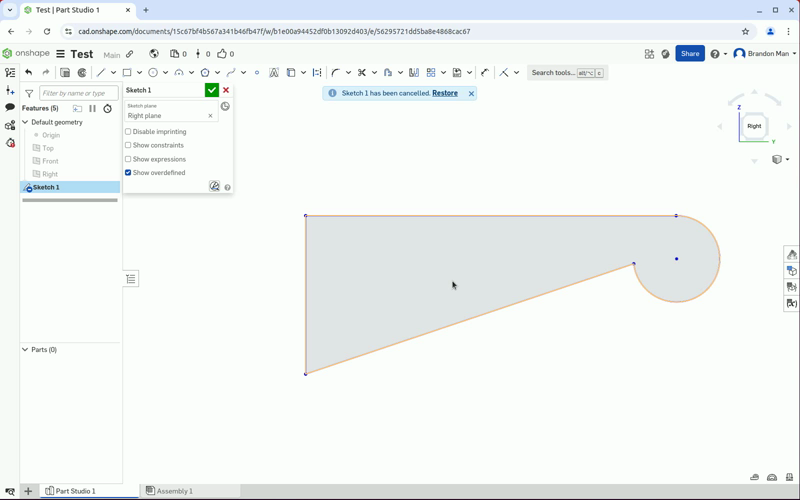
scroll(6)
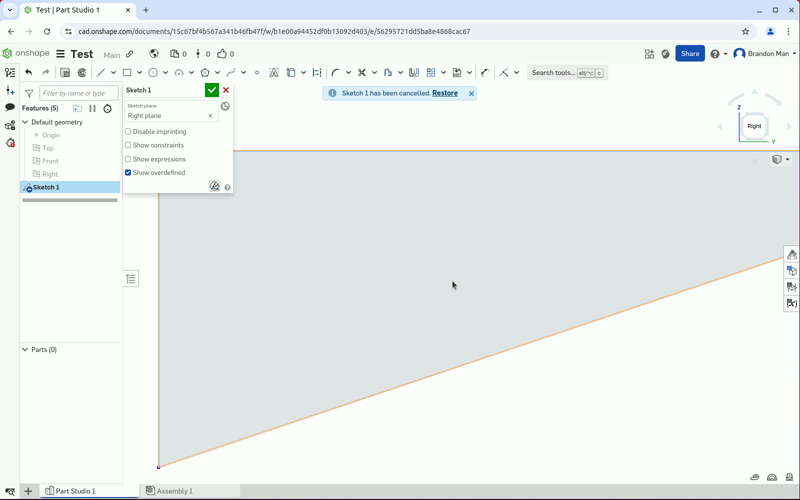
click(452, 280)
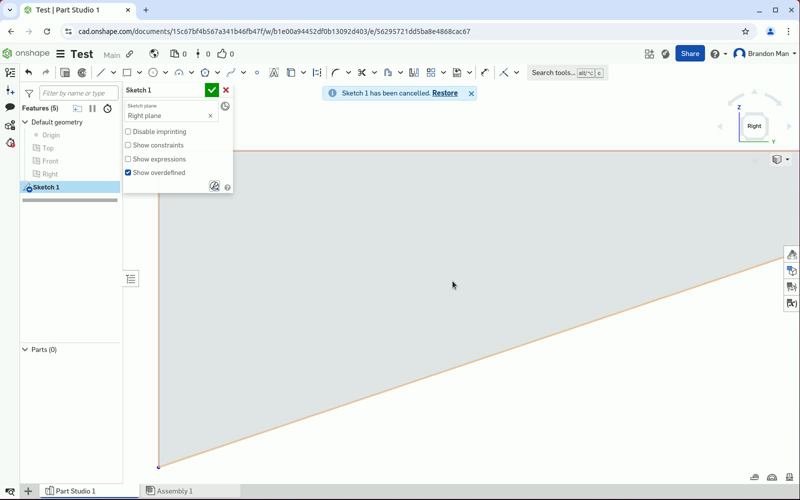
scroll(-6)
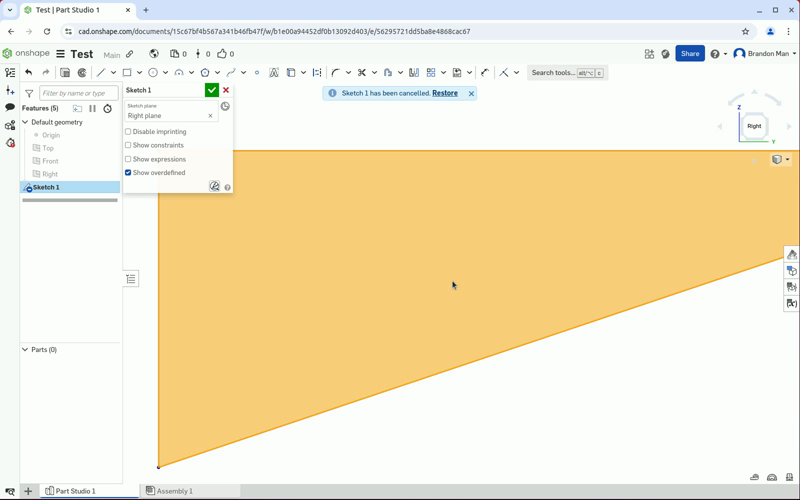
scroll(-6)
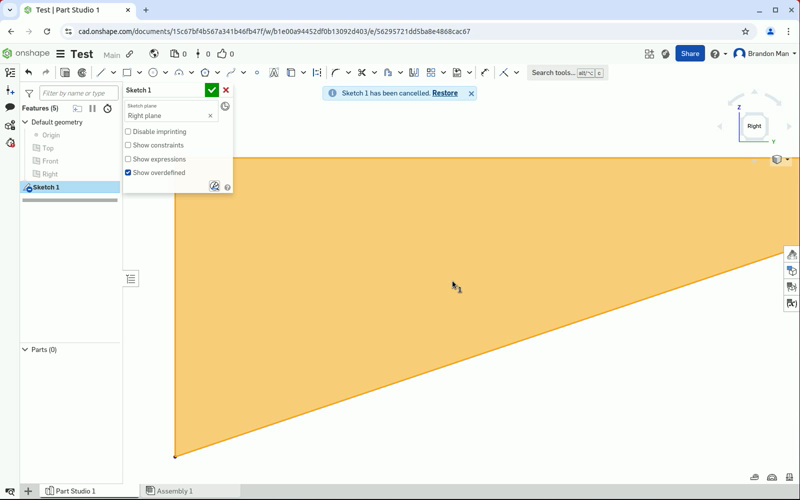
scroll(-6)
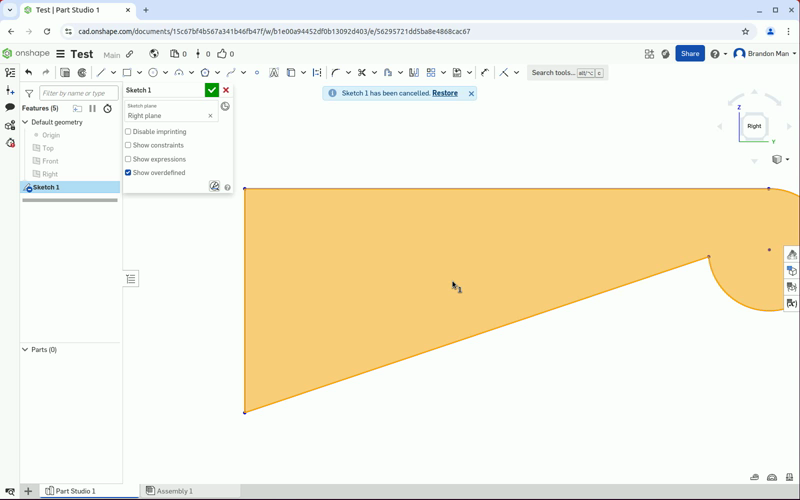
scroll(-6)
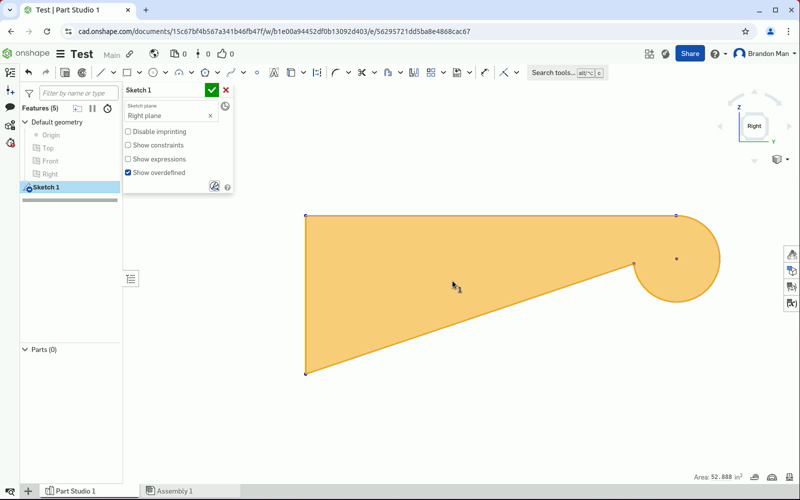
scroll(-6)
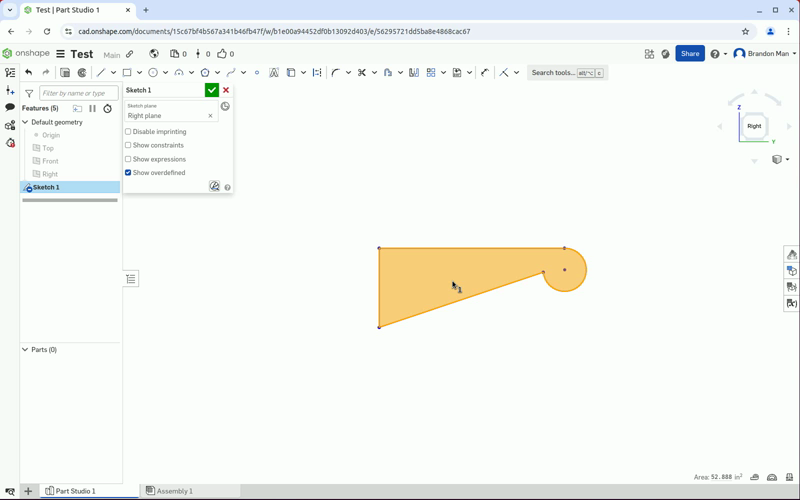
scroll(-6)
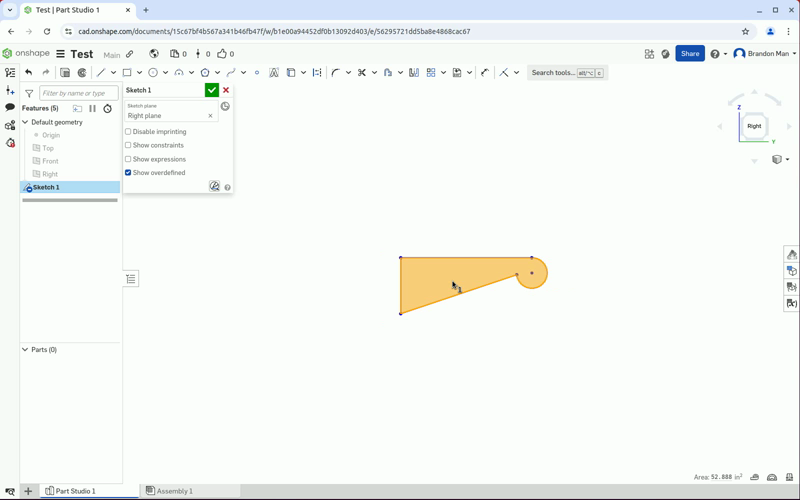
scroll(-6)
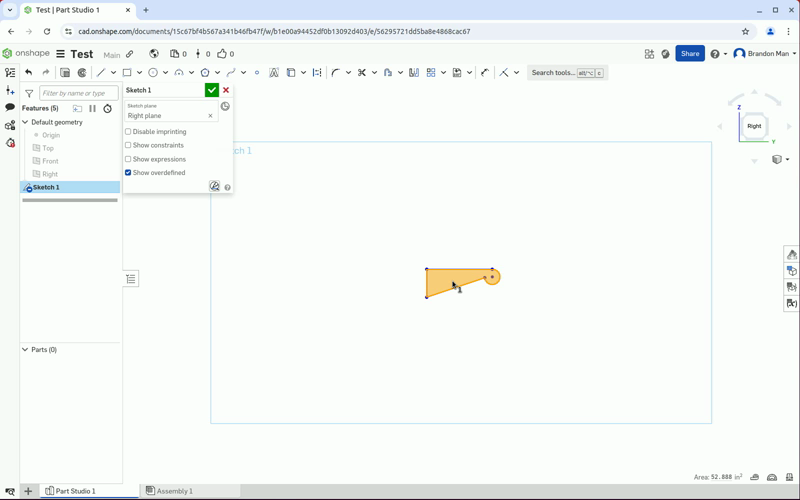
mouse_move(73, 352)
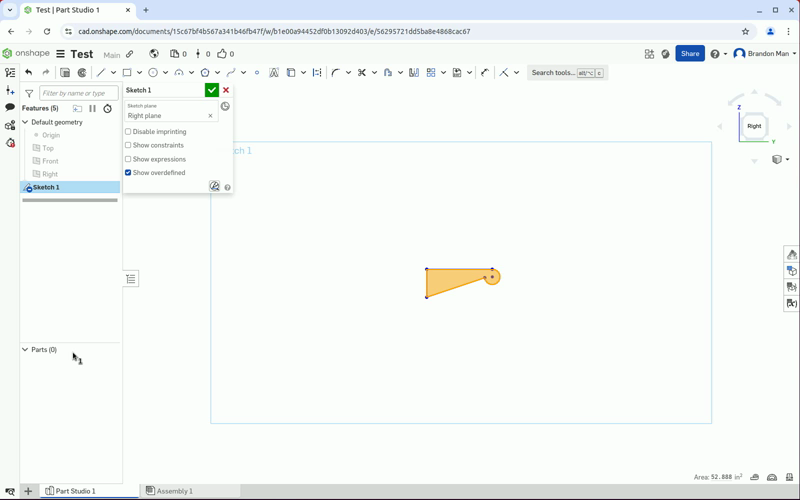
key(shift+y)
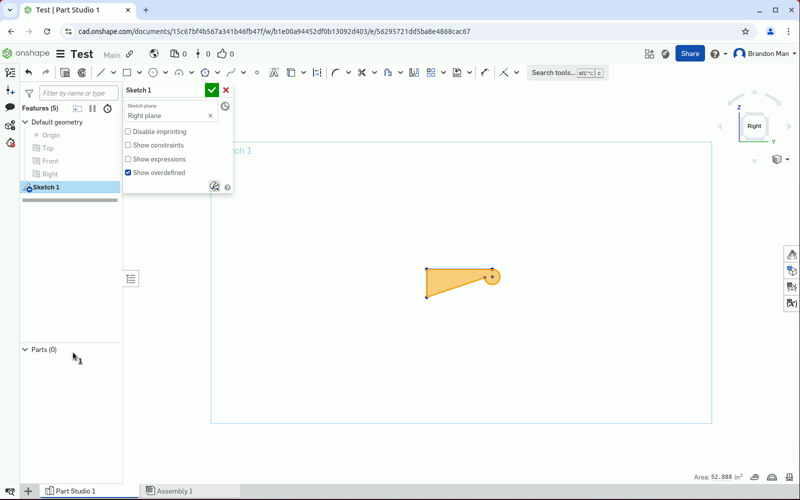
key(shift+e)
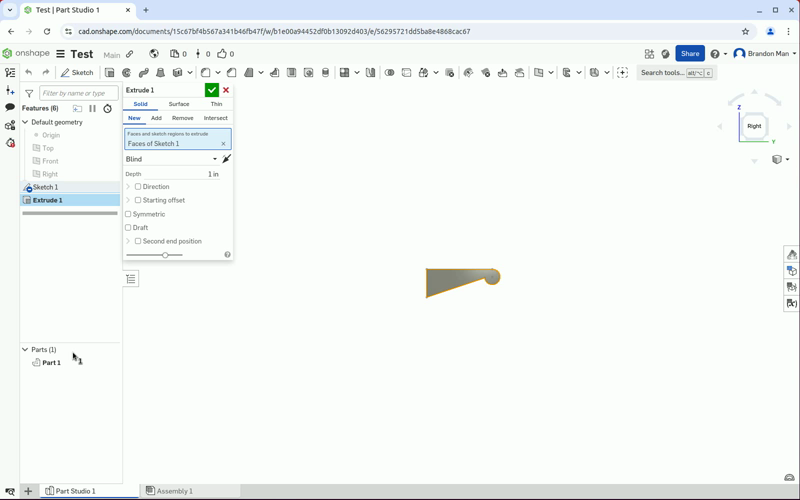
mouse_move(143, 106)
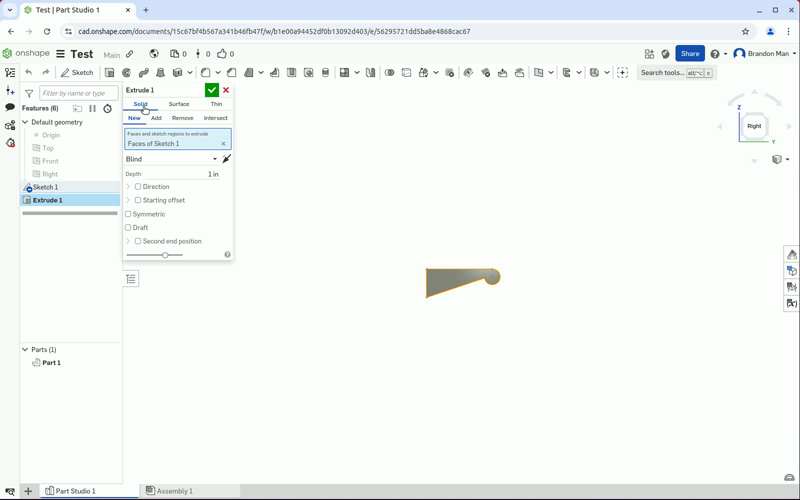
click(143, 106)
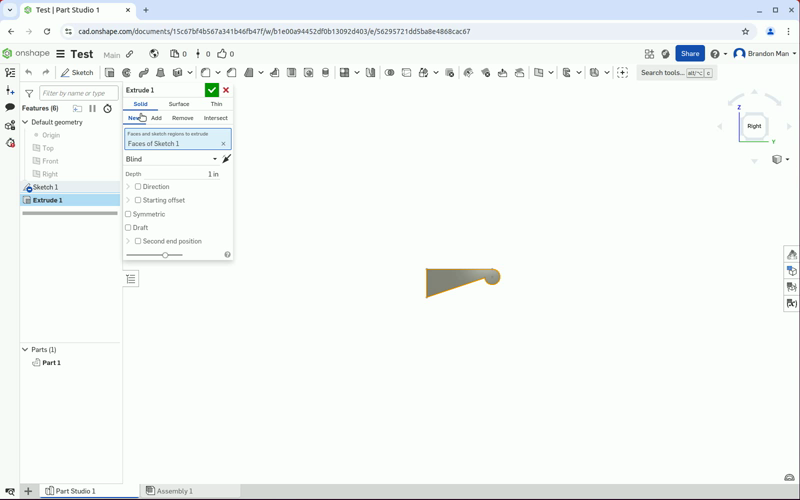
mouse_move(137, 120)
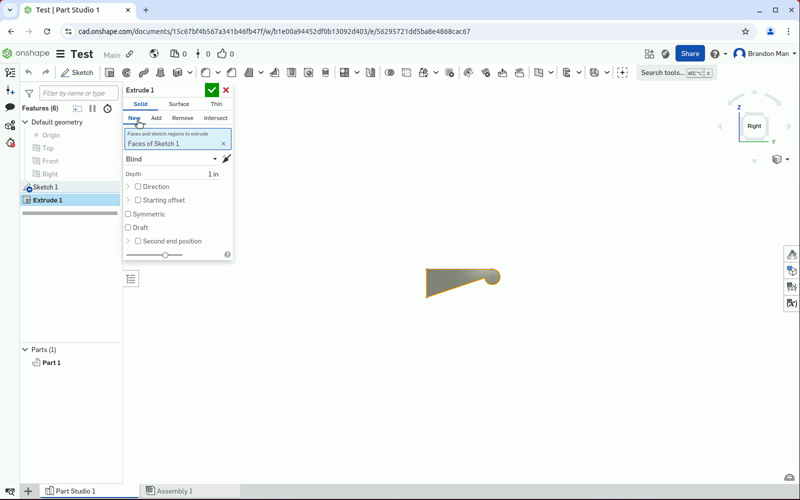
click(137, 120)
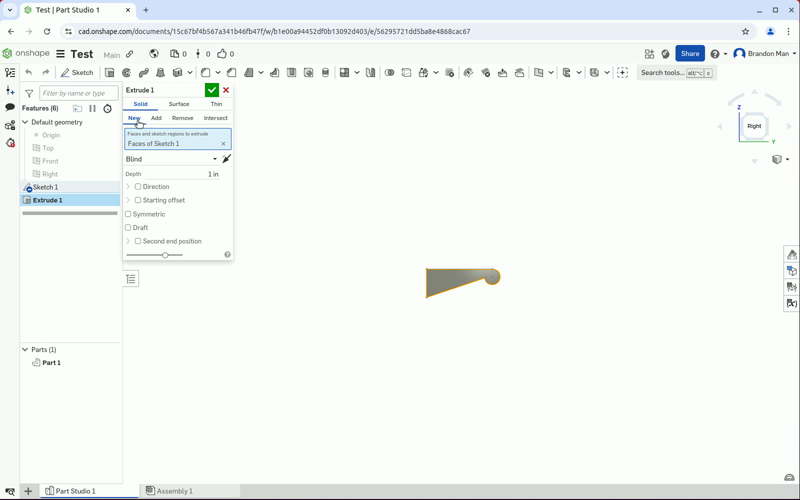
key(tab, 4)
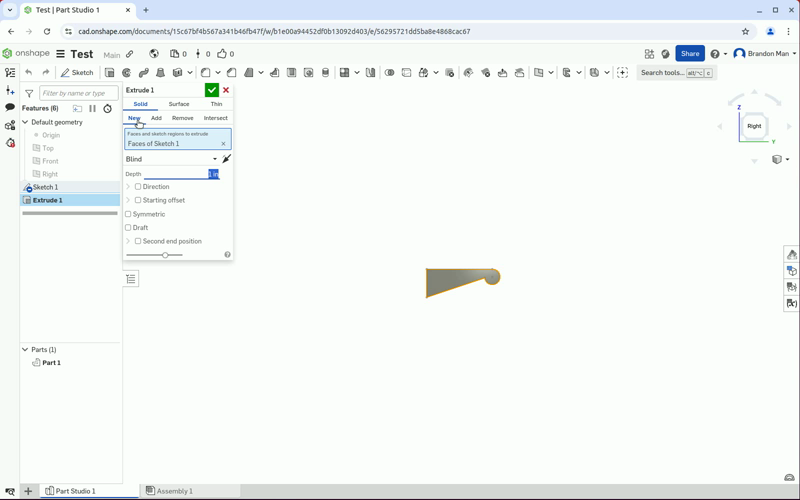
text(0.241)
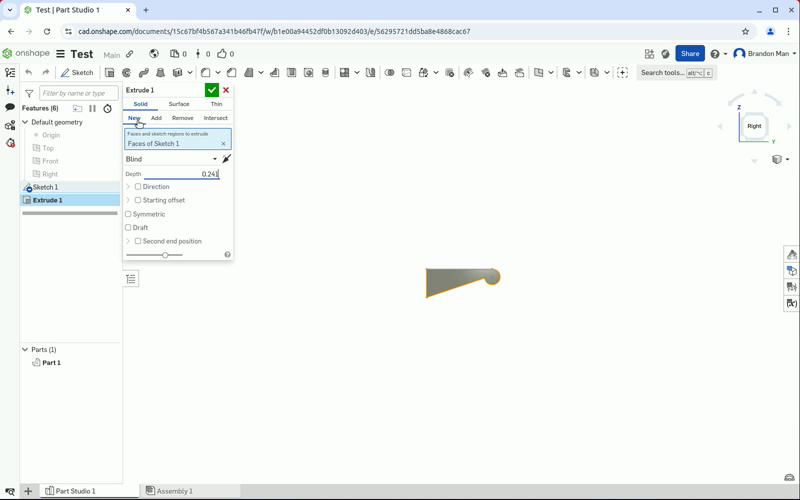
key(enter)
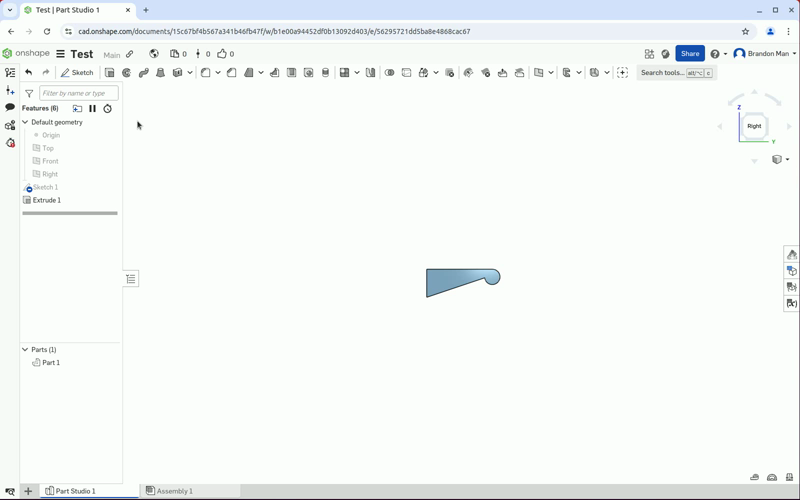
key(shift+h)
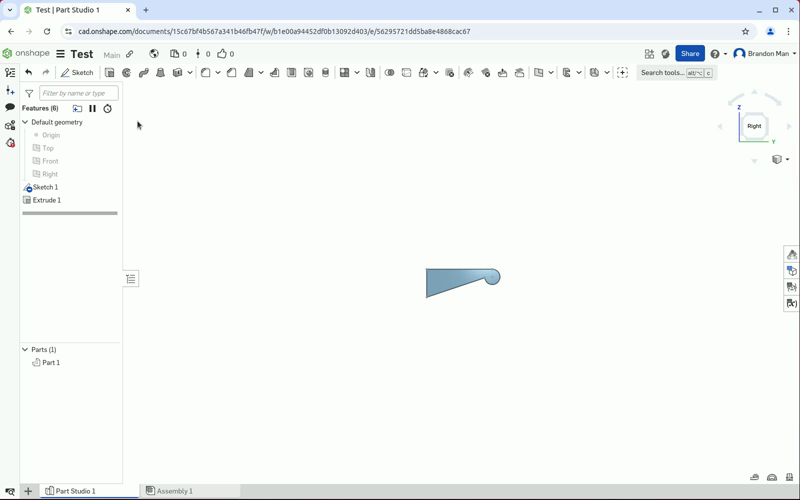
key(shift+h)
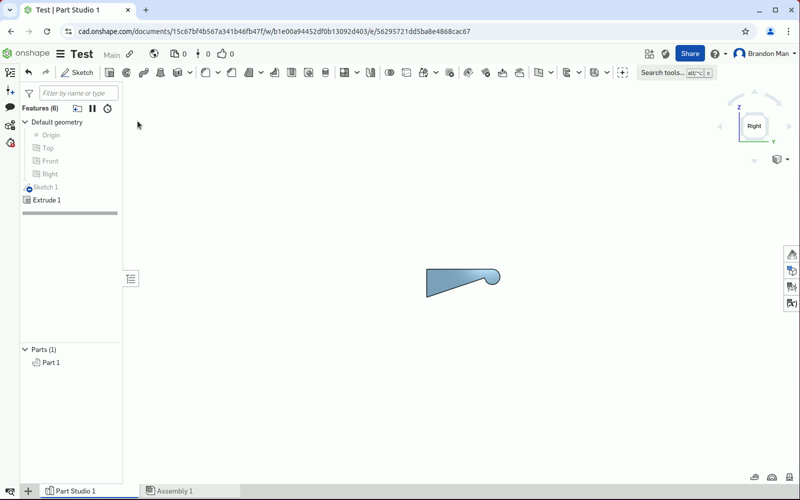
mouse_move(73, 189)
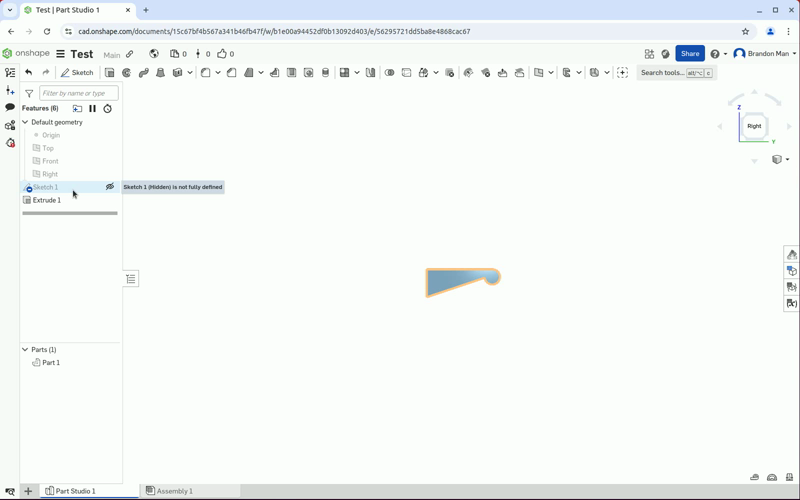
click(73, 189)
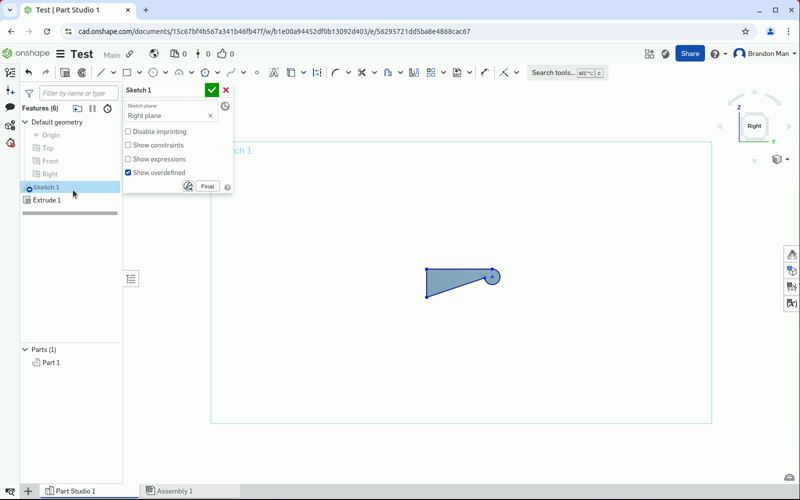
mouse_move(229, 92)
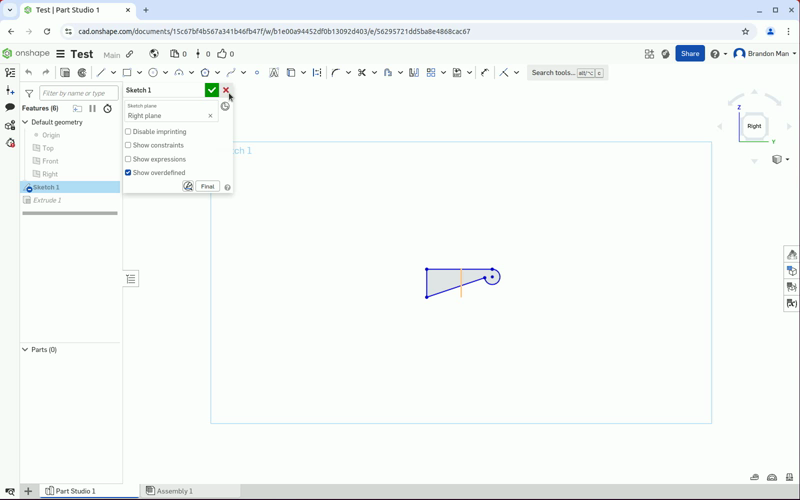
click(229, 92)
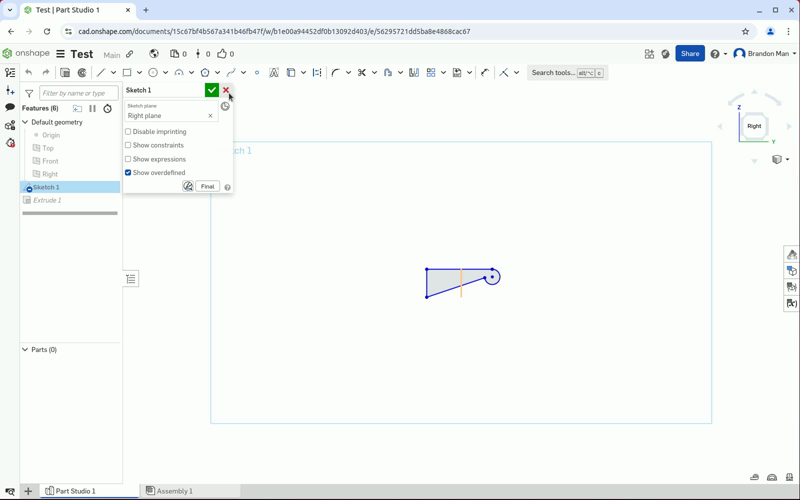
key(shift+s)
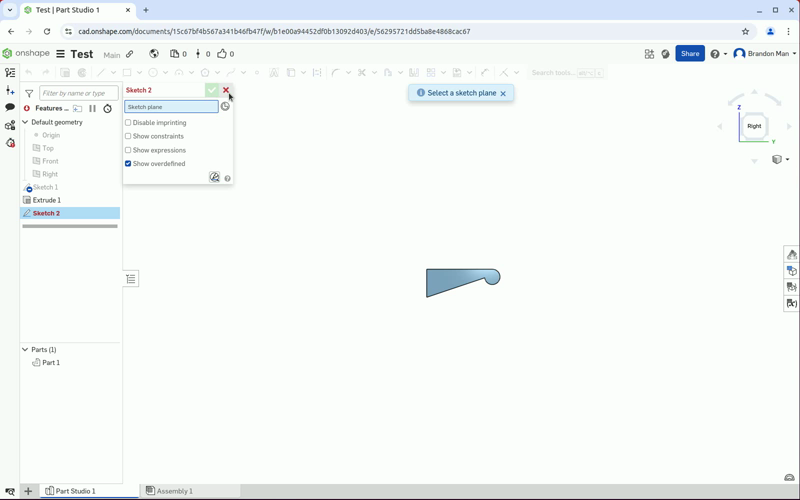
mouse_move(73, 176)
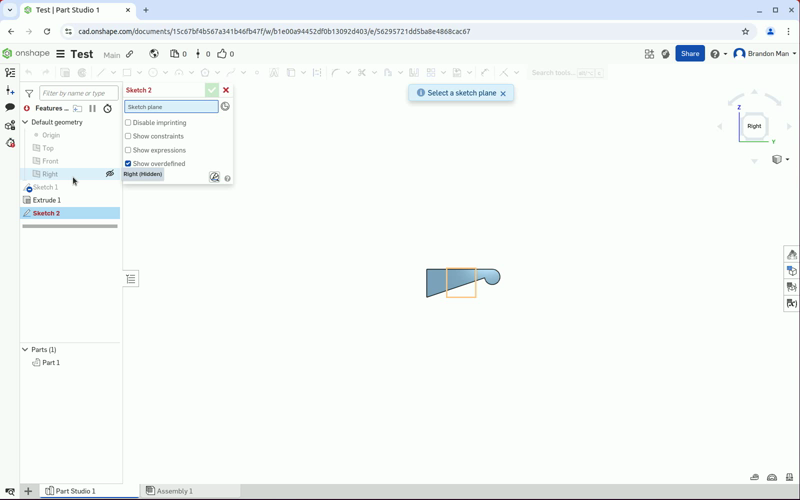
click(73, 176)
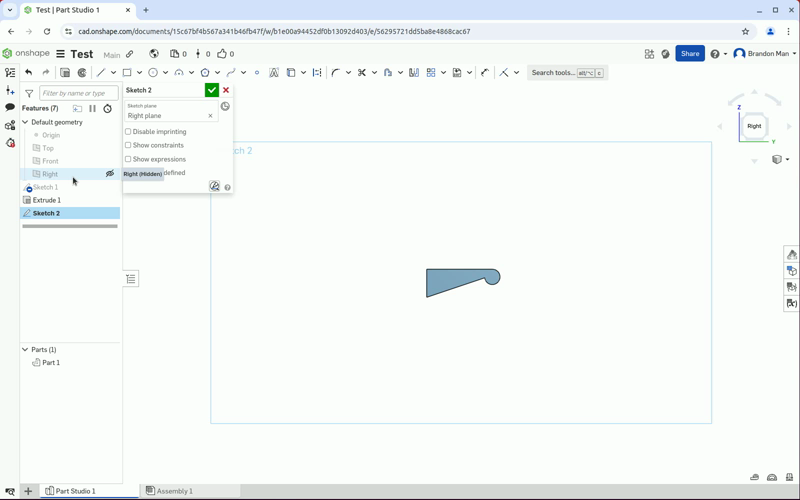
mouse_move(73, 352)
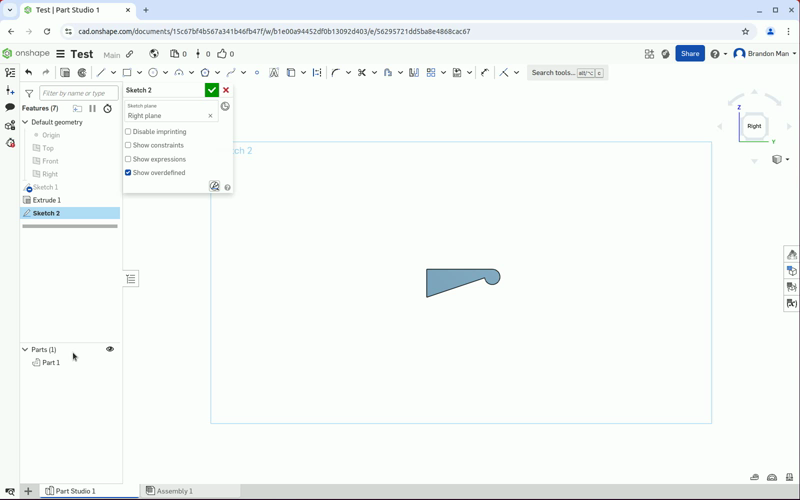
key(y)
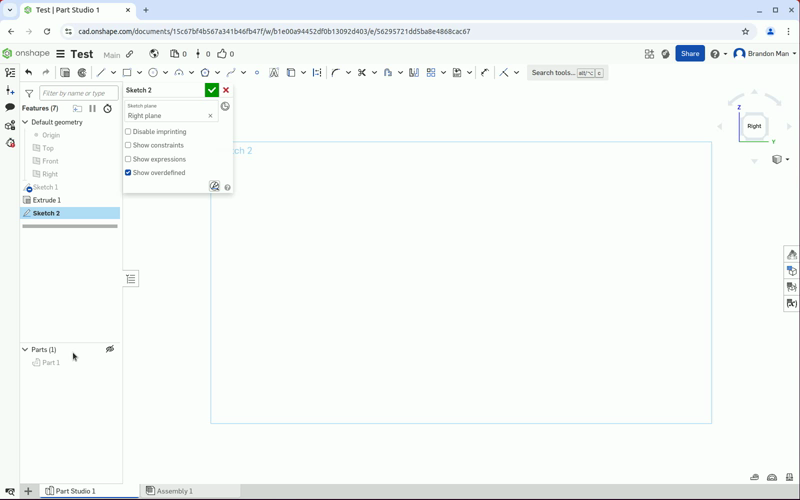
key(a)
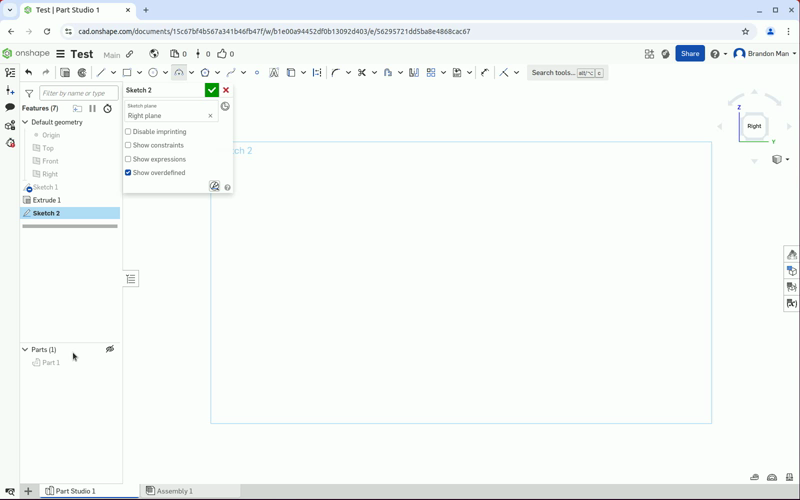
key_down(shift)
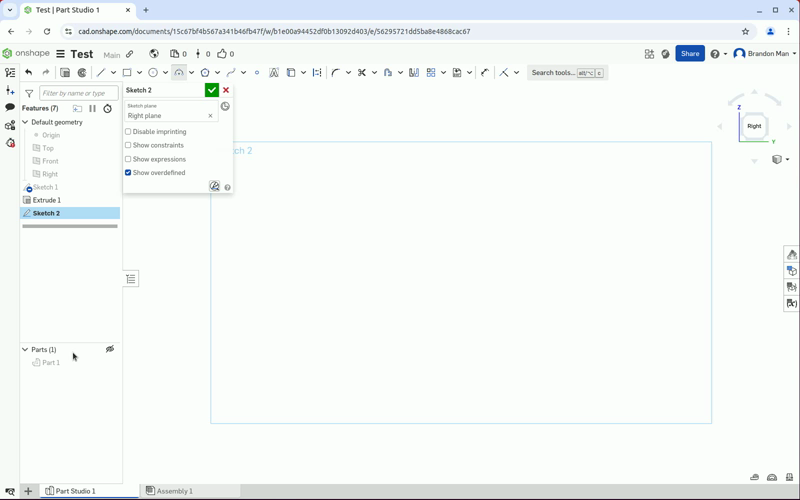
mouse_move(355, 270)
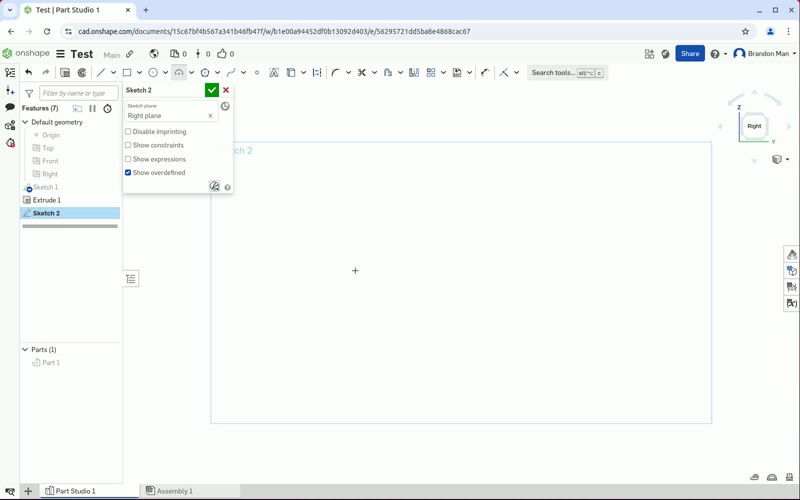
click(355, 270)
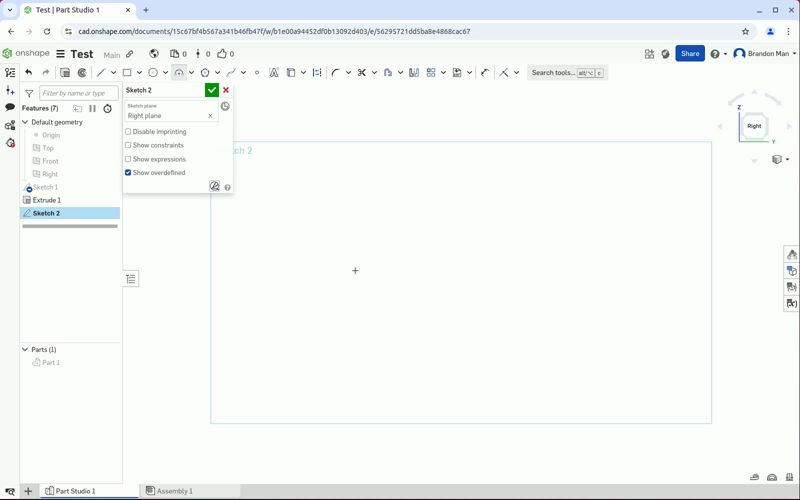
key_up(shift)
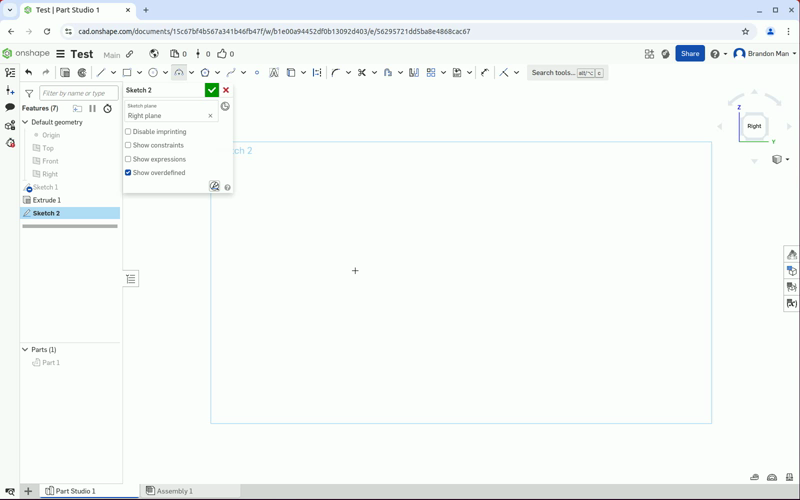
key_down(shift)
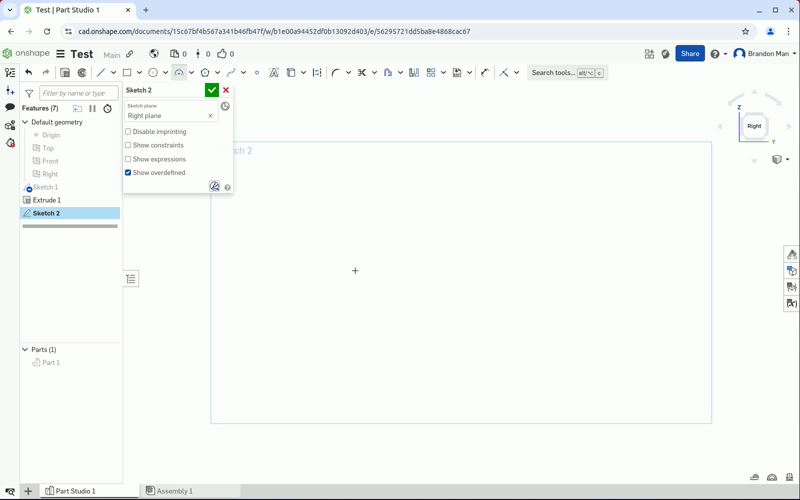
mouse_move(362, 278)
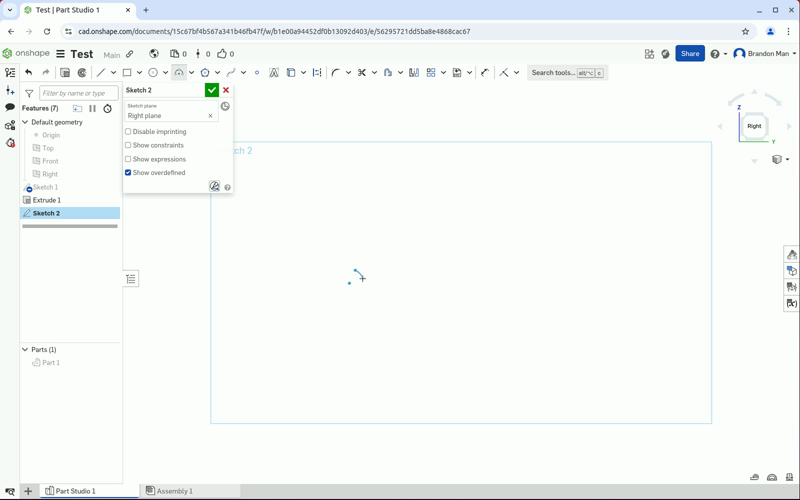
click(362, 278)
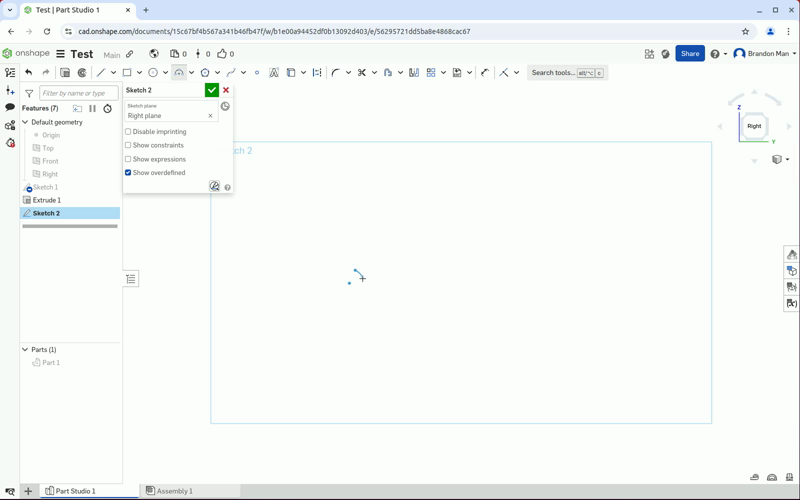
mouse_move(349, 282)
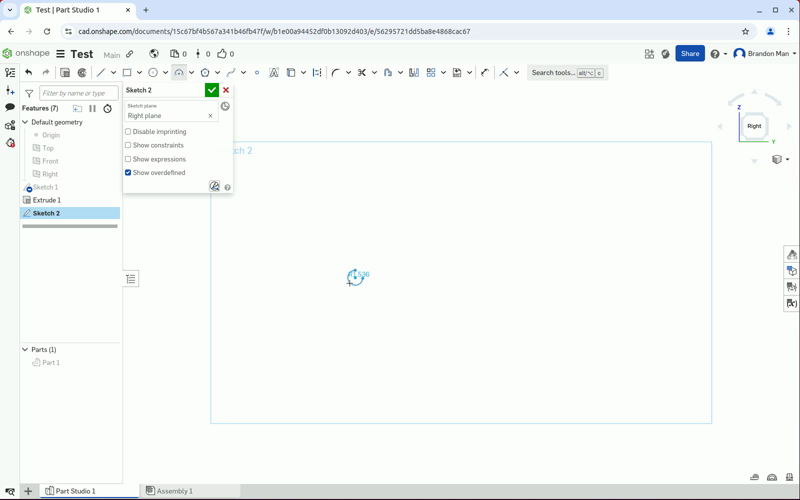
click(349, 282)
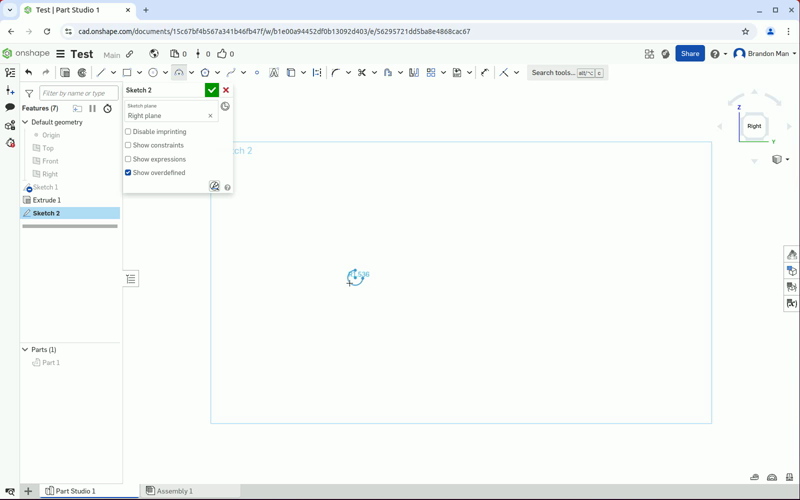
key_up(shift)
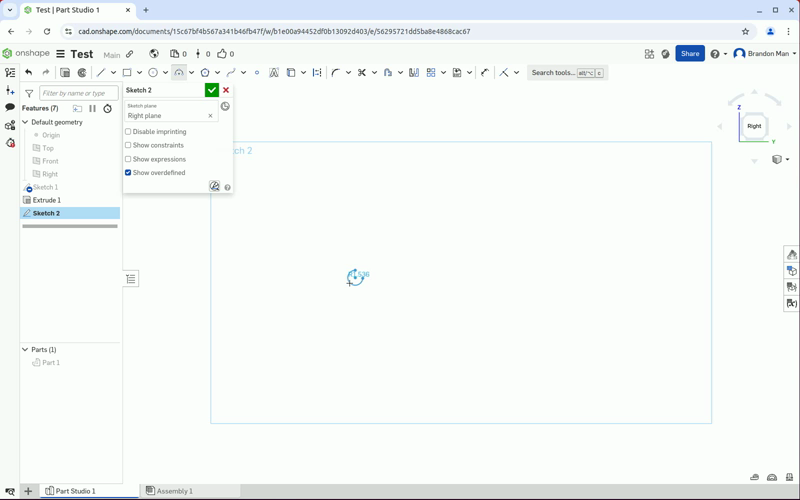
key(esc)
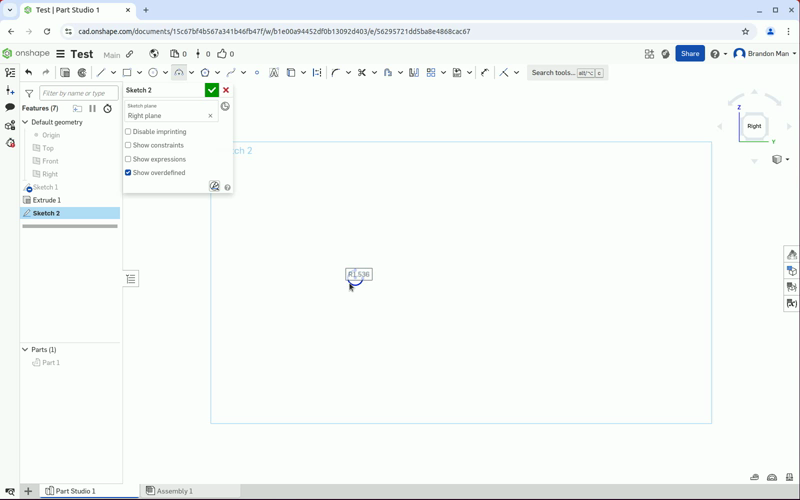
key(l)
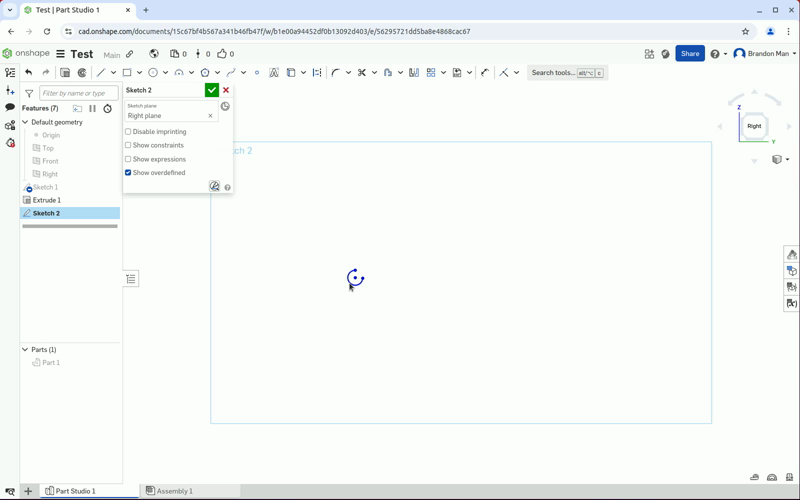
mouse_move(362, 278)
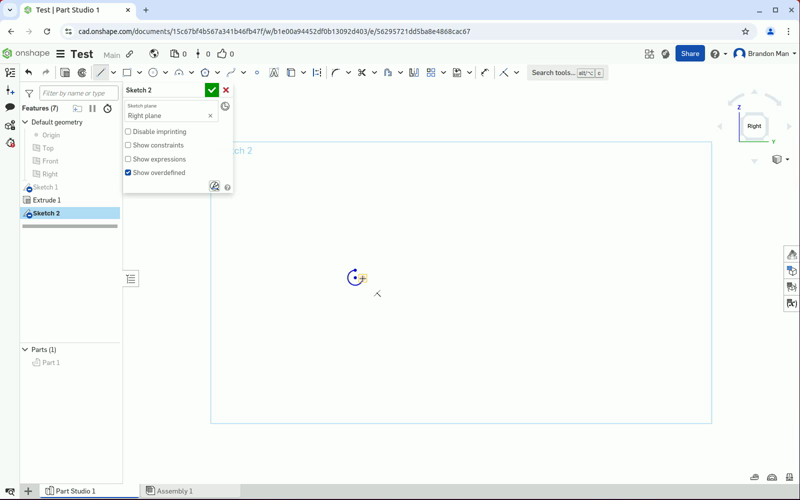
click(362, 278)
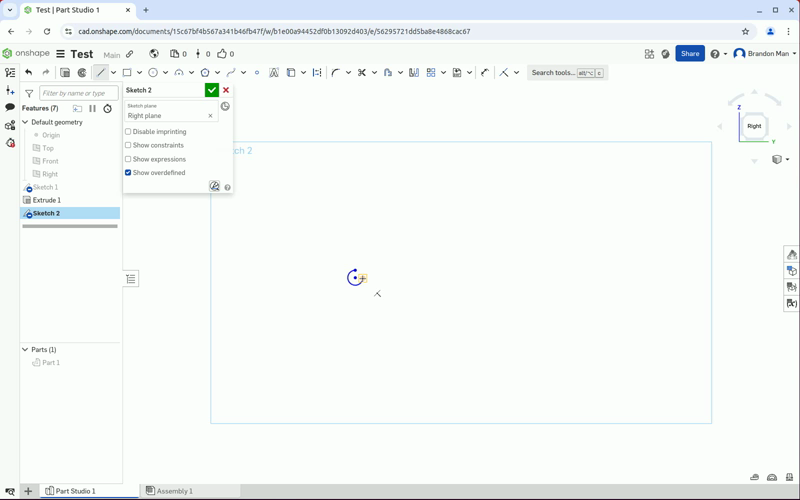
key_down(shift)
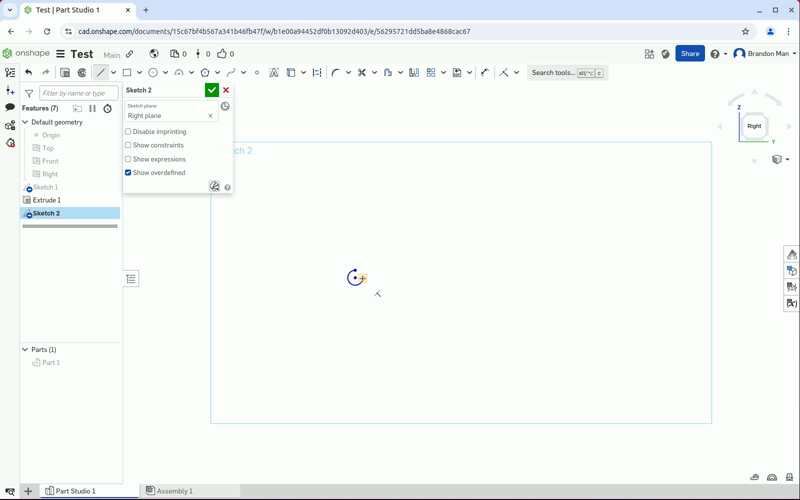
mouse_move(421, 297)
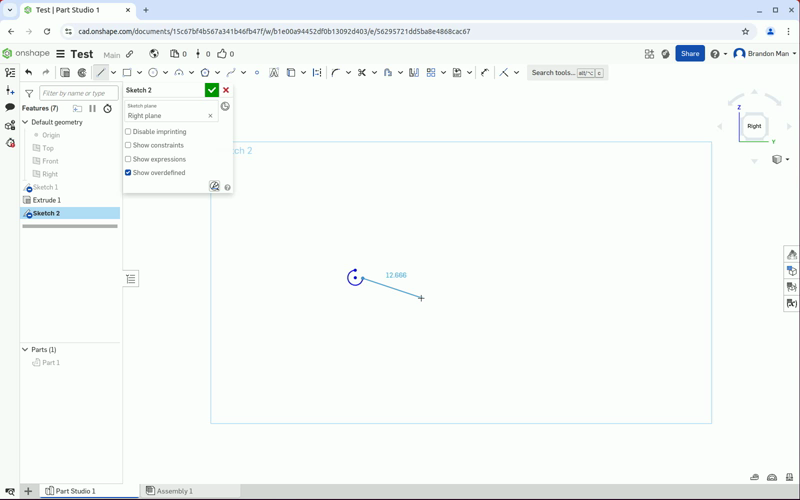
click(421, 297)
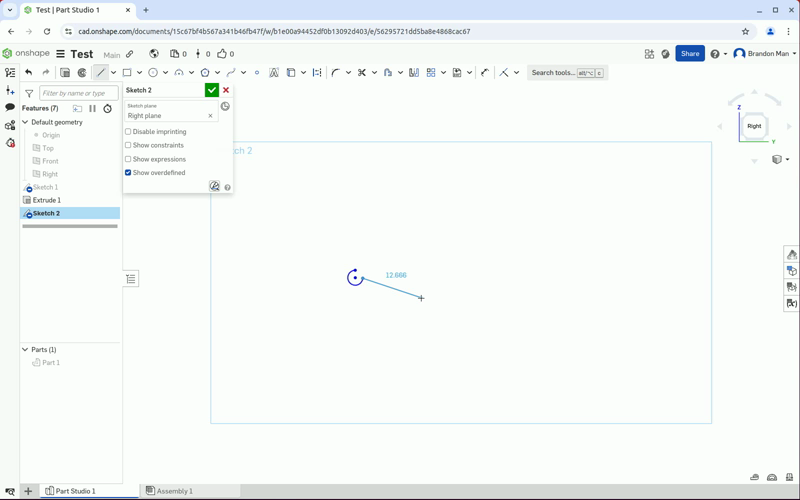
key_up(shift)
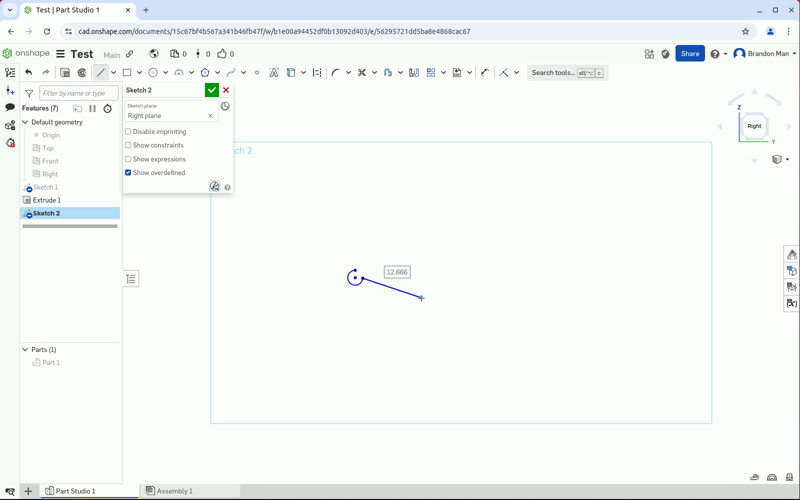
key_down(shift)
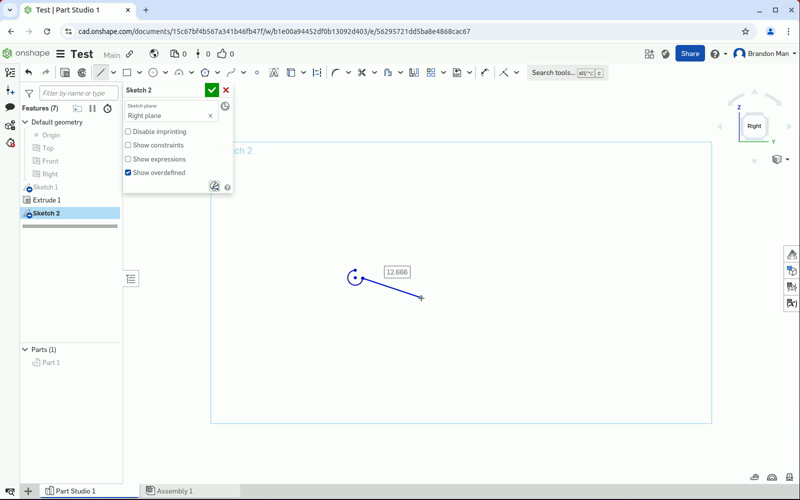
mouse_move(451, 297)
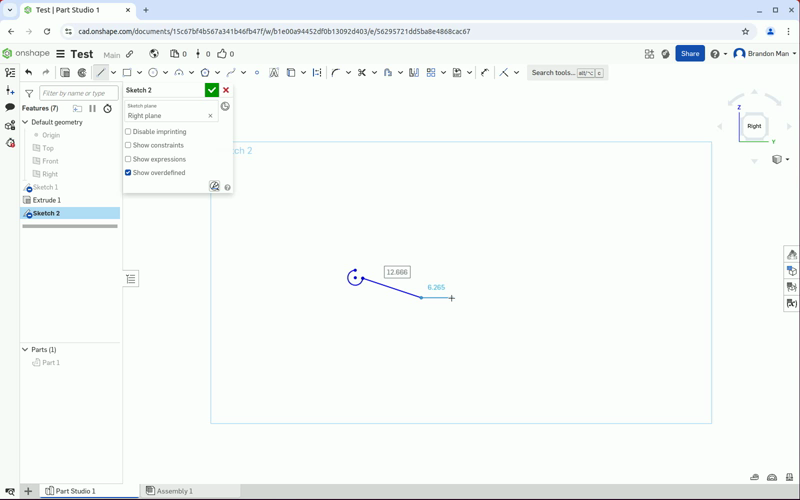
mouse_move(421, 270)
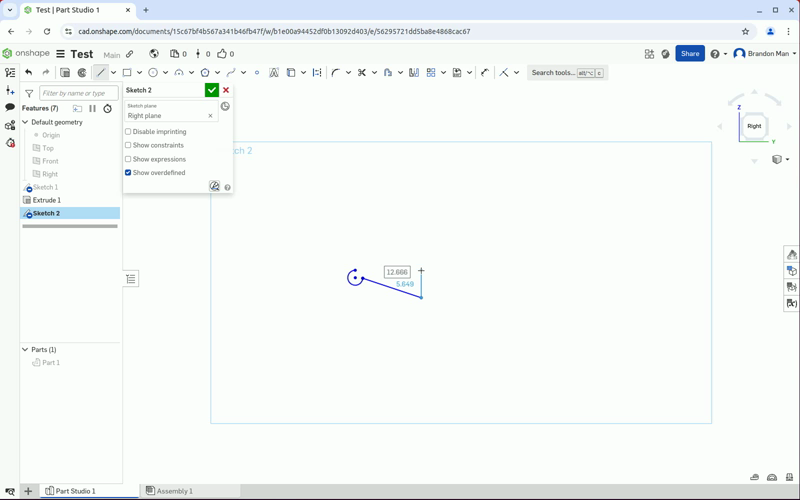
click(421, 270)
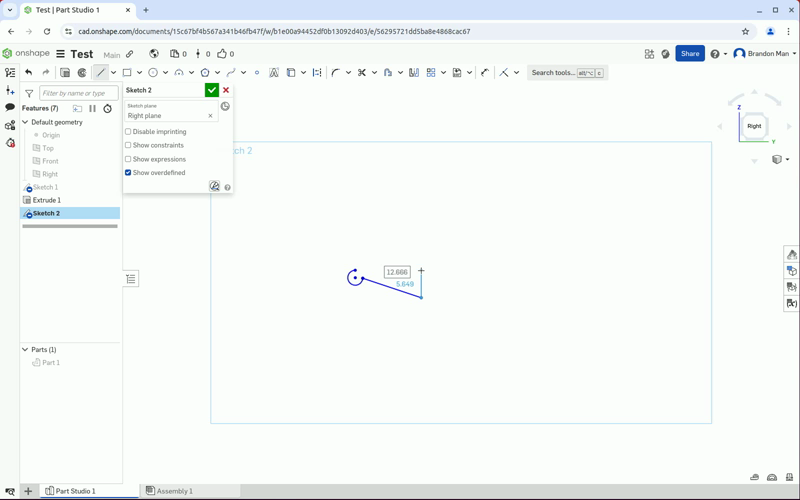
key_up(shift)
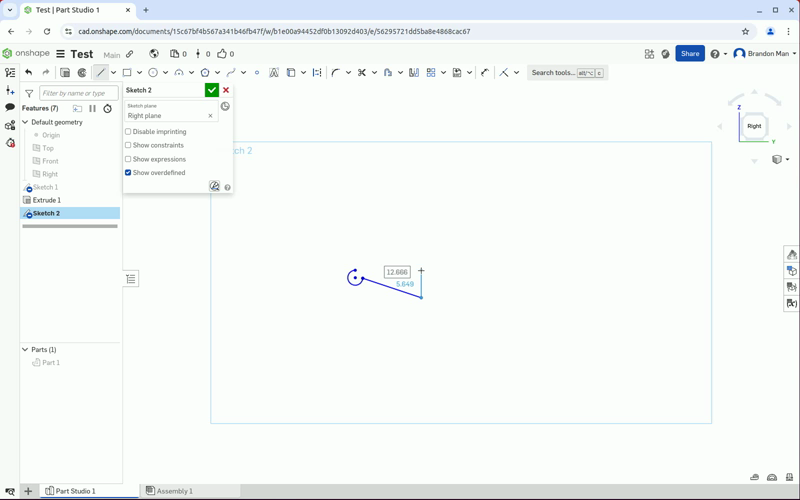
key_down(shift)
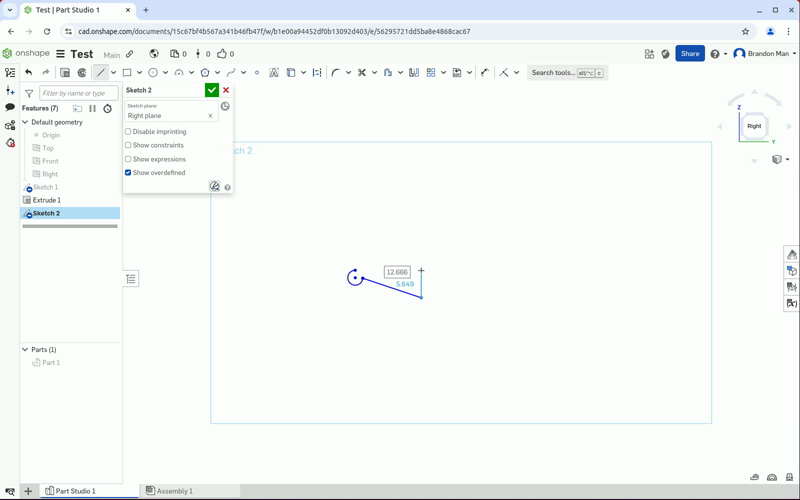
mouse_move(355, 270)
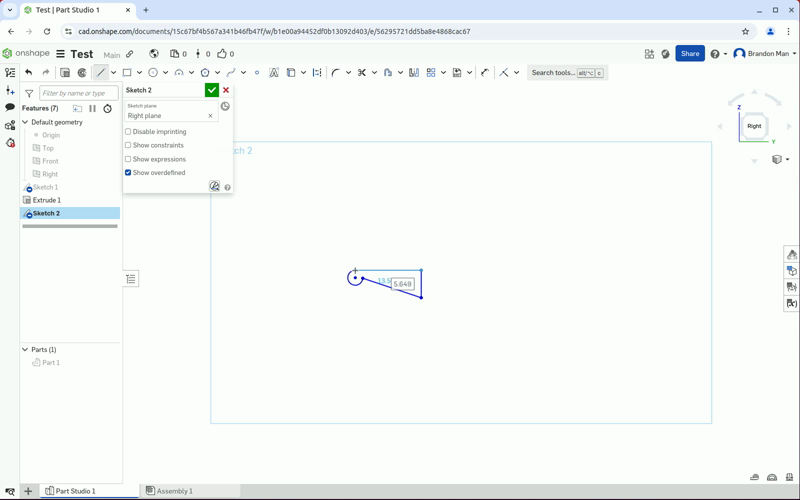
key_up(shift)
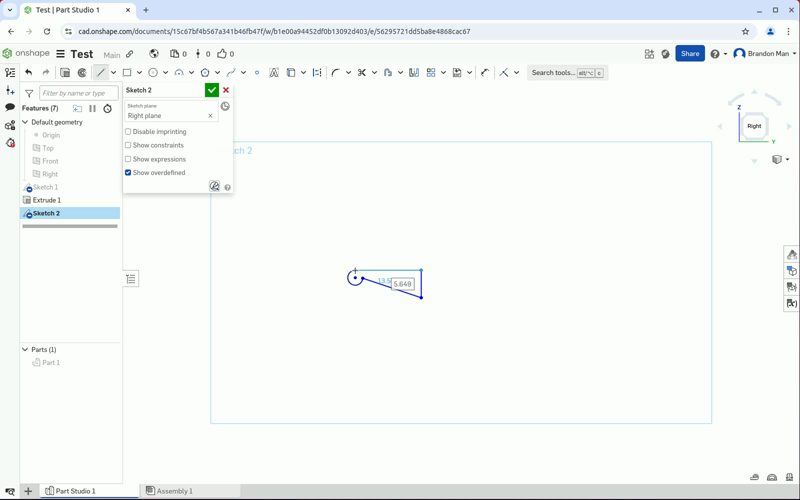
click(355, 270)
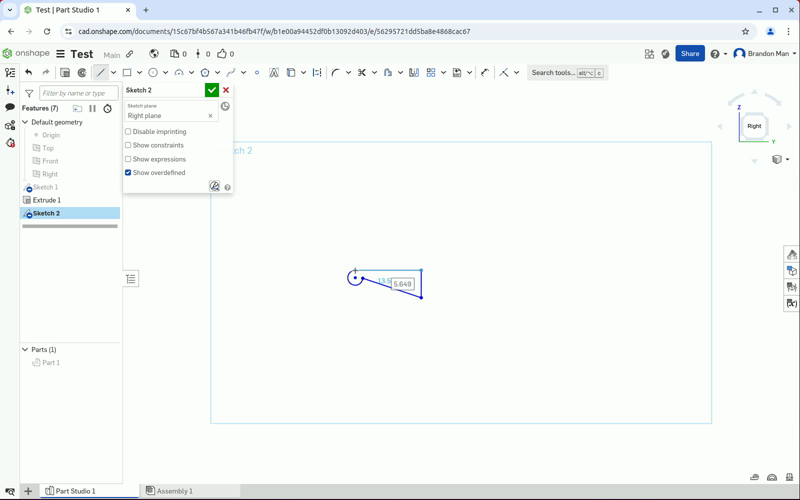
key(esc)
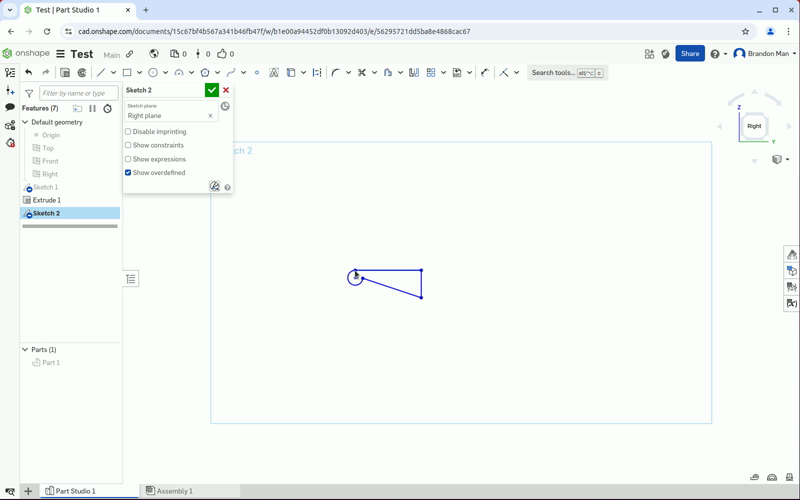
mouse_move(371, 280)
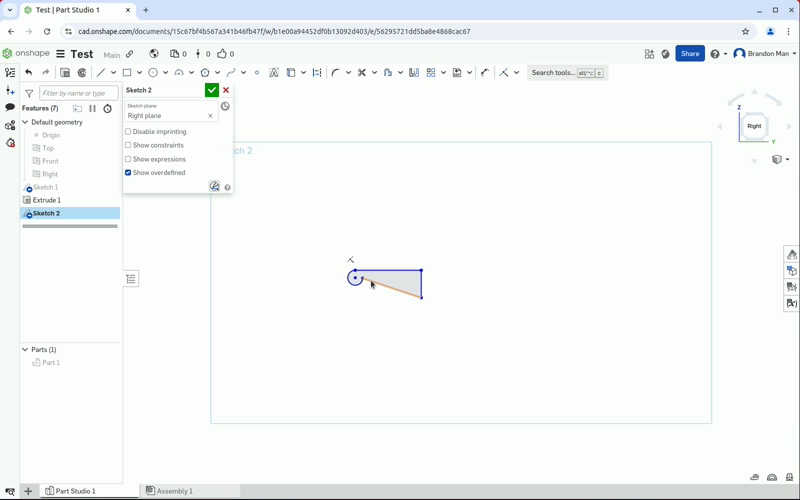
scroll(6)
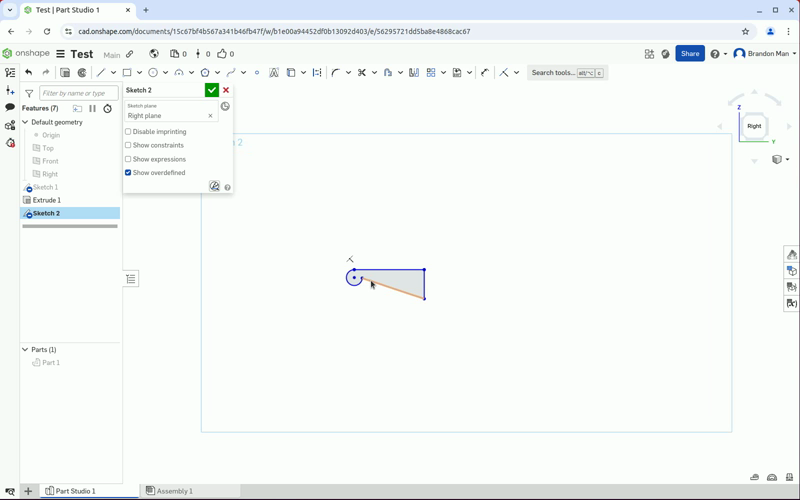
scroll(6)
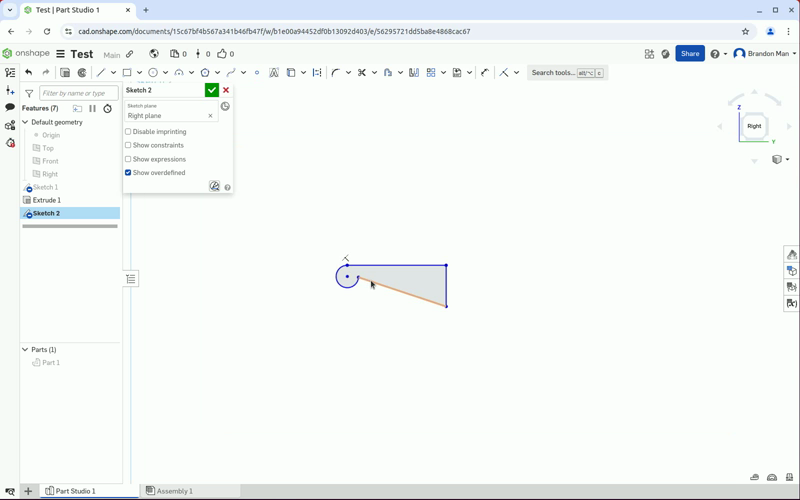
scroll(6)
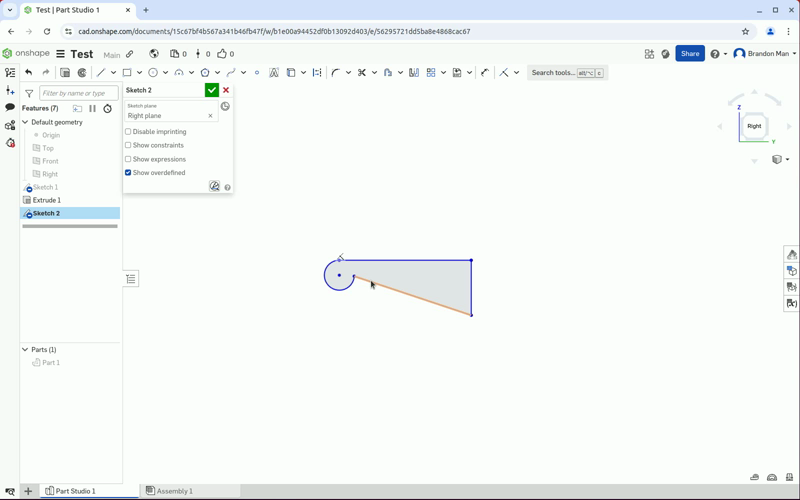
scroll(6)
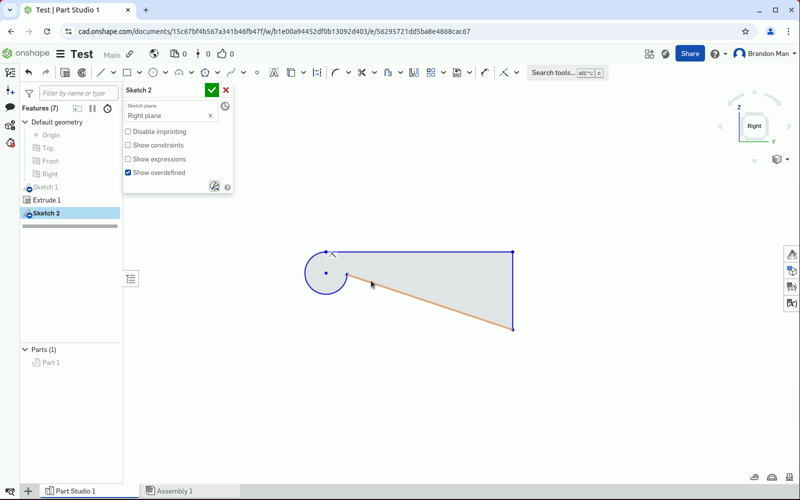
scroll(6)
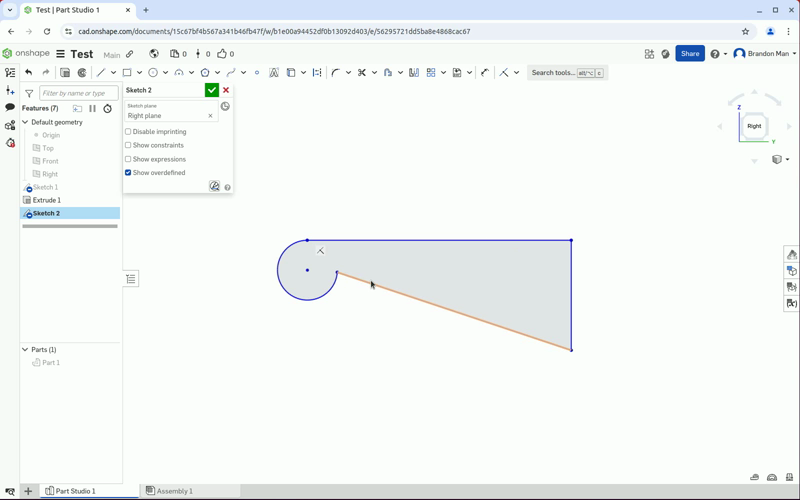
scroll(6)
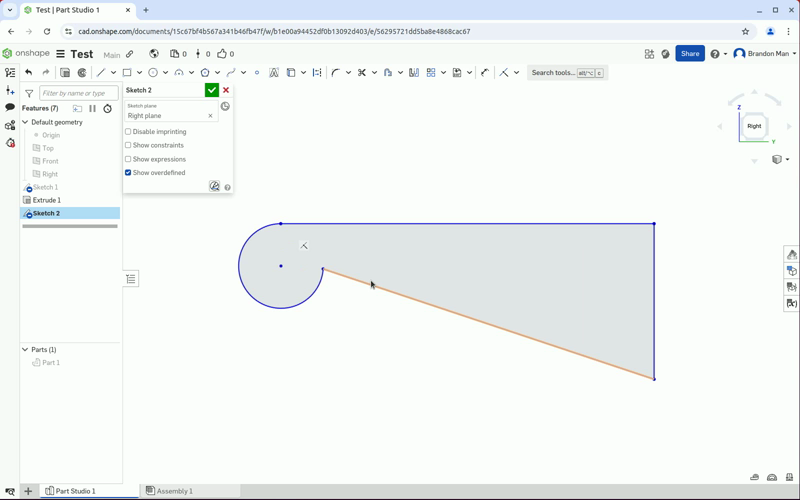
scroll(6)
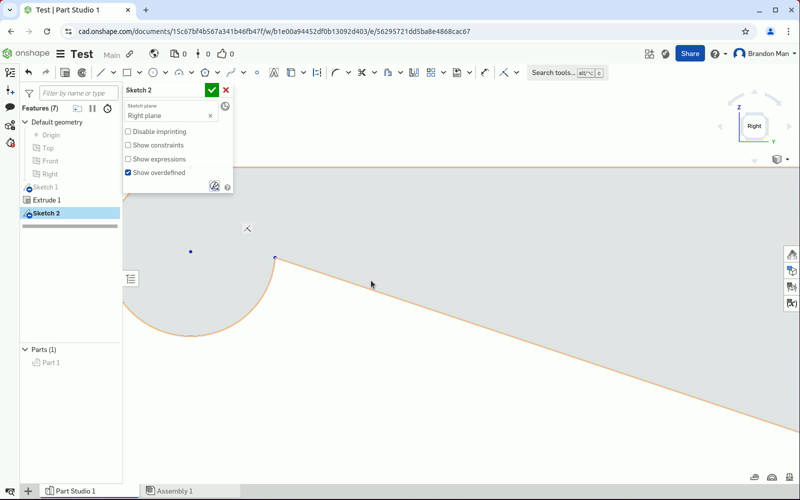
click(371, 280)
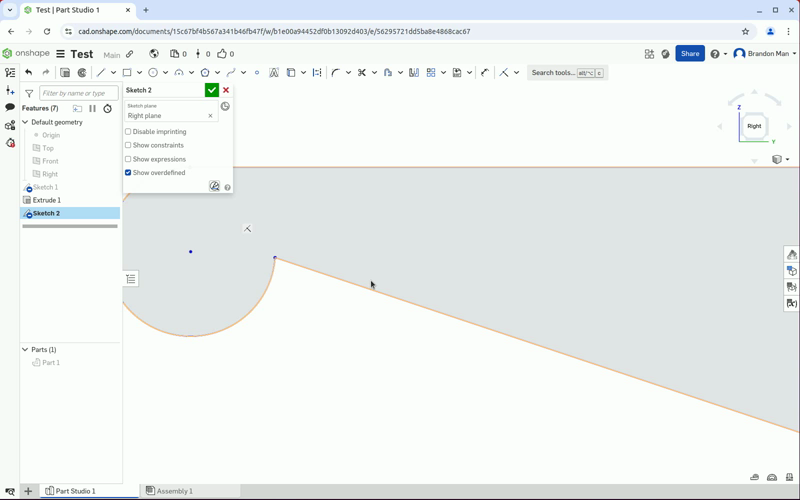
scroll(-6)
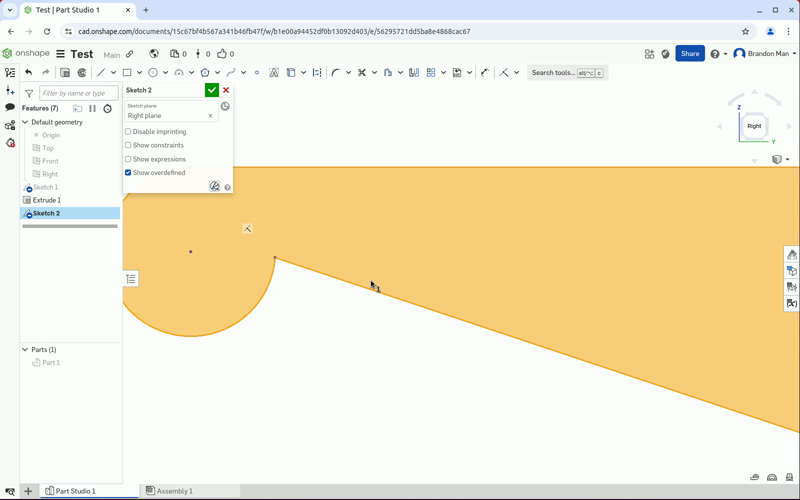
scroll(-6)
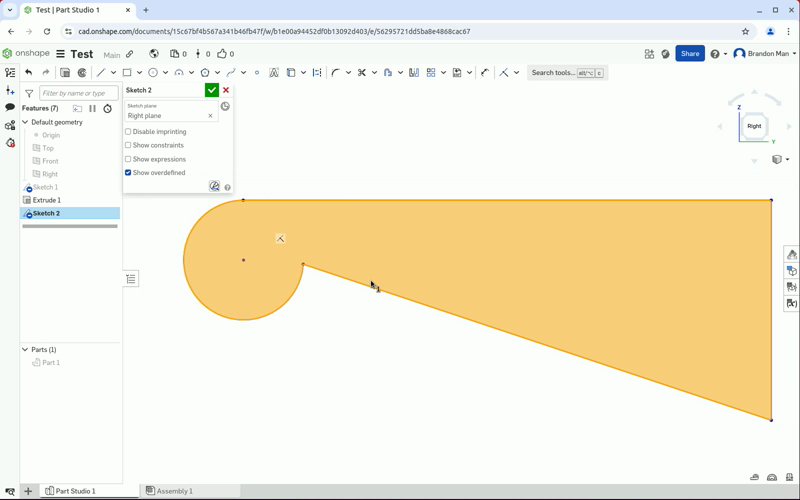
scroll(-6)
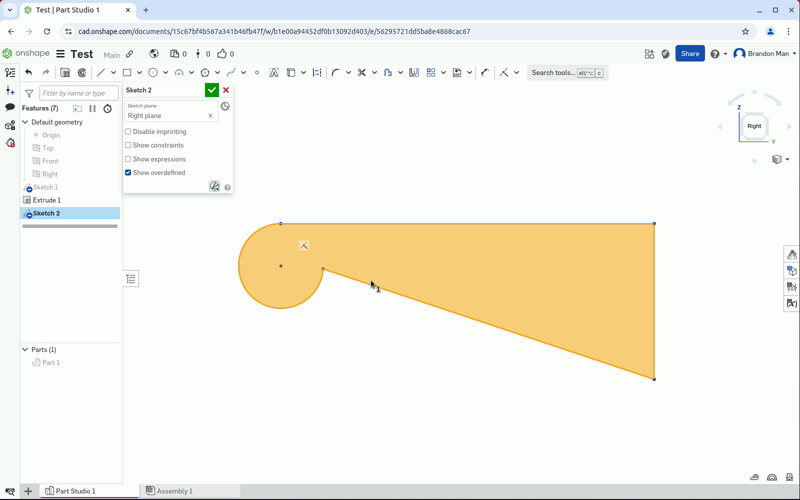
scroll(-6)
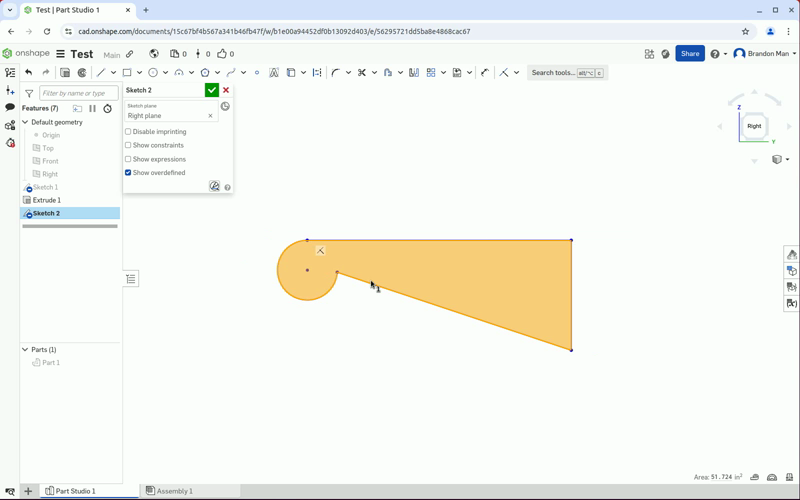
scroll(-6)
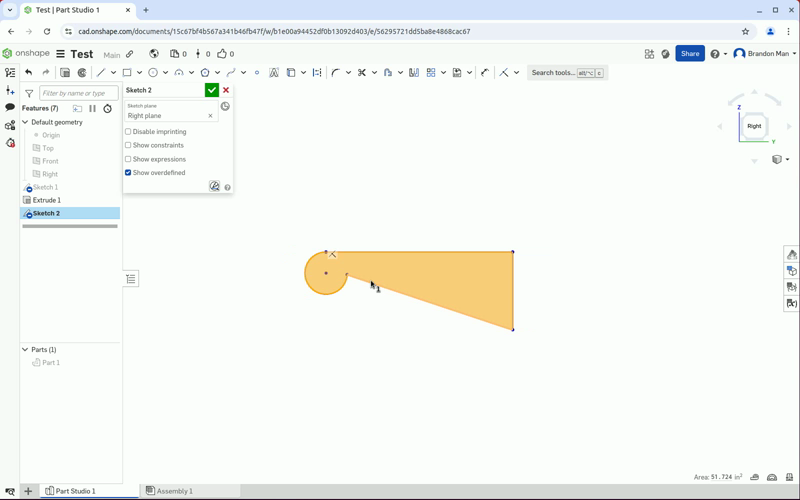
scroll(-6)
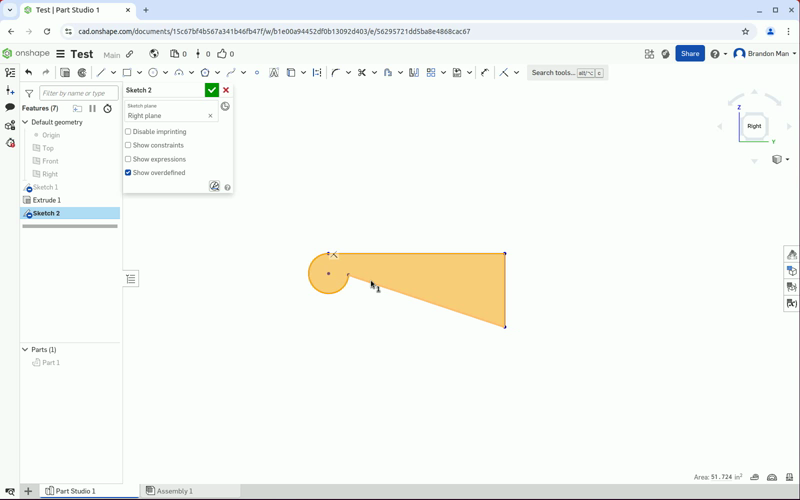
scroll(-6)
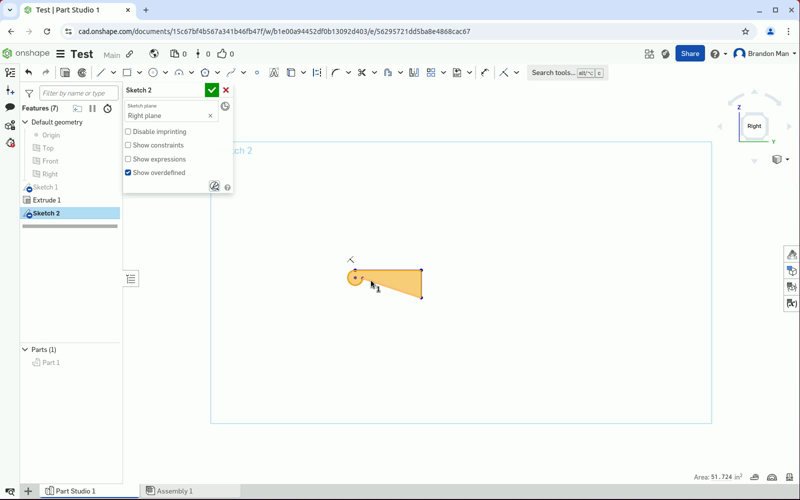
mouse_move(73, 352)
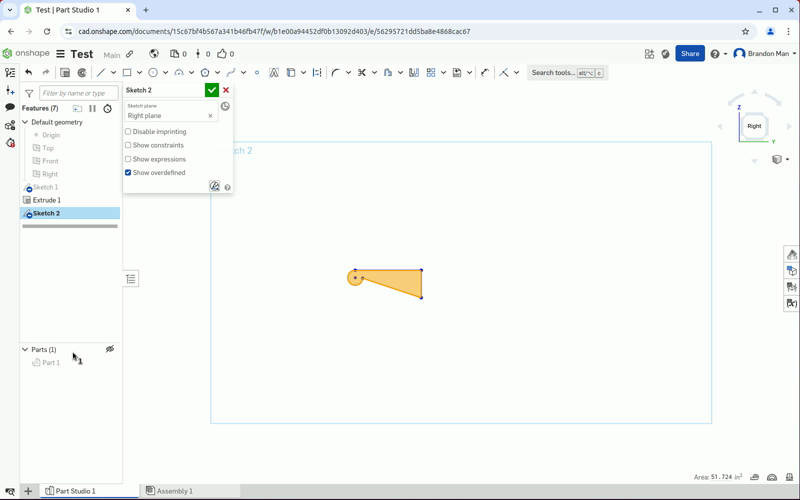
key(shift+y)
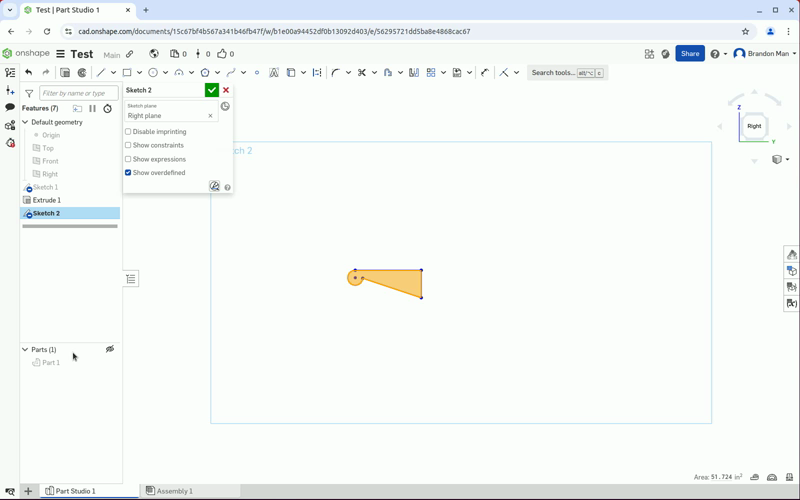
key(shift+e)
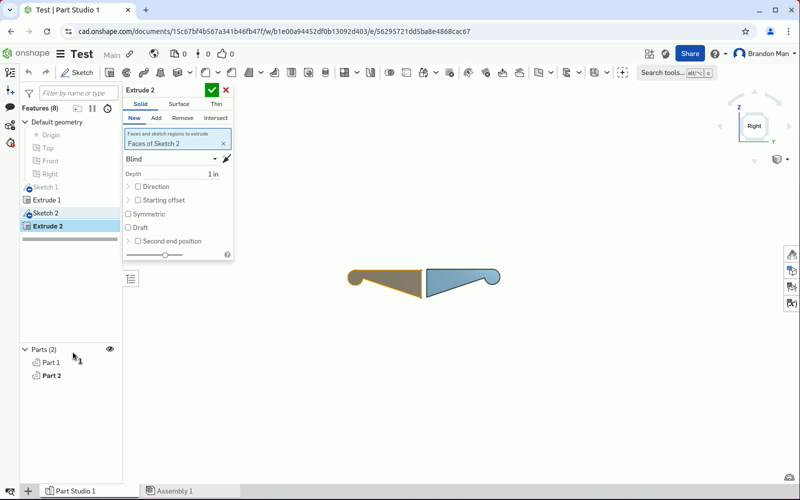
mouse_move(143, 106)
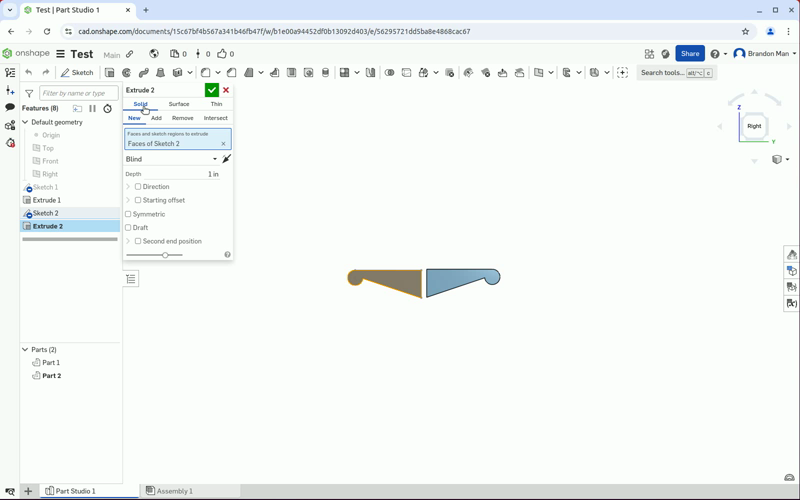
click(143, 106)
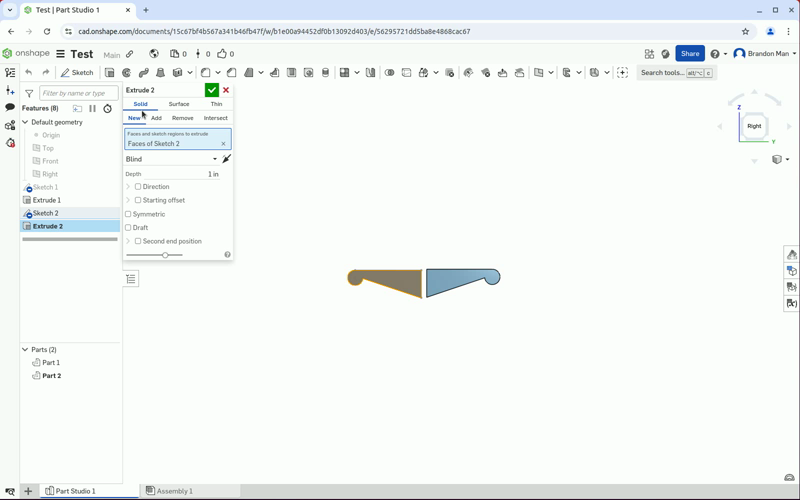
mouse_move(137, 120)
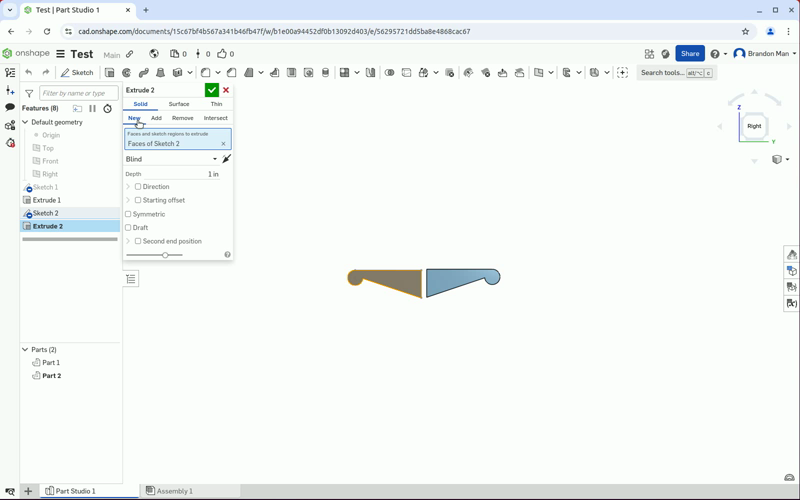
click(137, 120)
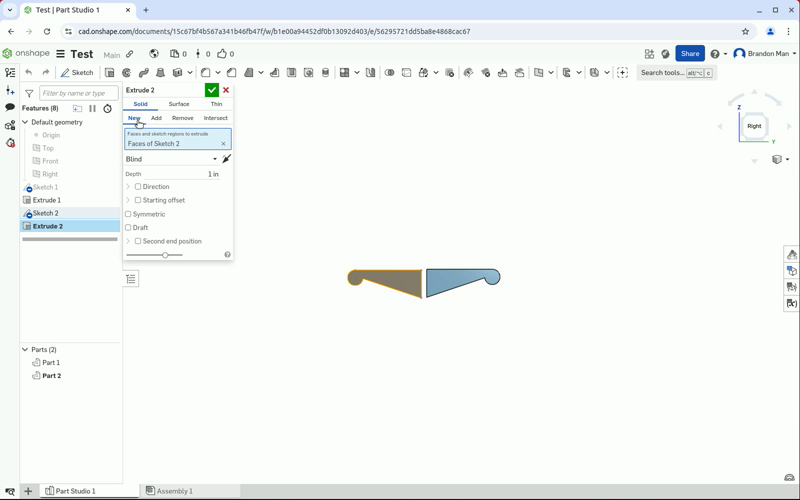
key(tab, 4)
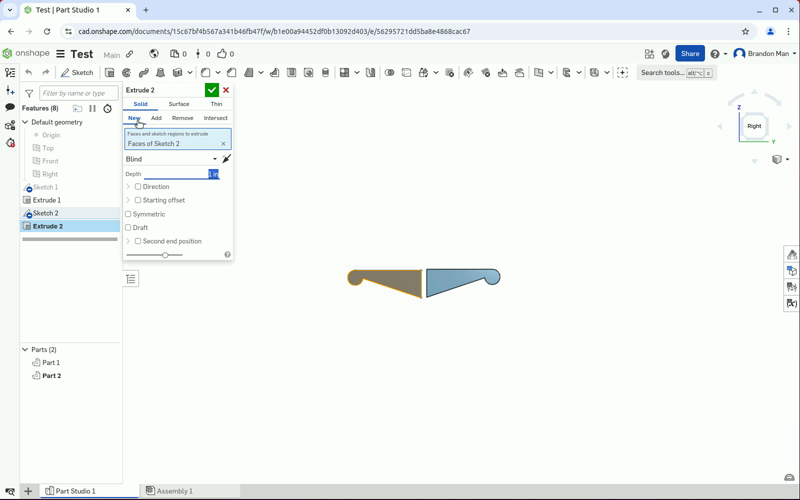
text(0.241)
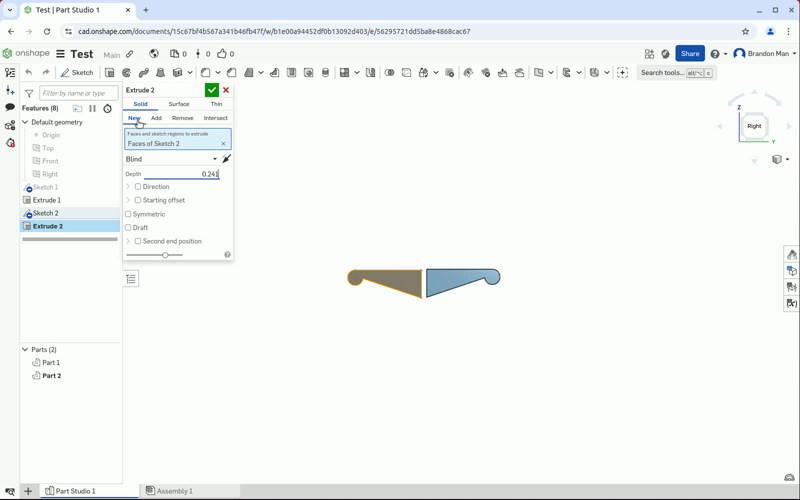
key(enter)
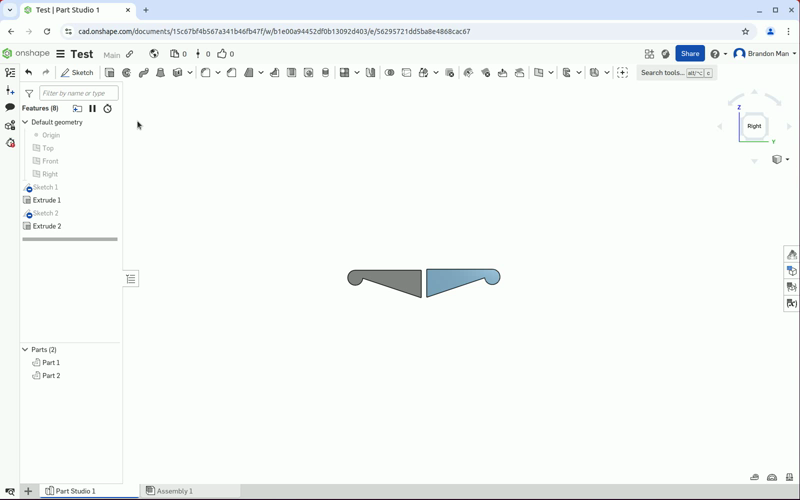
key(shift+h)
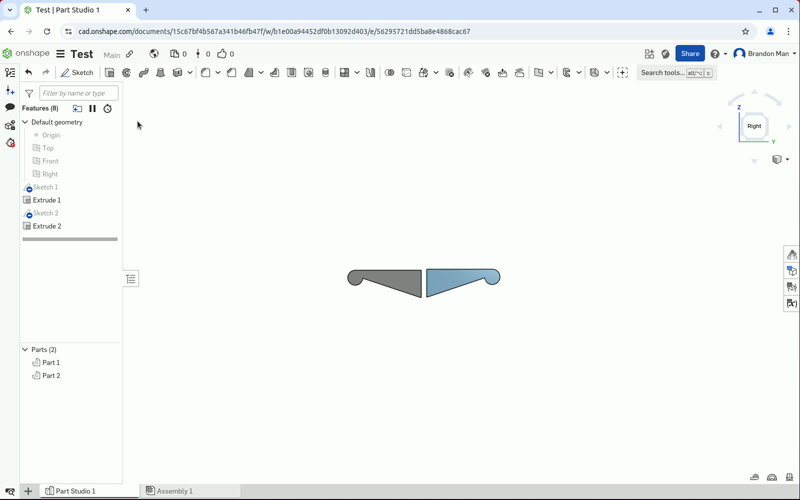
key(shift+h)
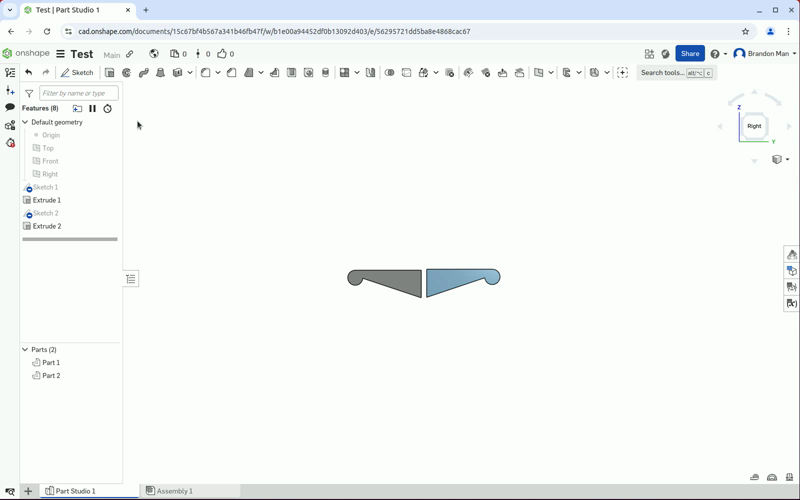
mouse_move(73, 189)
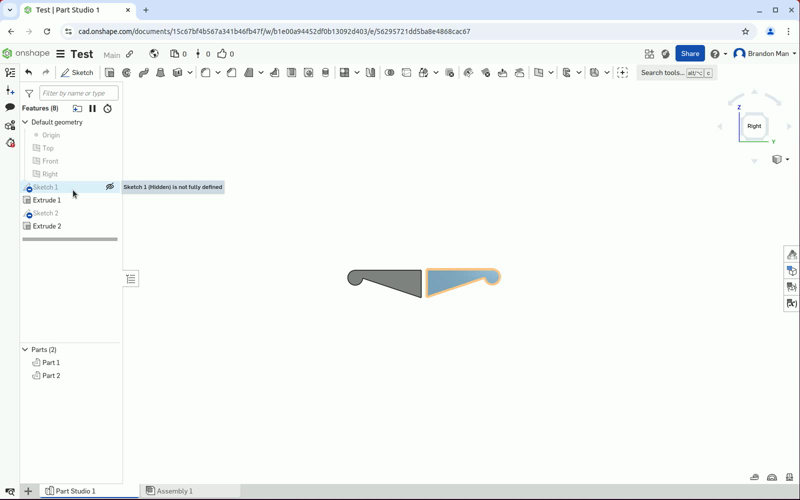
click(73, 189)
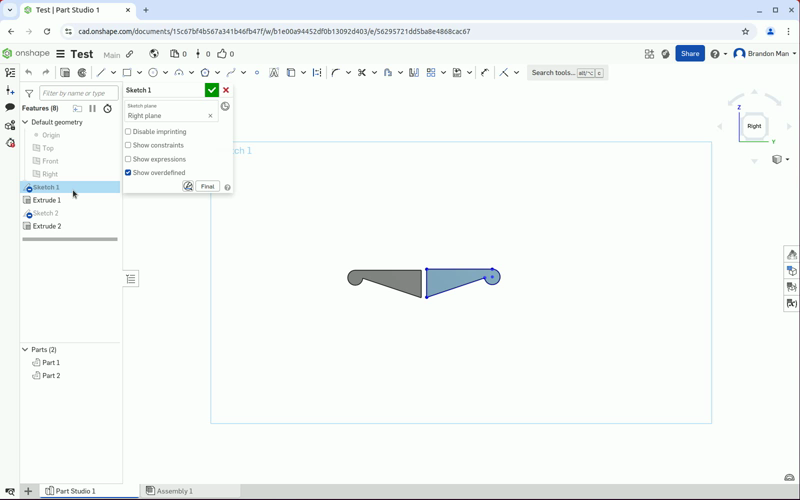
mouse_move(229, 92)
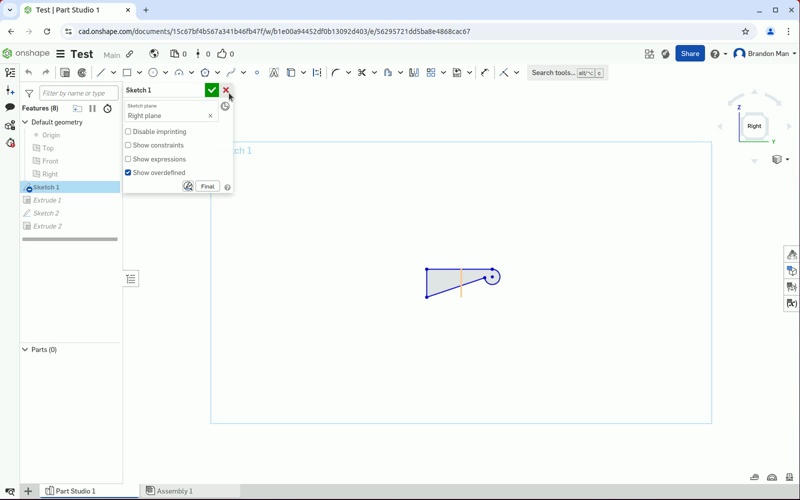
click(229, 92)
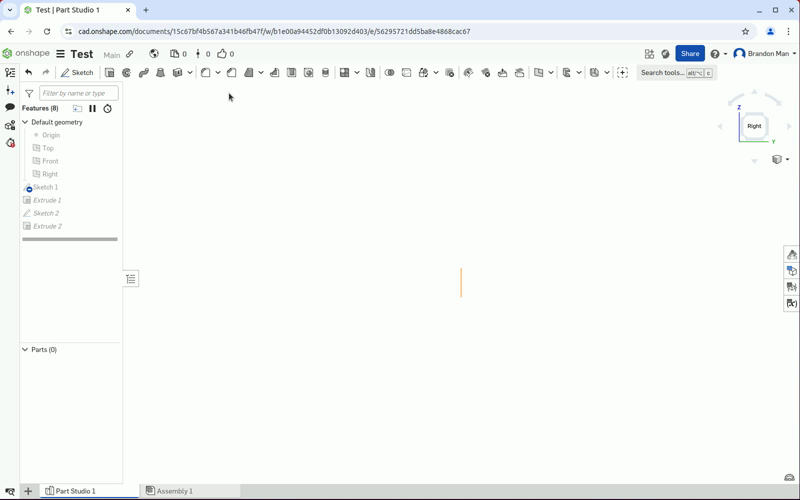
mouse_move(541, 75)
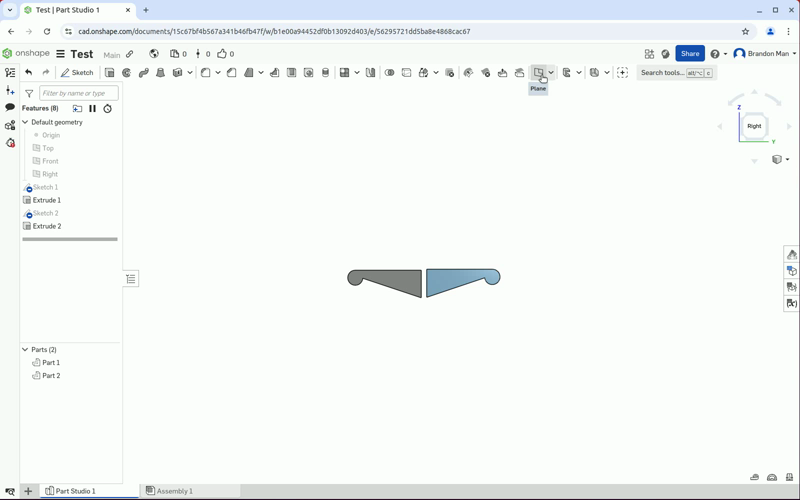
click(541, 75)
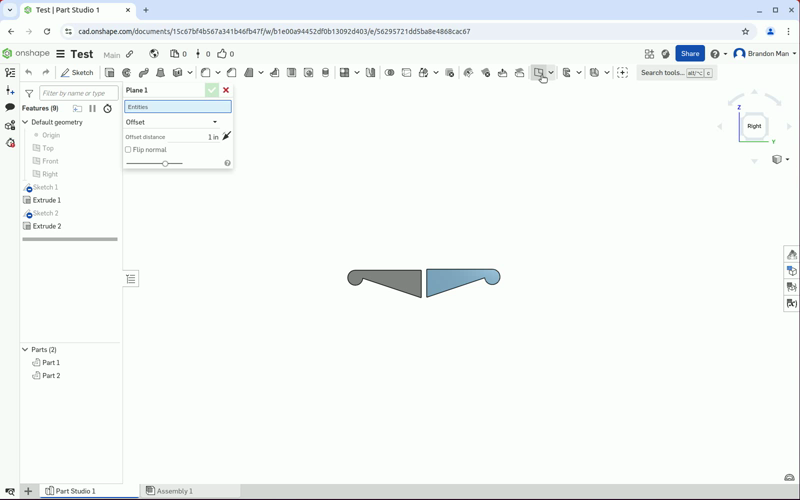
mouse_move(73, 176)
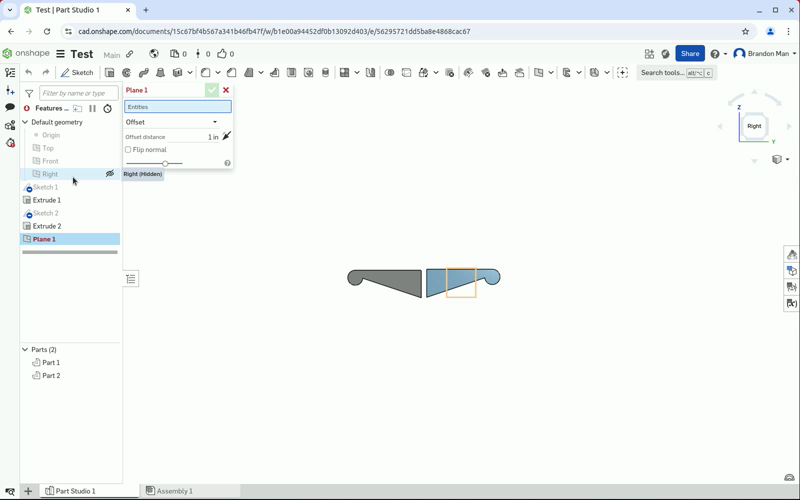
click(73, 176)
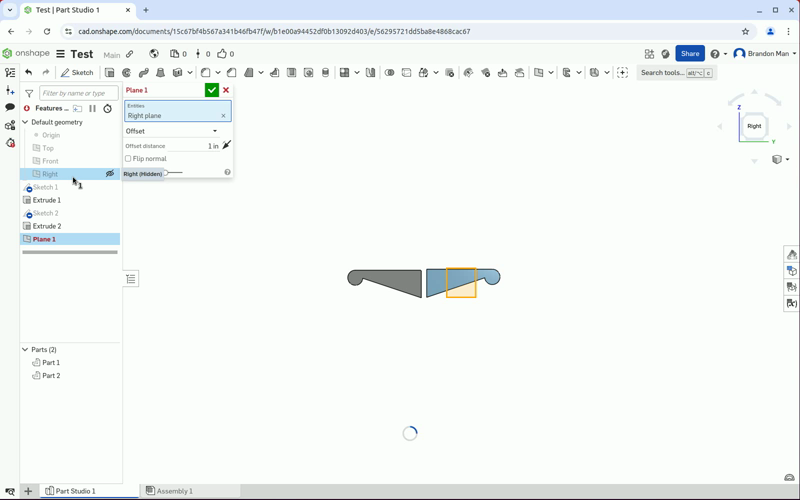
key(tab, 2)
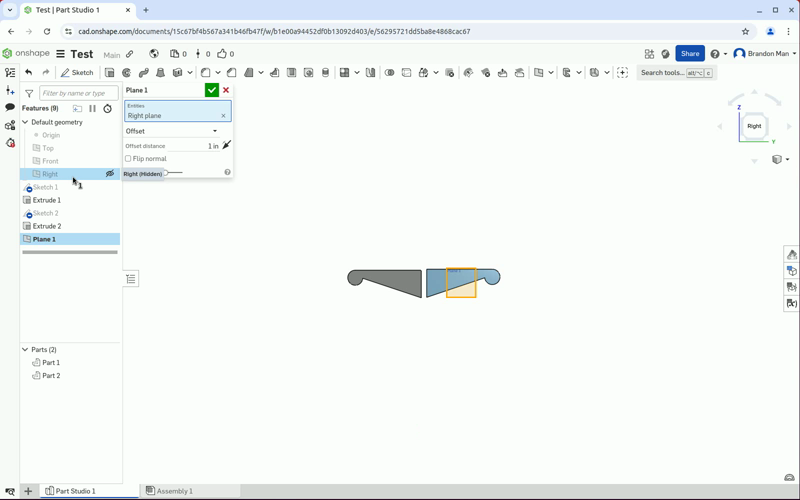
text(0.246)
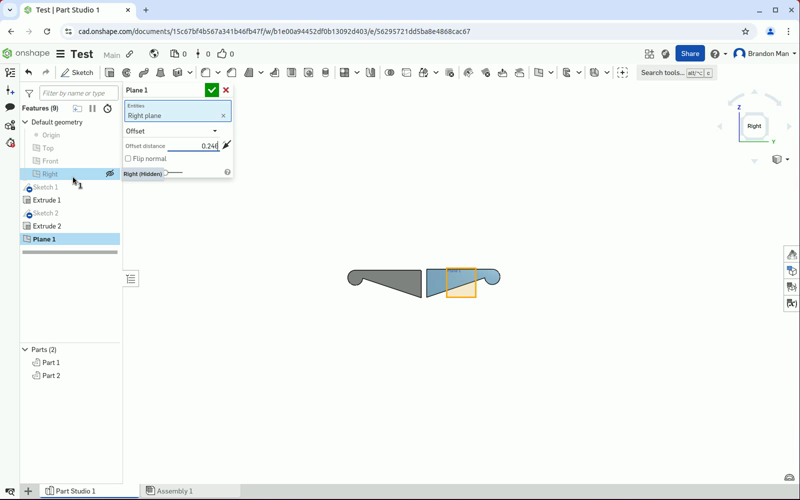
key(enter, 2)
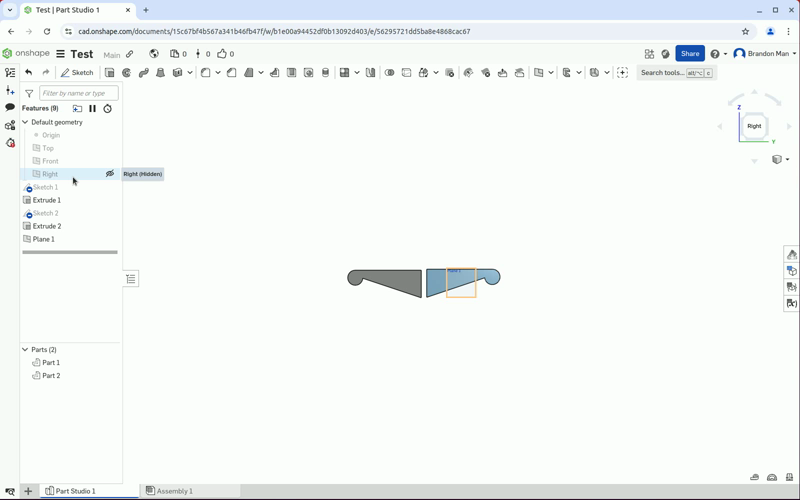
key(shift+s)
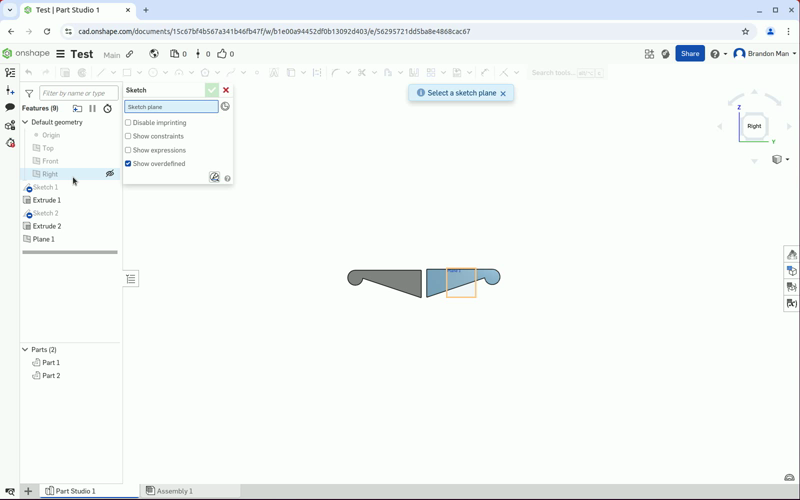
mouse_move(73, 241)
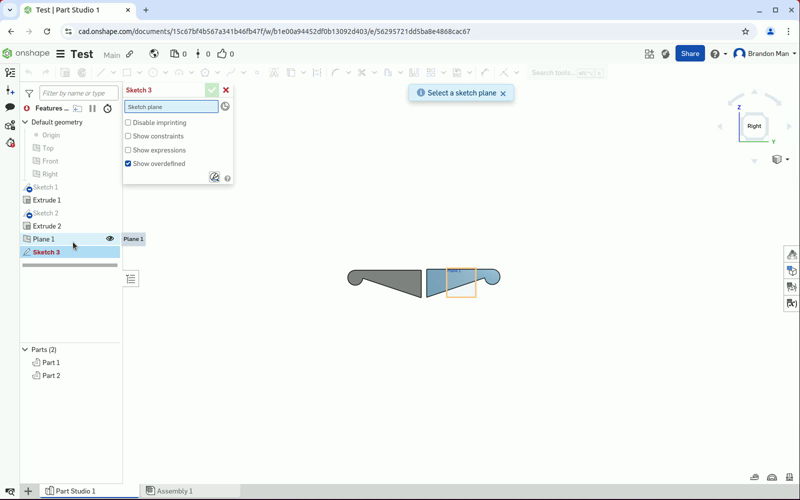
click(73, 241)
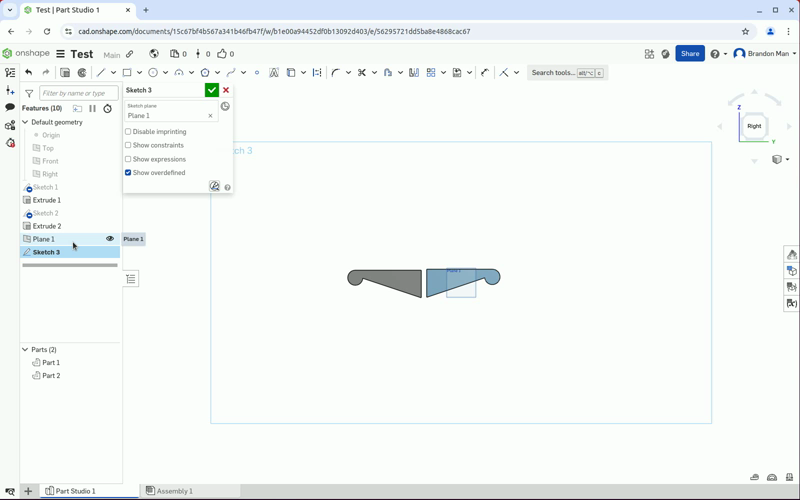
mouse_move(73, 352)
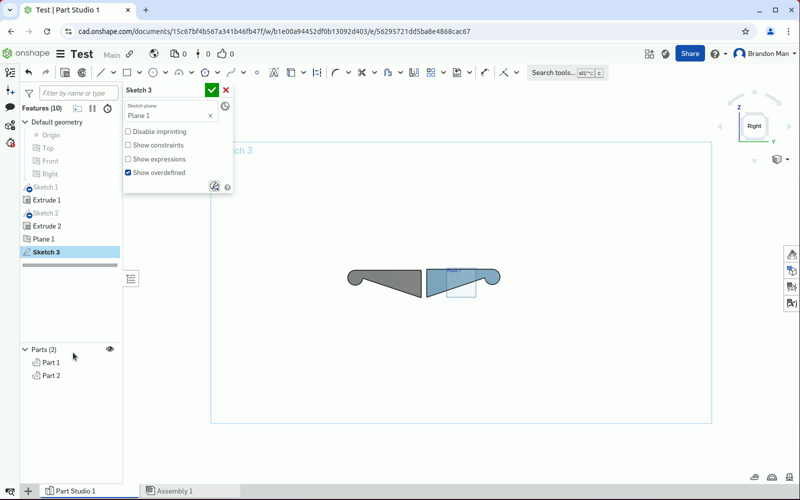
key(y)
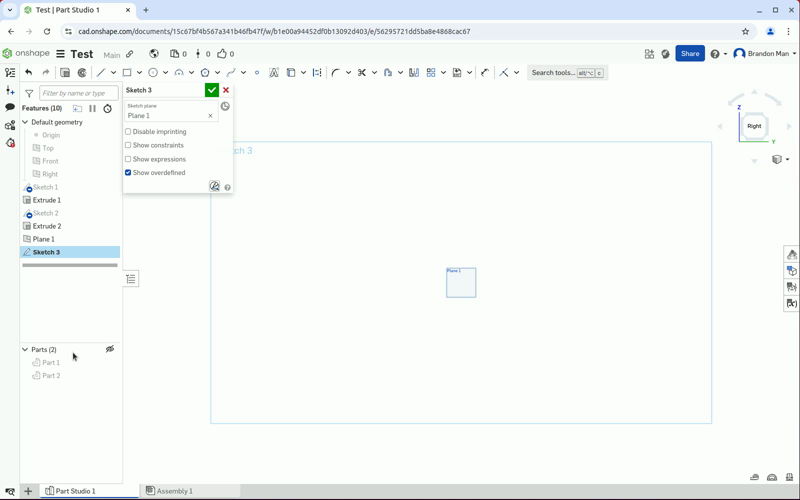
key(c)
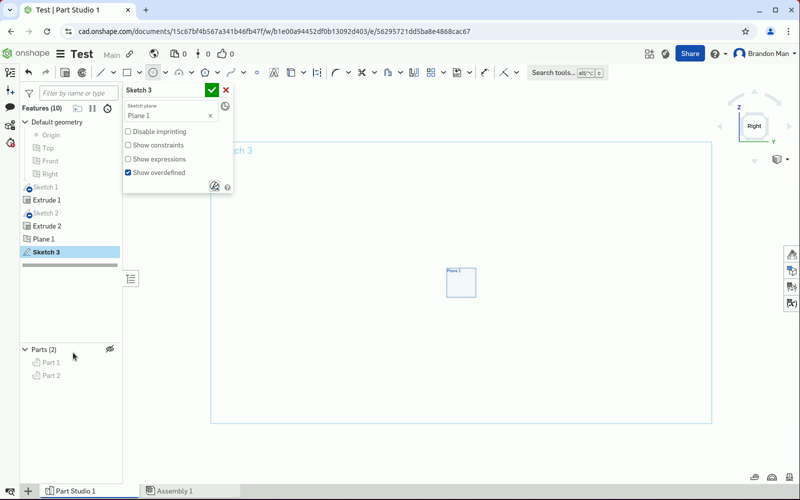
key_down(shift)
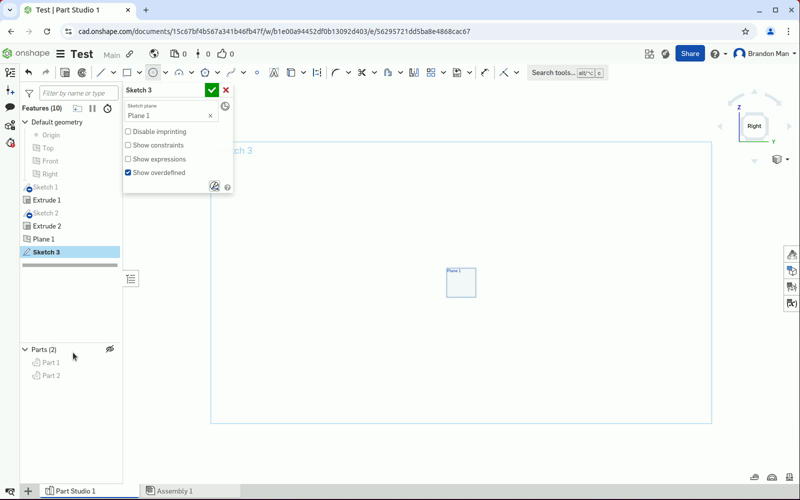
mouse_move(491, 276)
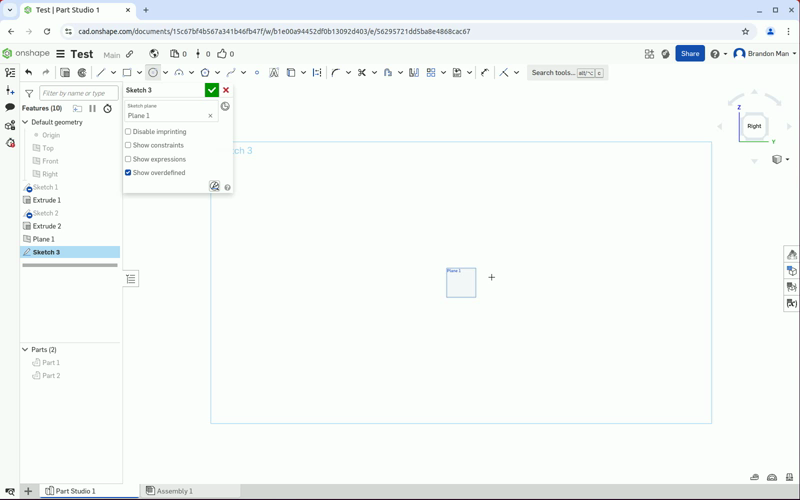
click(491, 276)
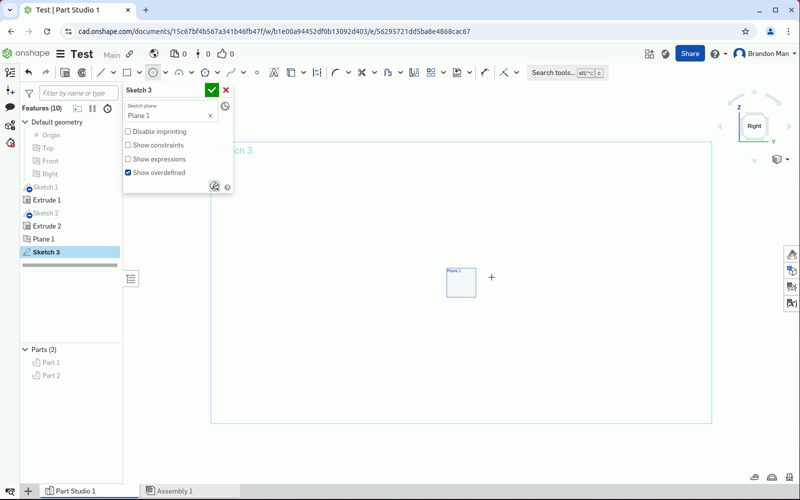
key_up(shift)
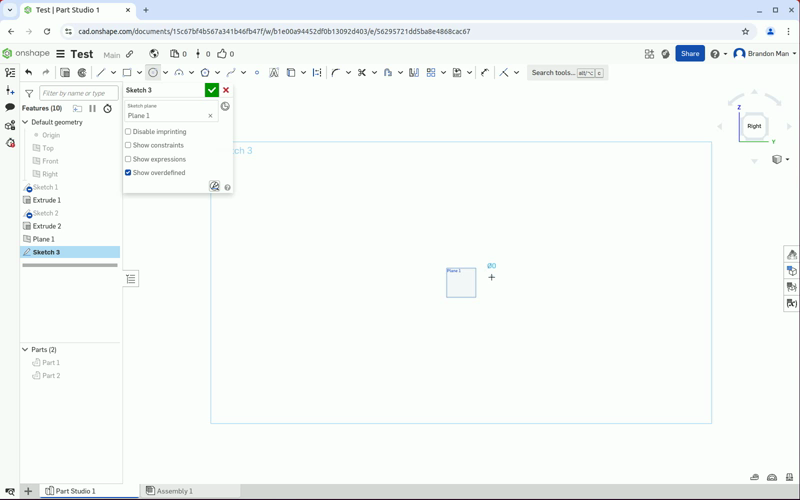
mouse_move(498, 276)
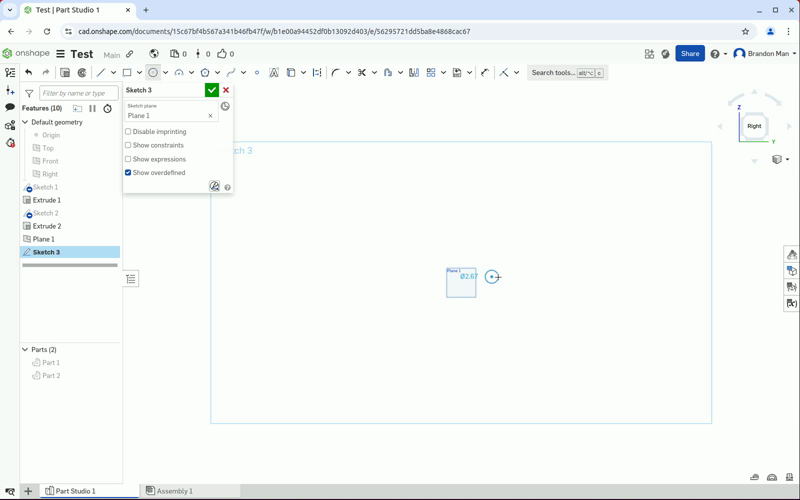
click(498, 276)
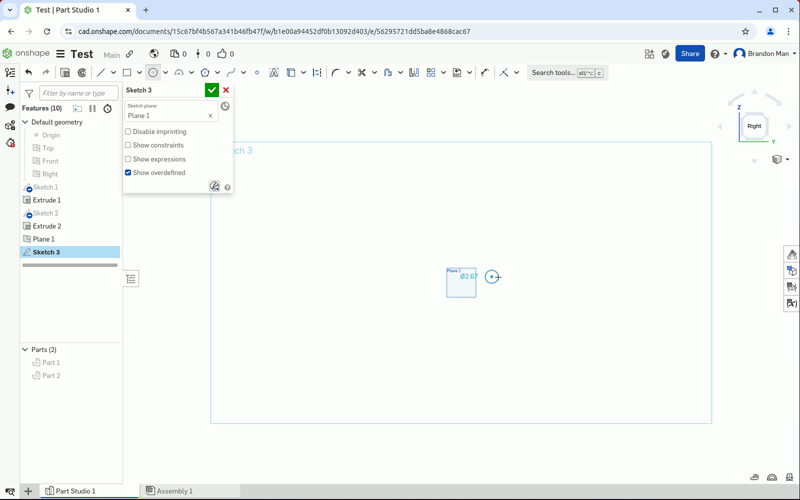
key(esc)
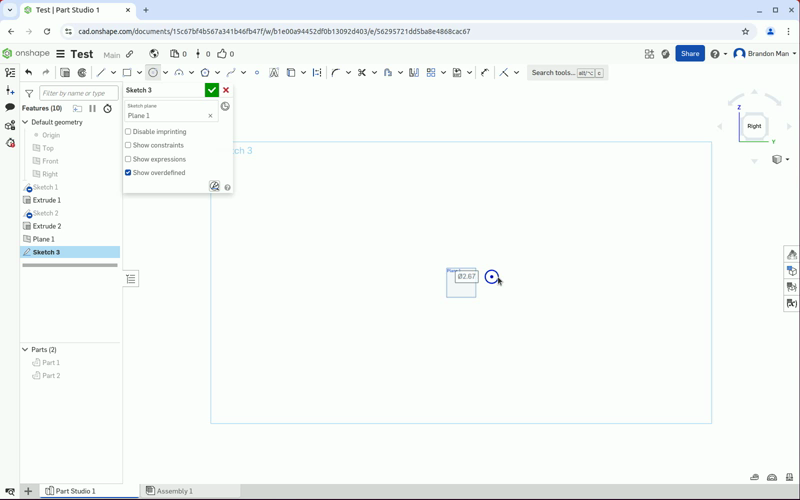
mouse_move(486, 277)
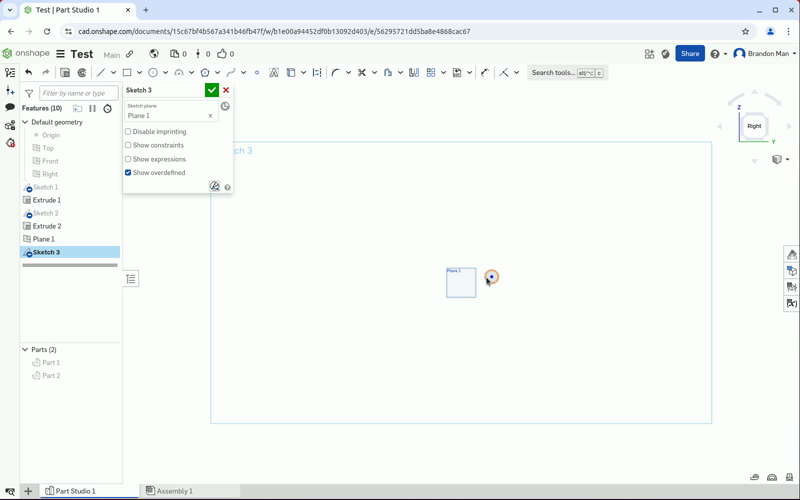
scroll(6)
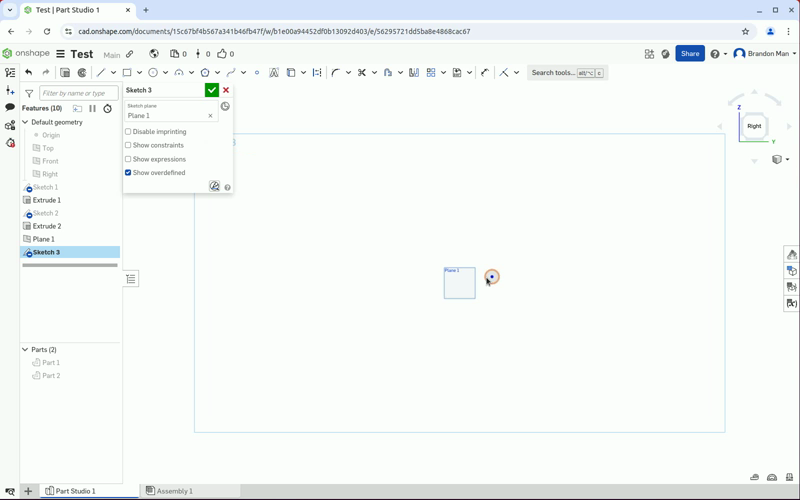
scroll(6)
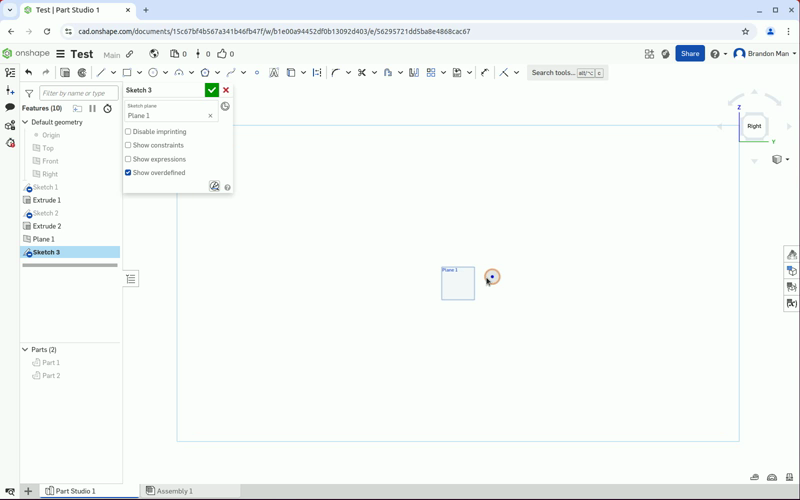
scroll(6)
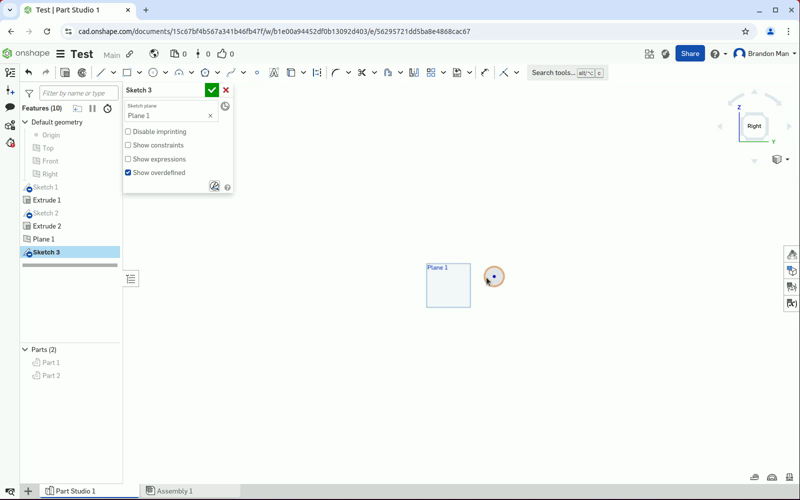
scroll(6)
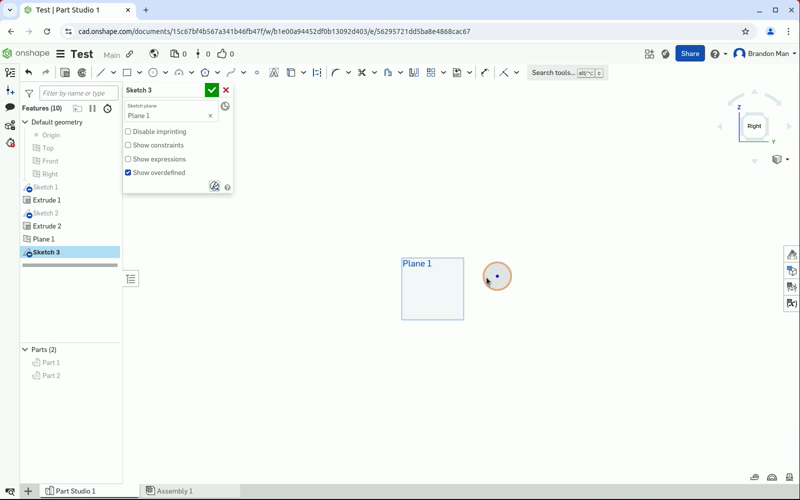
scroll(6)
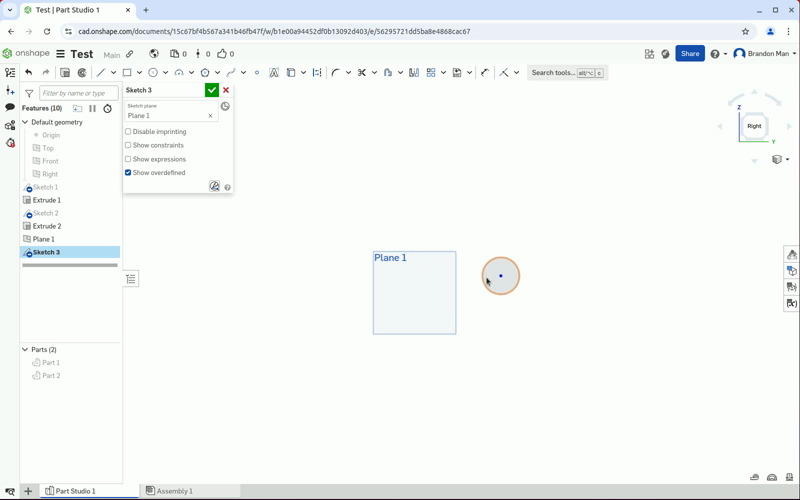
scroll(6)
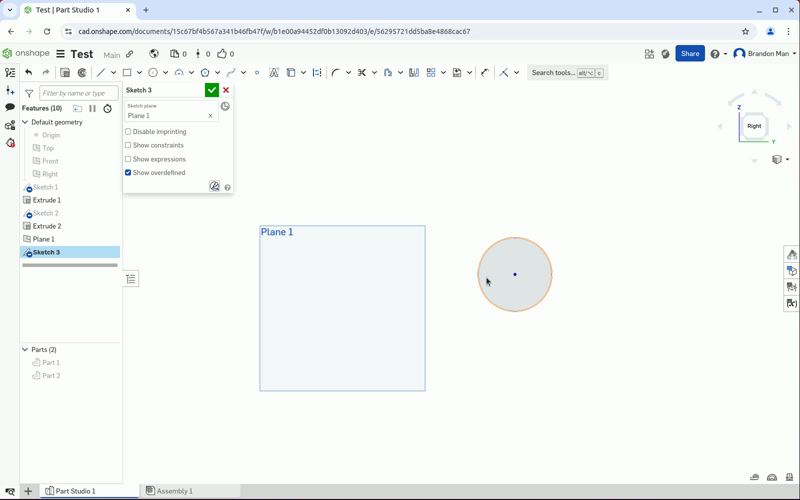
scroll(6)
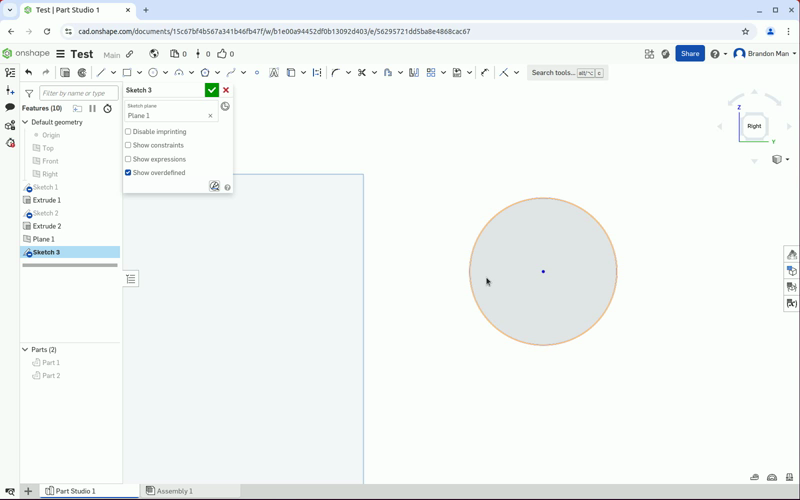
click(486, 277)
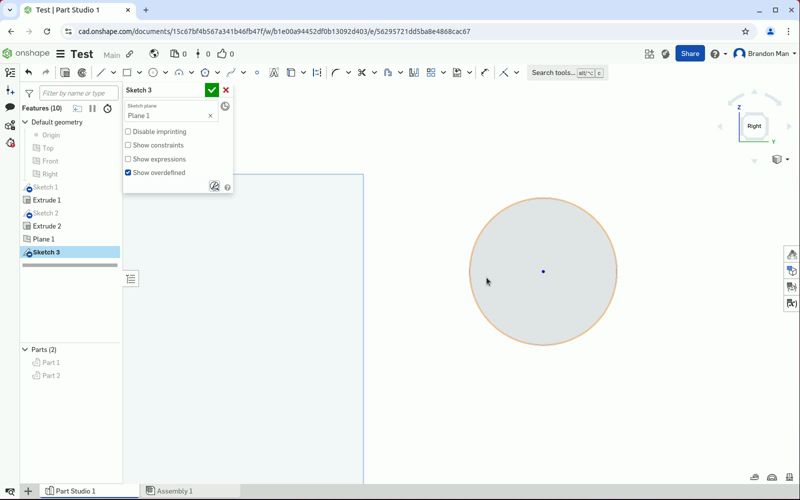
scroll(-6)
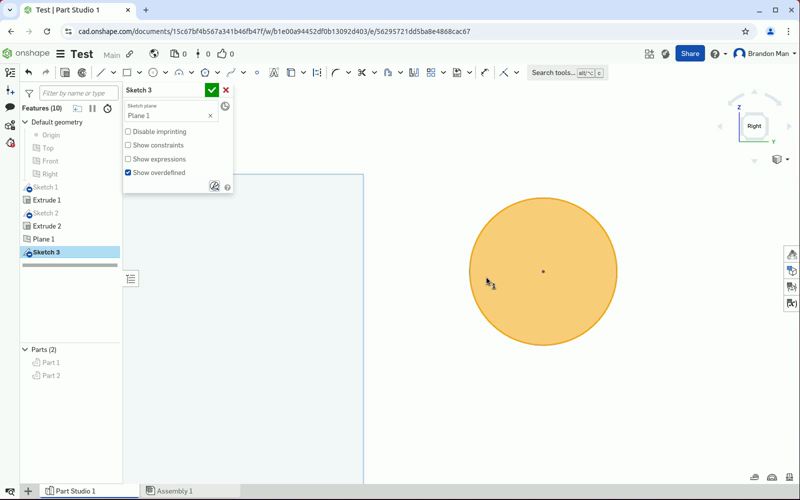
scroll(-6)
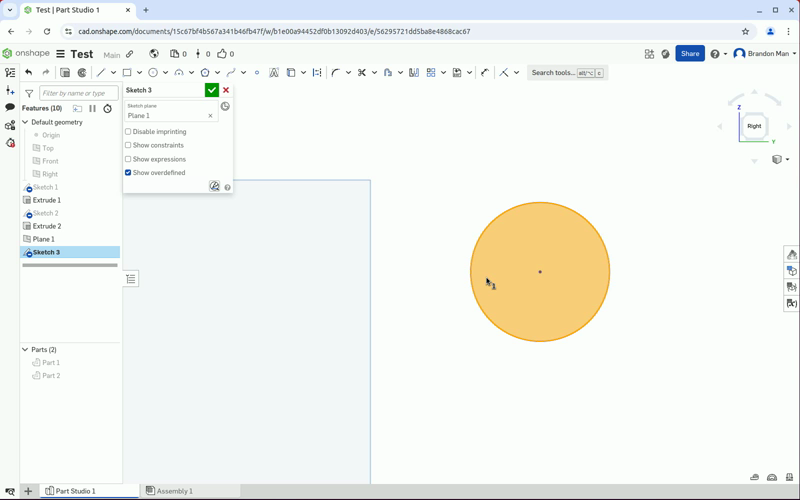
scroll(-6)
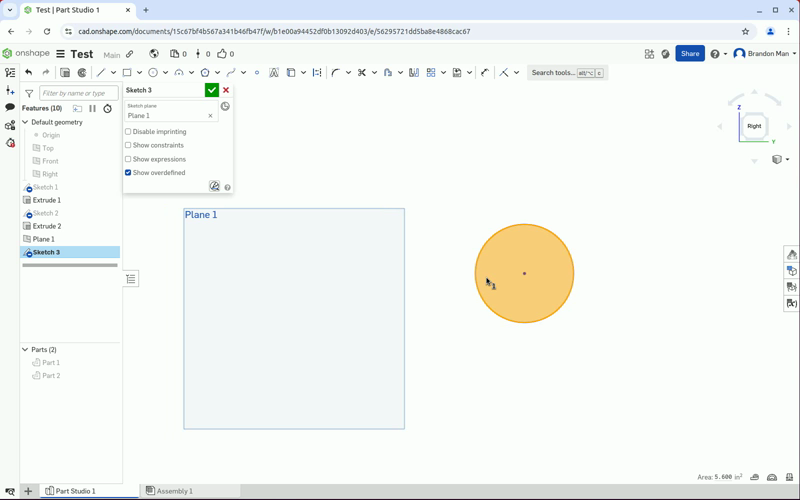
scroll(-6)
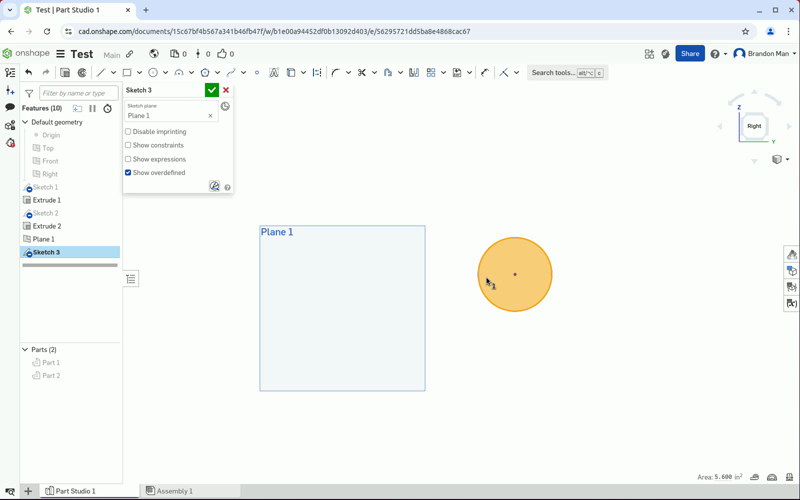
scroll(-6)
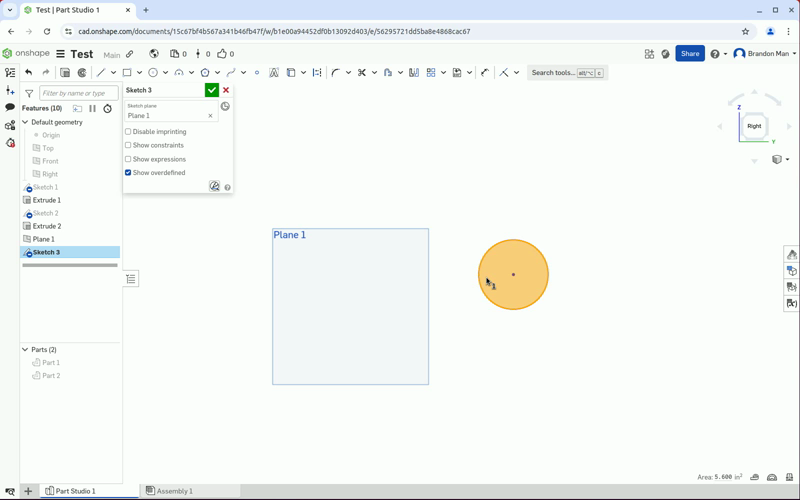
scroll(-6)
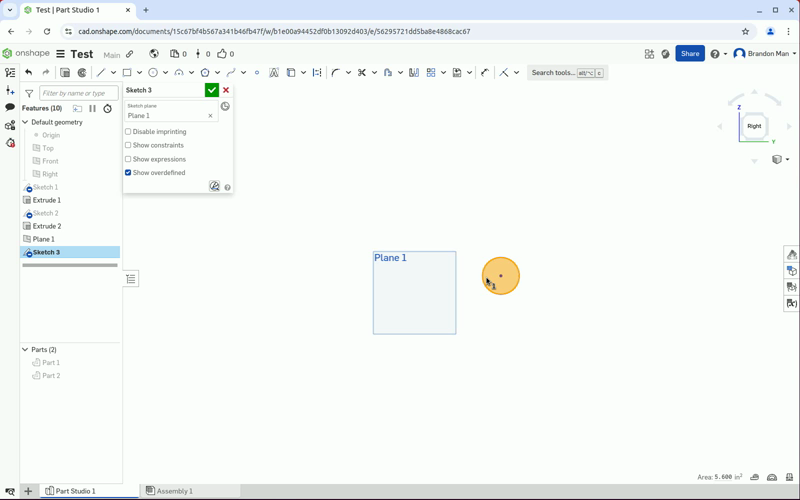
scroll(-6)
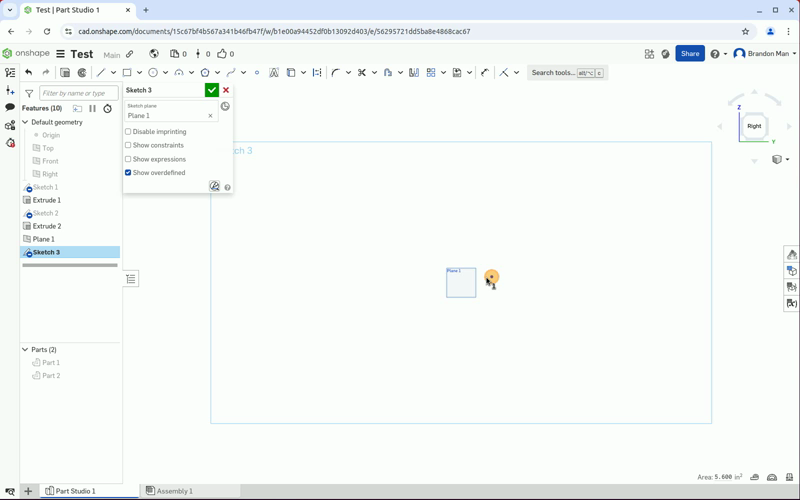
mouse_move(73, 352)
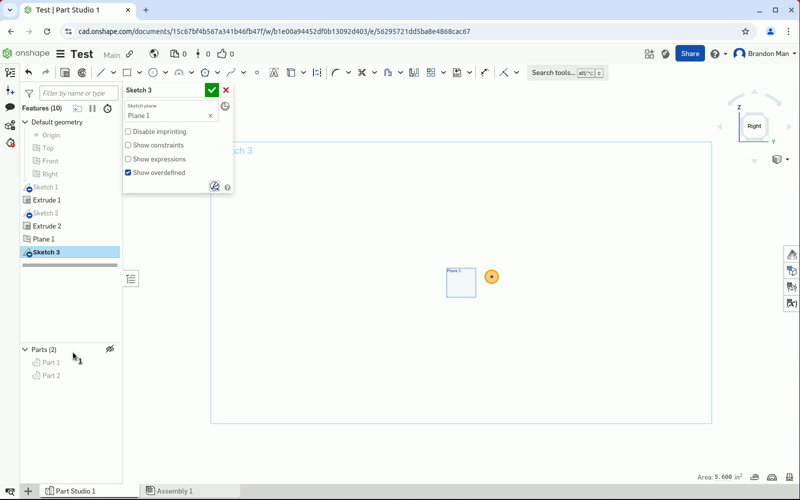
key(shift+y)
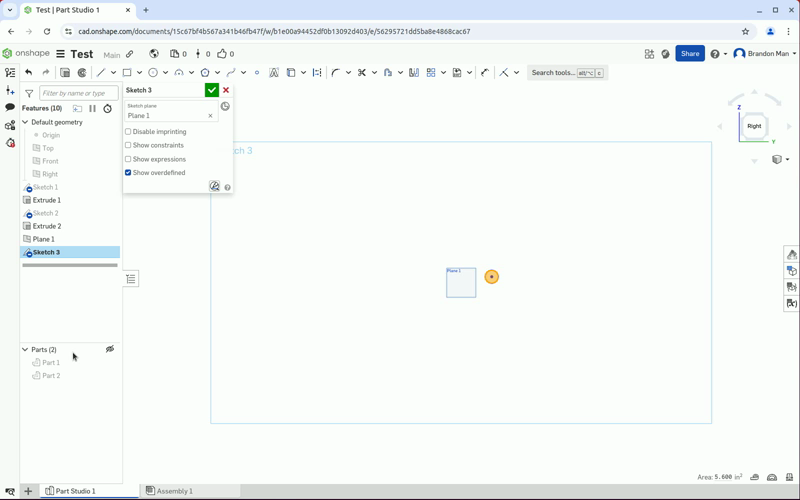
key(shift+e)
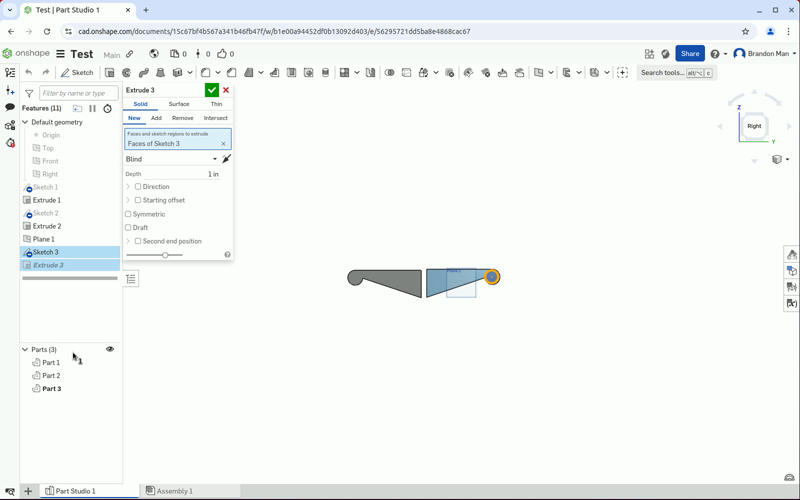
mouse_move(143, 106)
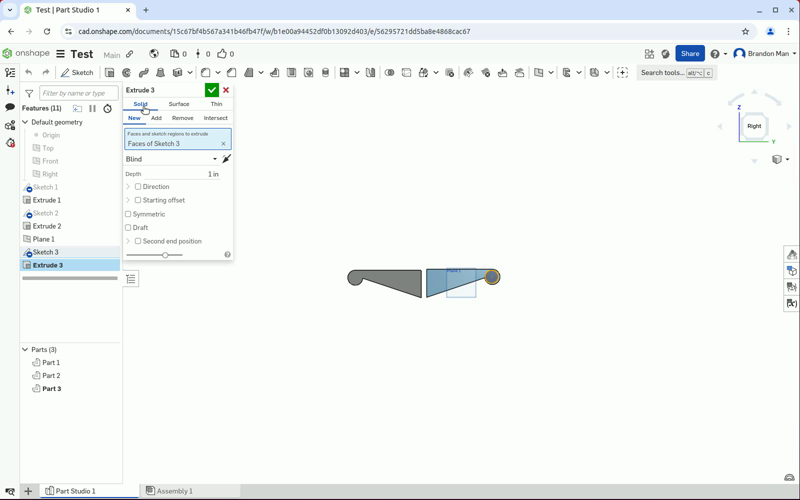
click(143, 106)
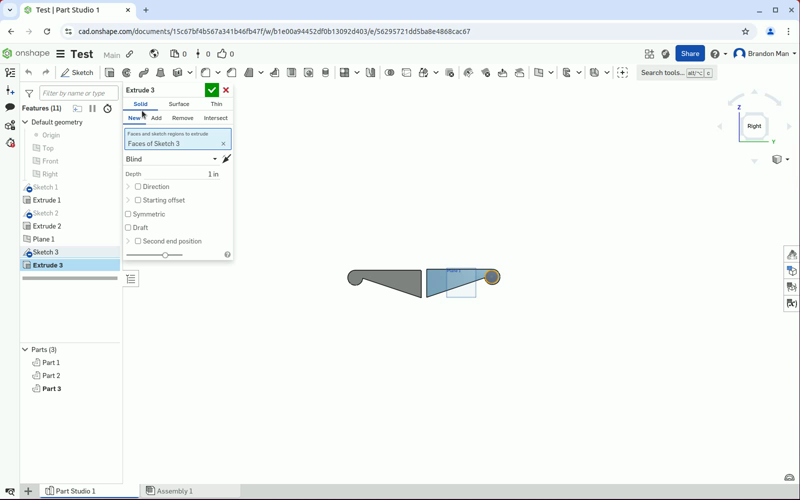
mouse_move(137, 120)
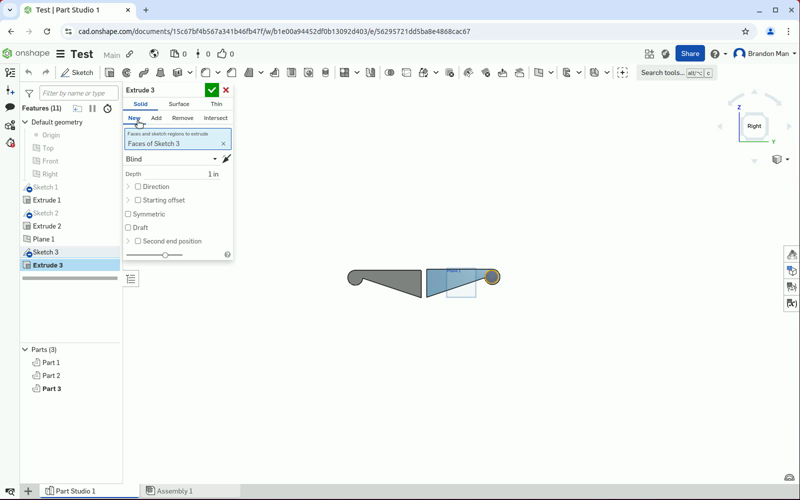
click(137, 120)
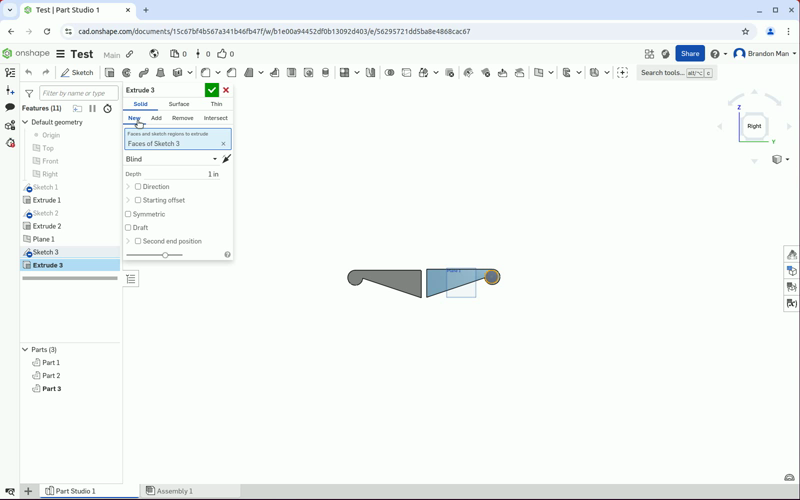
key(tab, 4)
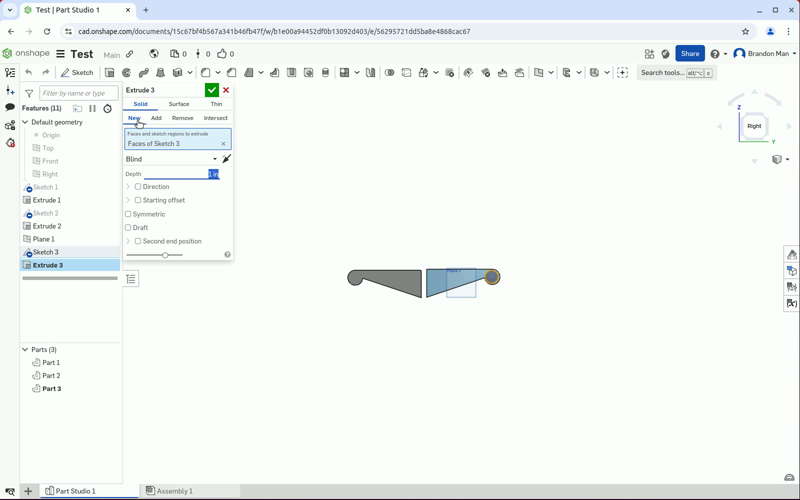
text(0.241)
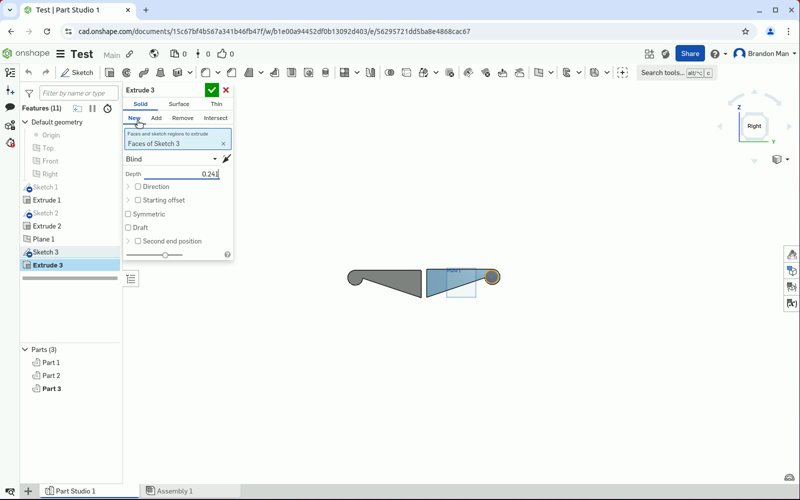
key(enter)
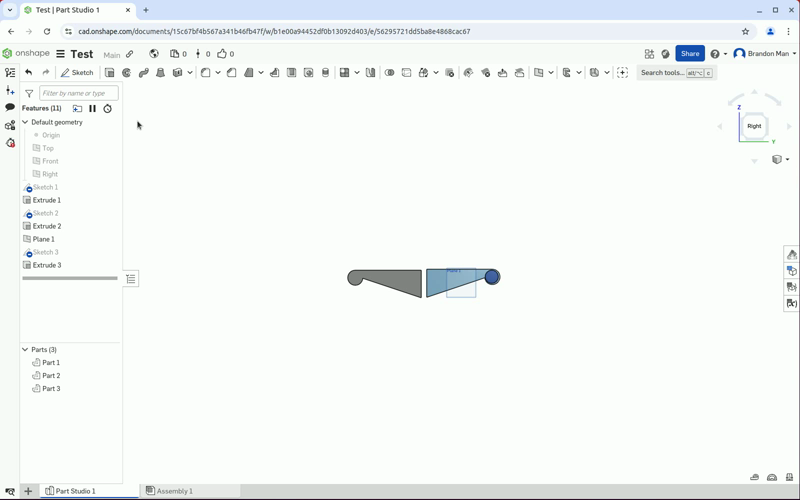
key(shift+h)
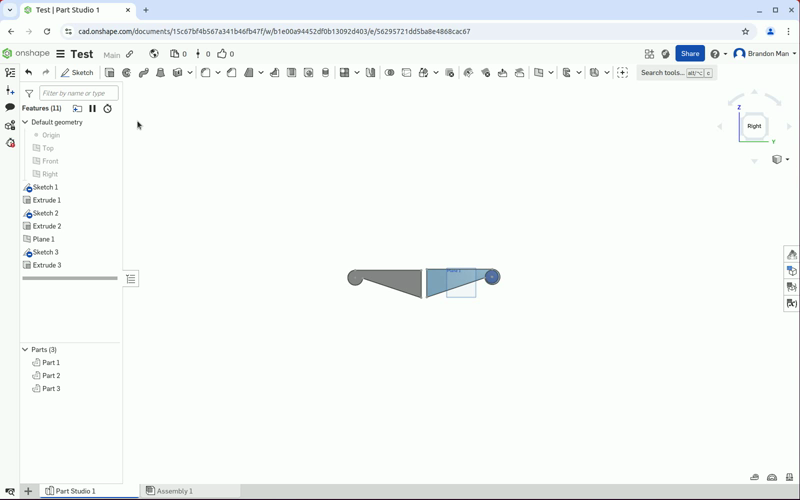
key(shift+h)
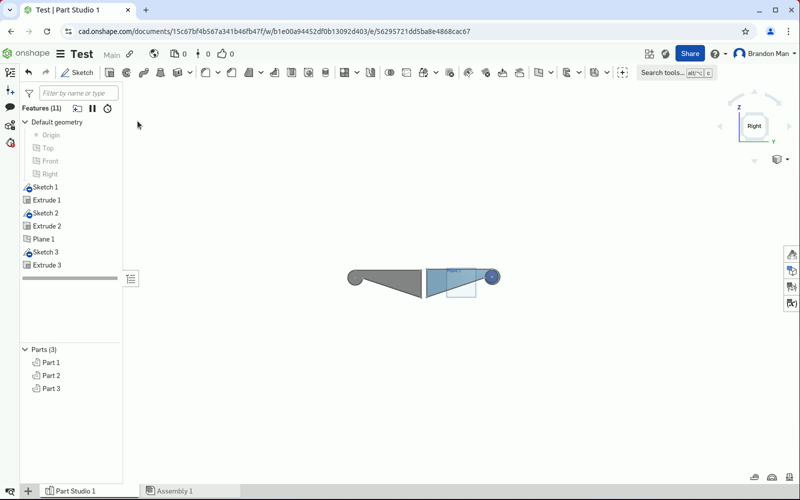
key(shift+7)
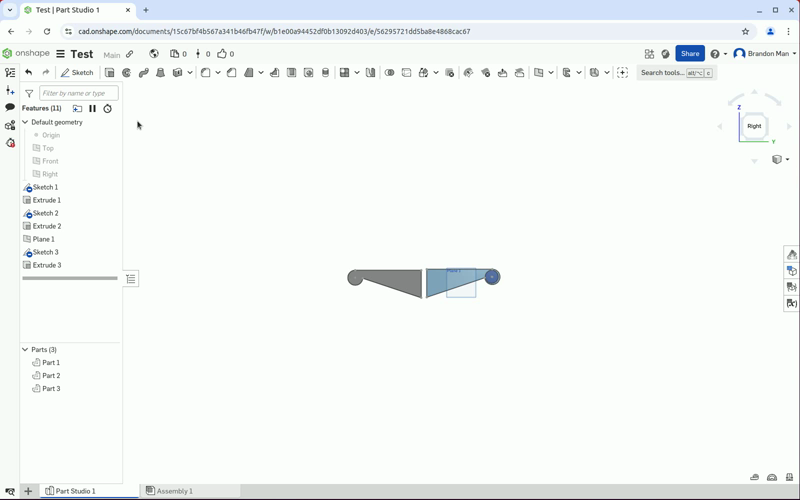
key(right, 2)
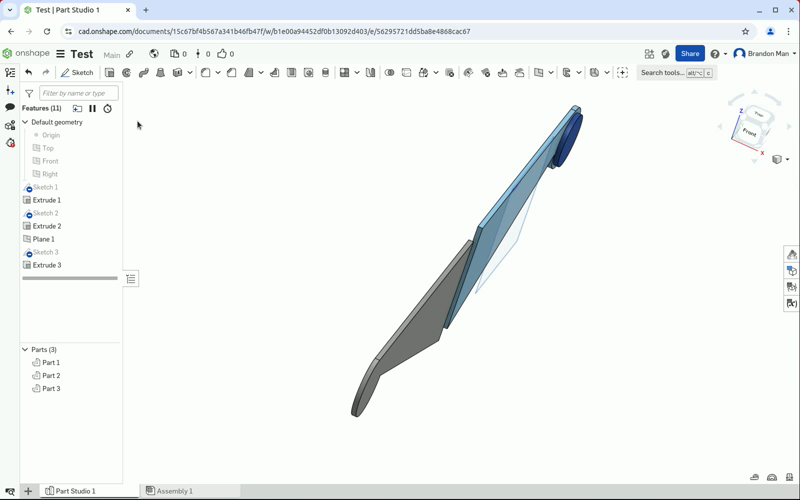
key(down, 2)
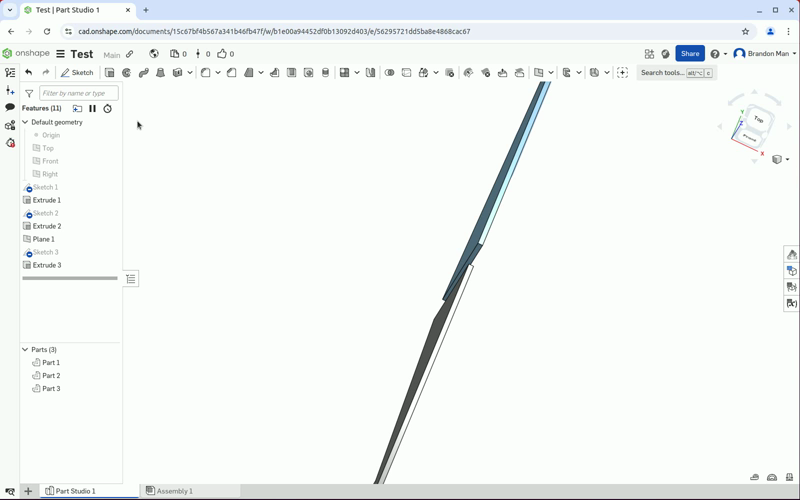
key(up, 2)
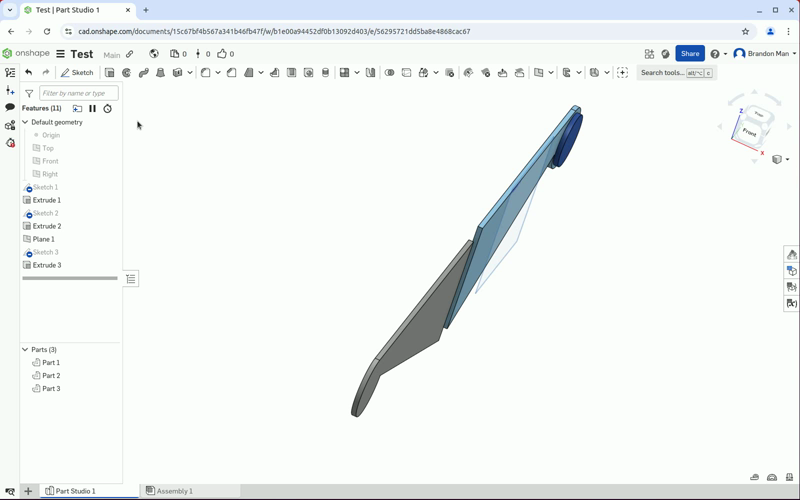
key(left, 2)
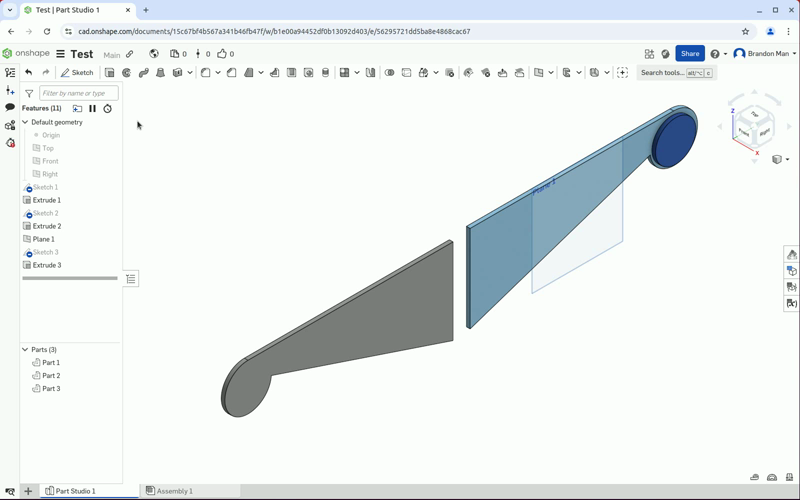
mouse_move(73, 189)
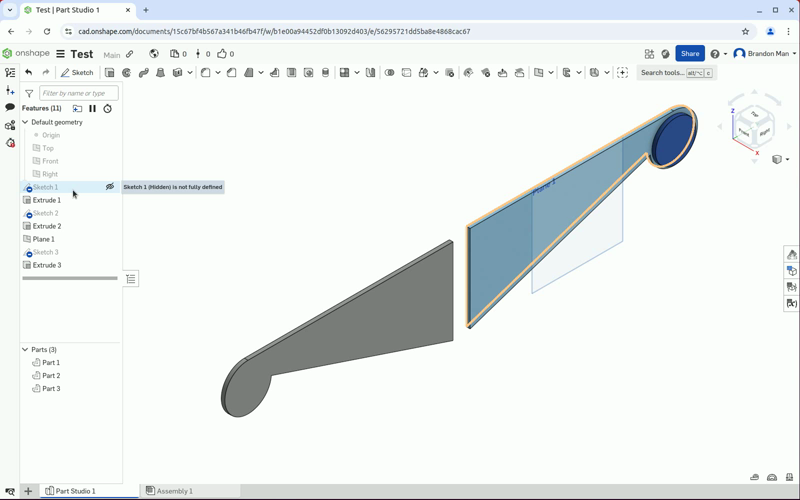
click(73, 189)